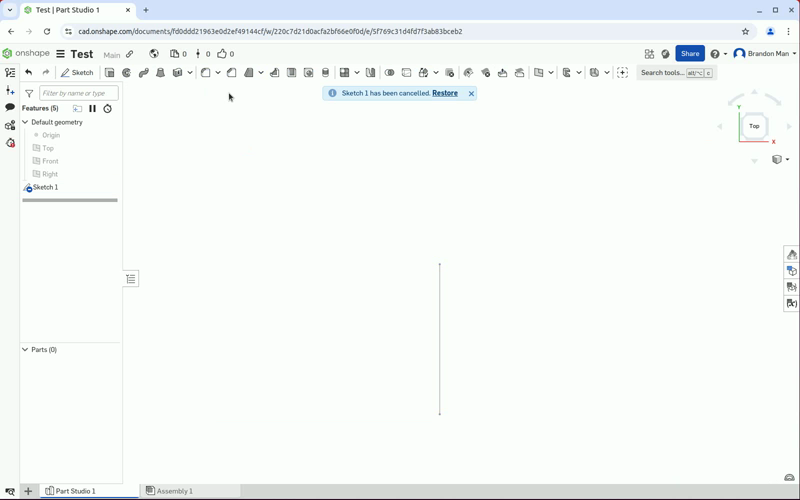
key(shift+h)
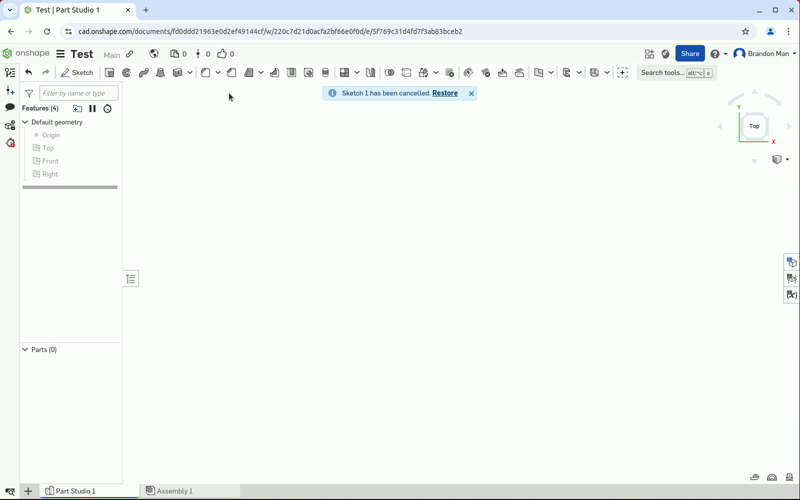
mouse_move(73, 352)
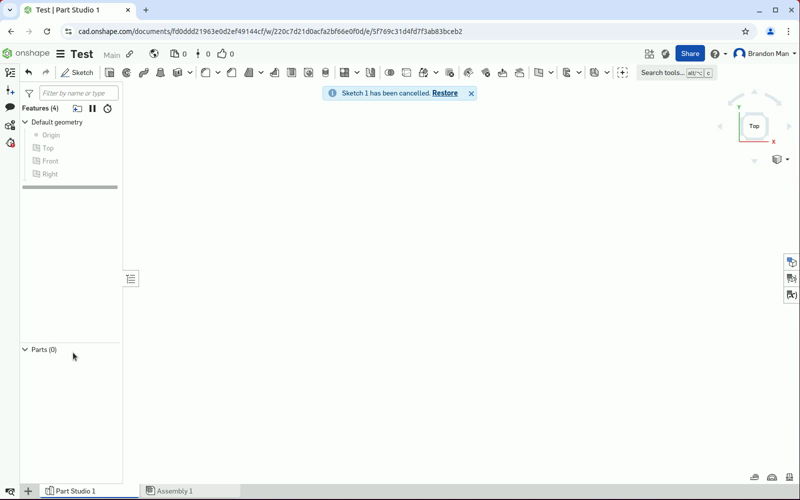
key(y)
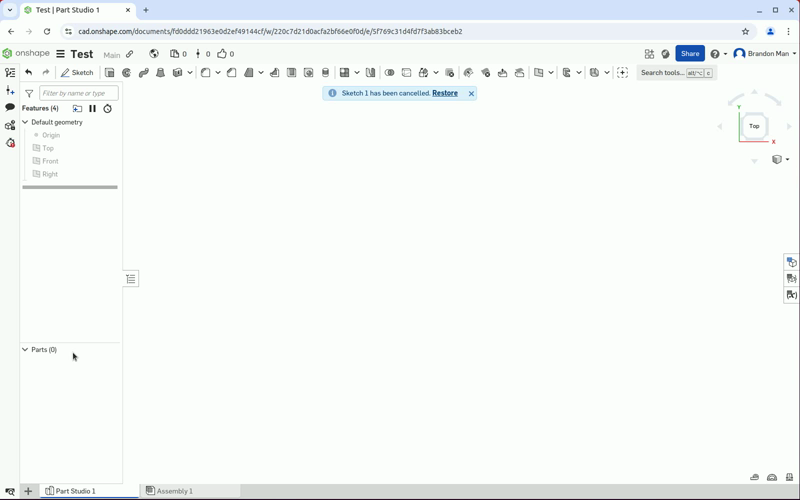
key(shift+p)
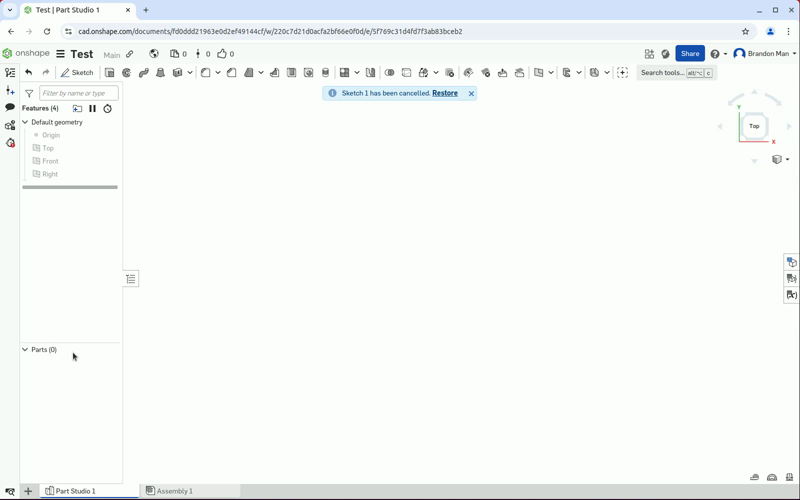
key(space)
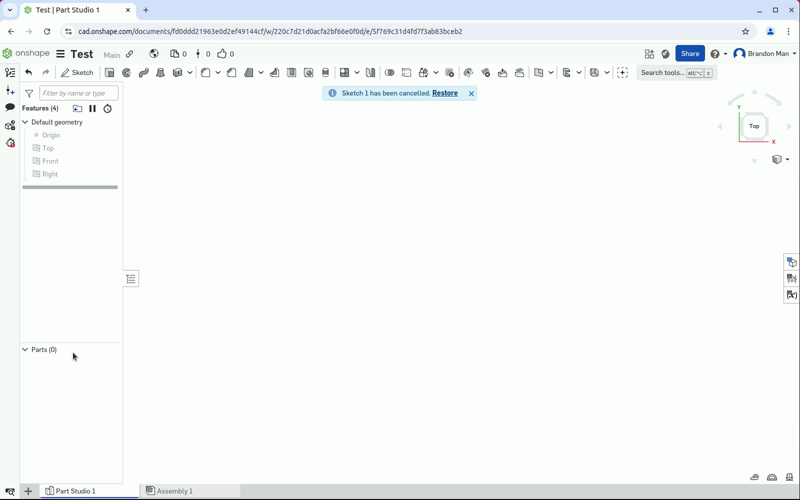
key_down(shift)
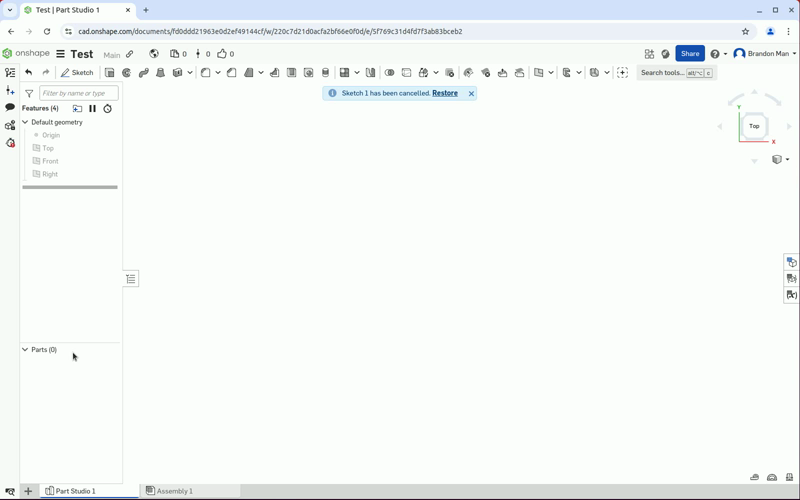
key(up)
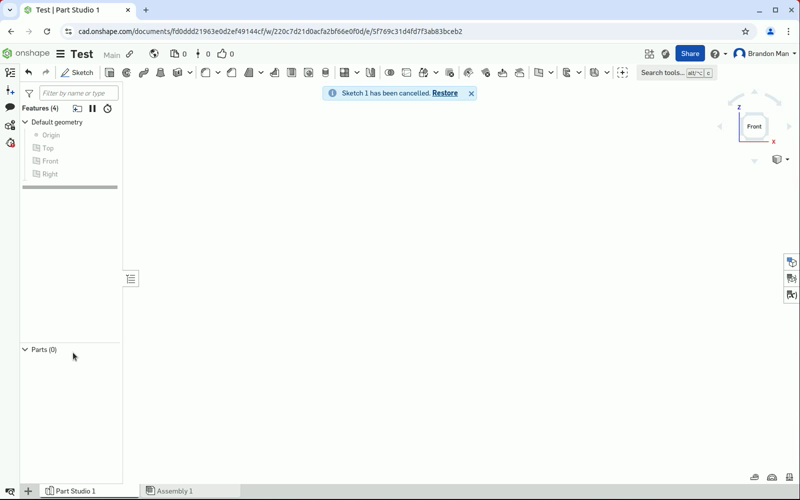
key_up(shift)
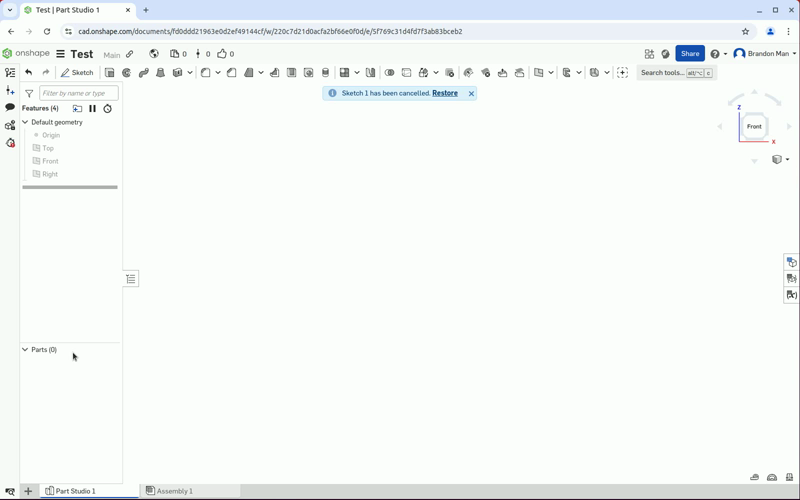
key(space)
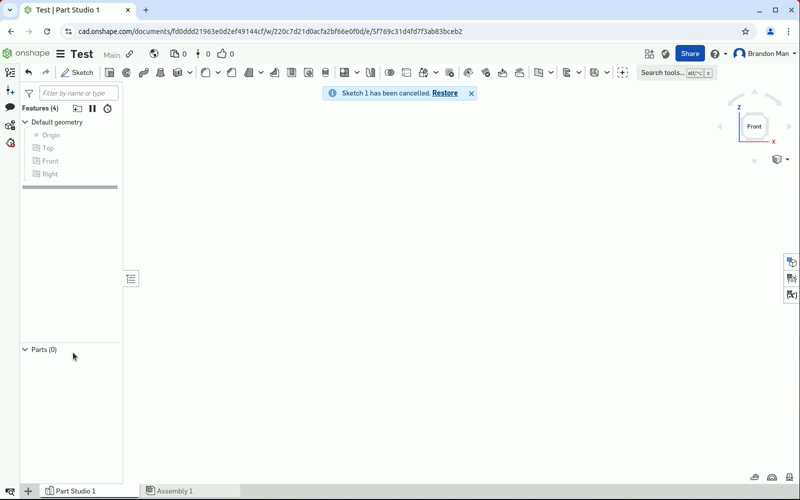
key_down(shift)
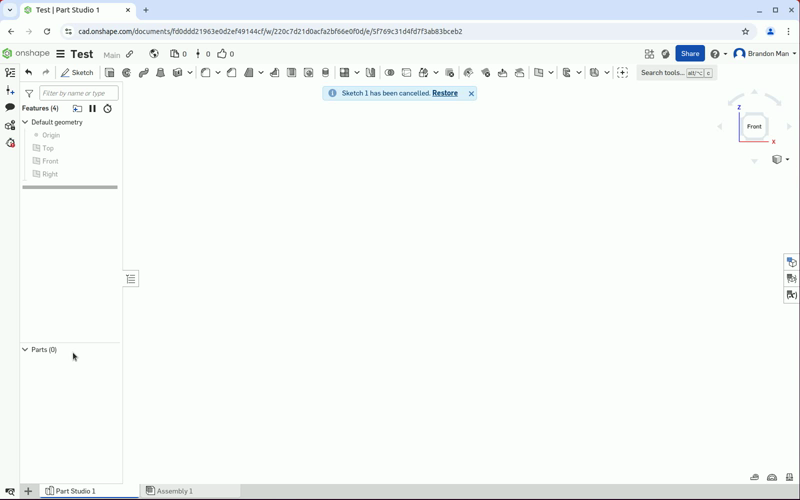
key(left)
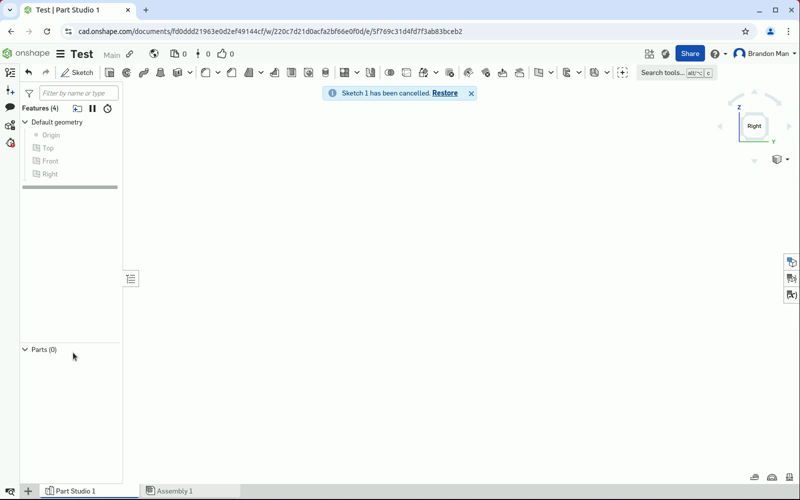
key_up(shift)
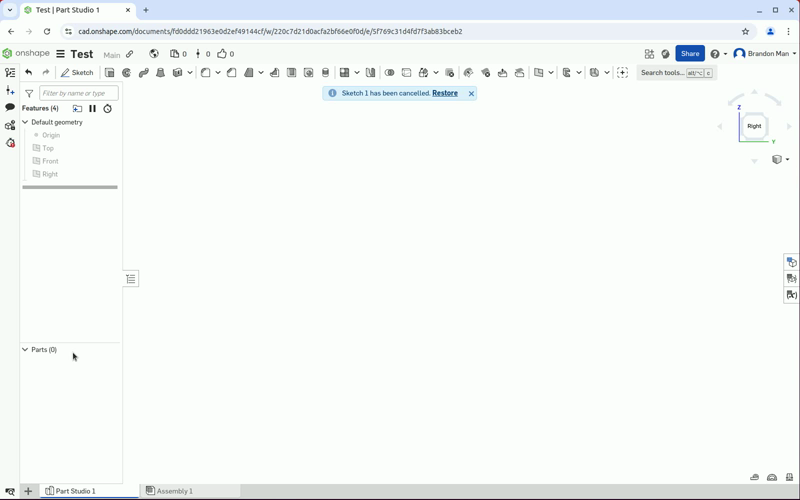
mouse_move(73, 352)
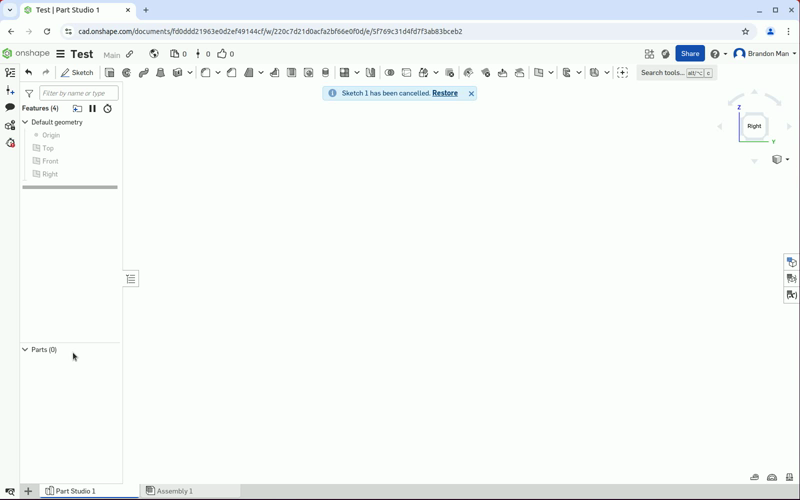
key(shift+y)
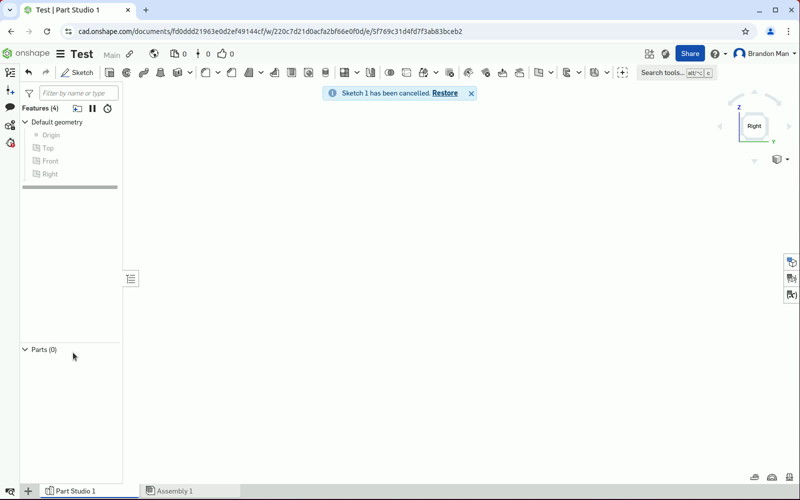
key(shift+s)
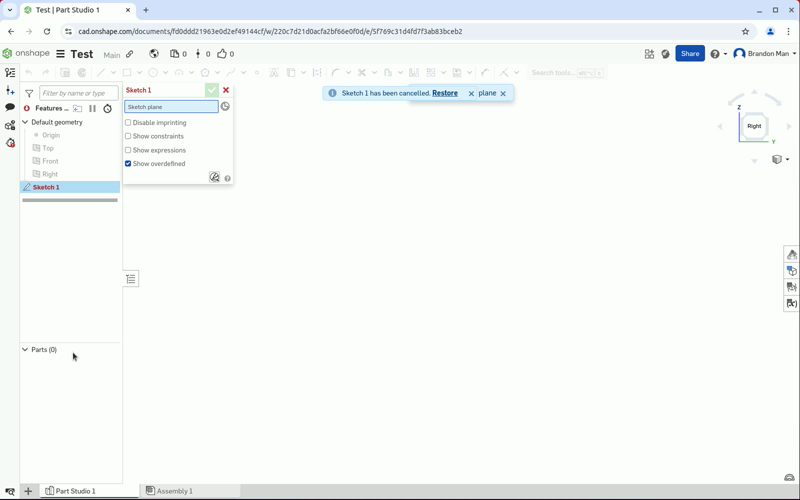
mouse_move(73, 176)
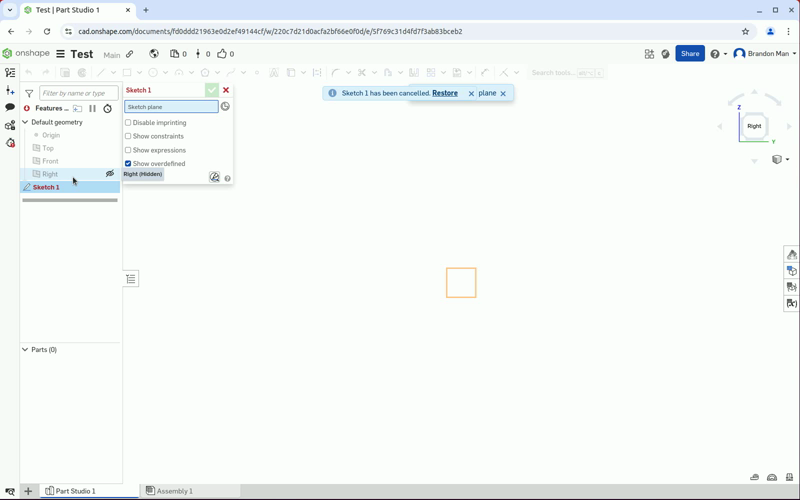
click(73, 176)
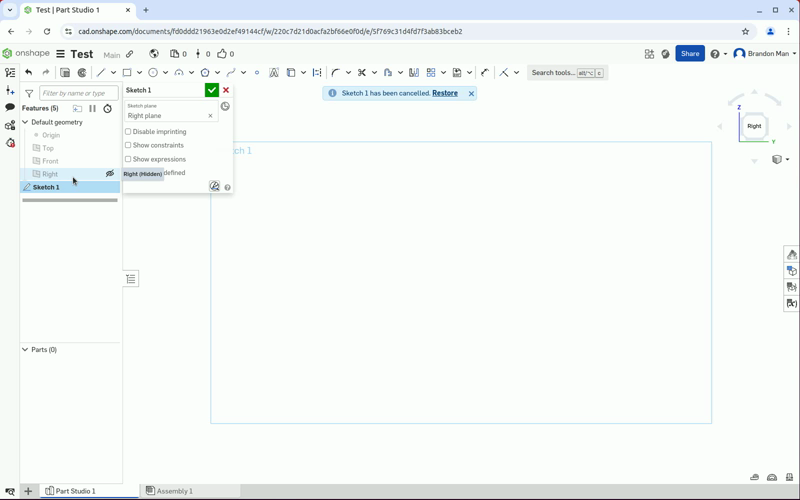
mouse_move(73, 352)
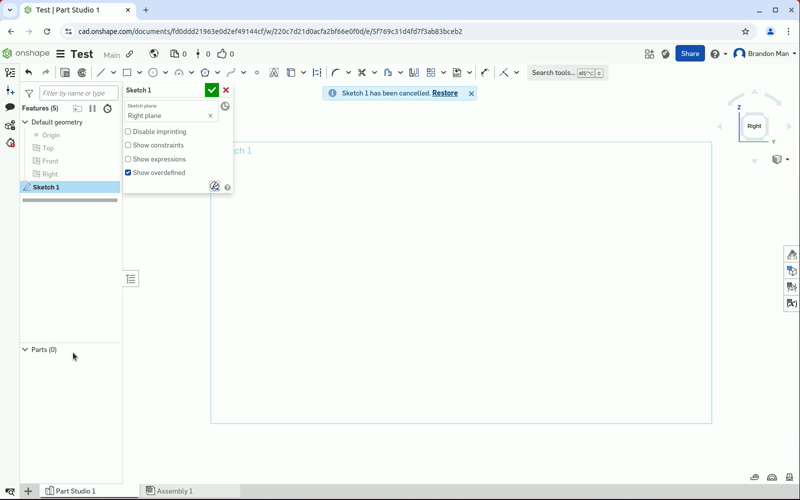
key(y)
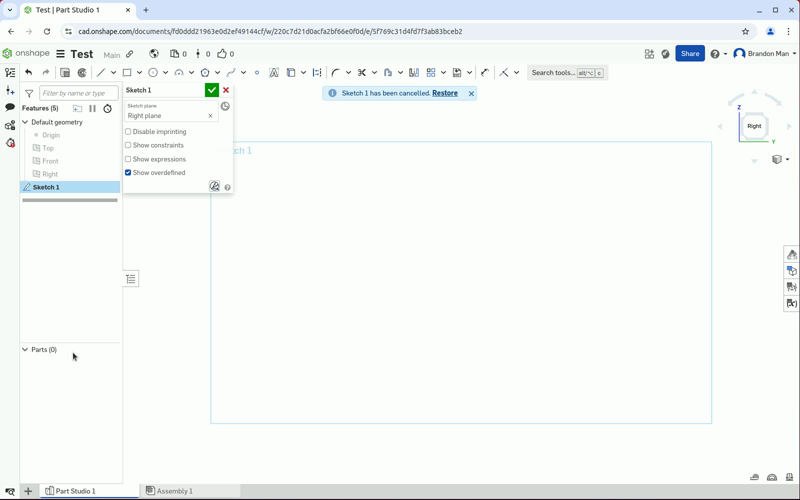
key(l)
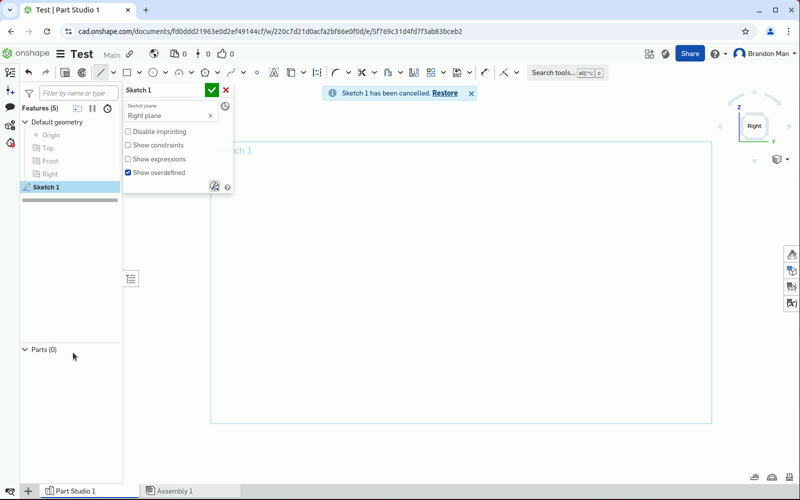
key_down(shift)
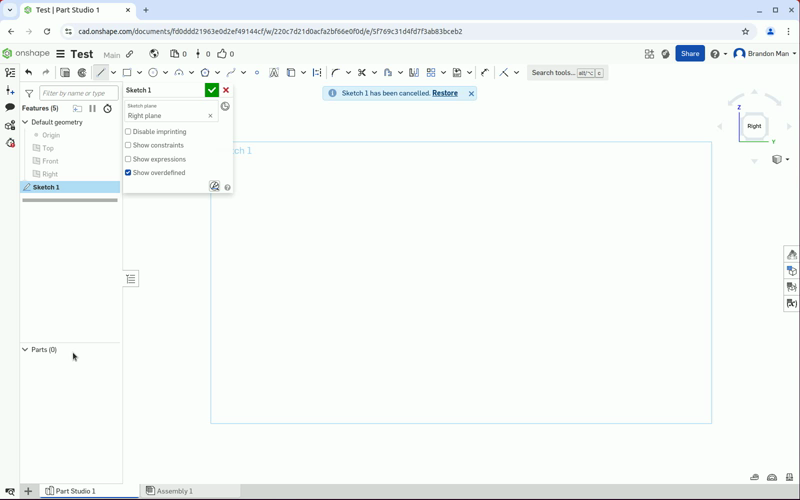
mouse_move(433, 395)
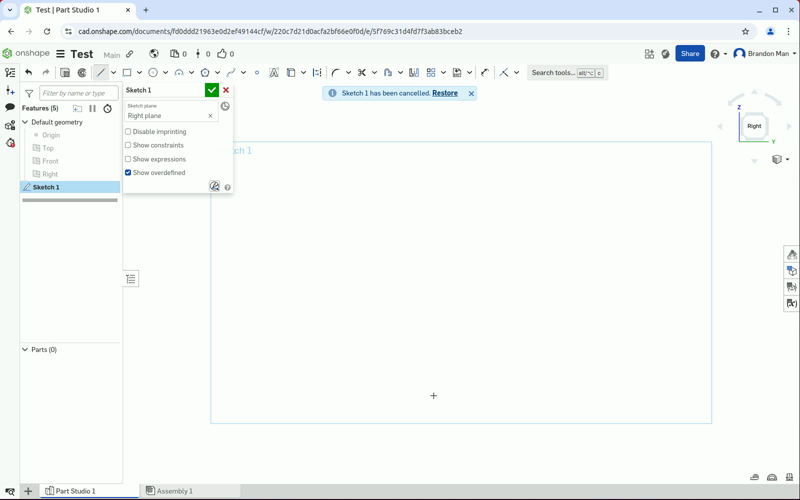
click(433, 395)
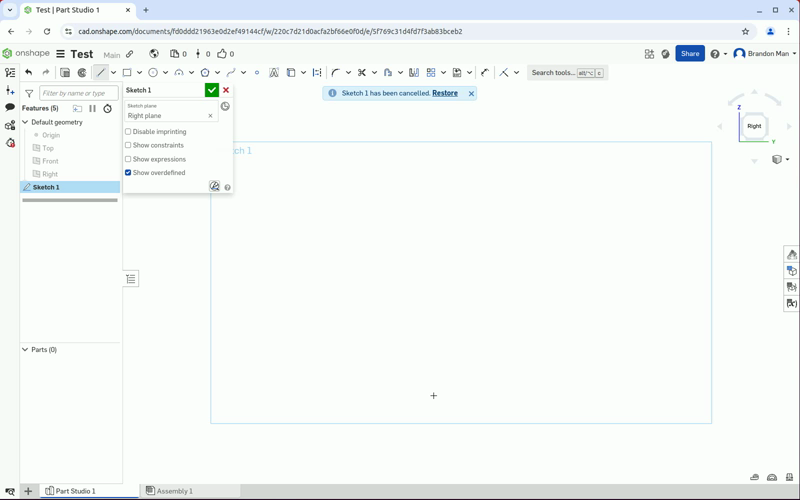
key_up(shift)
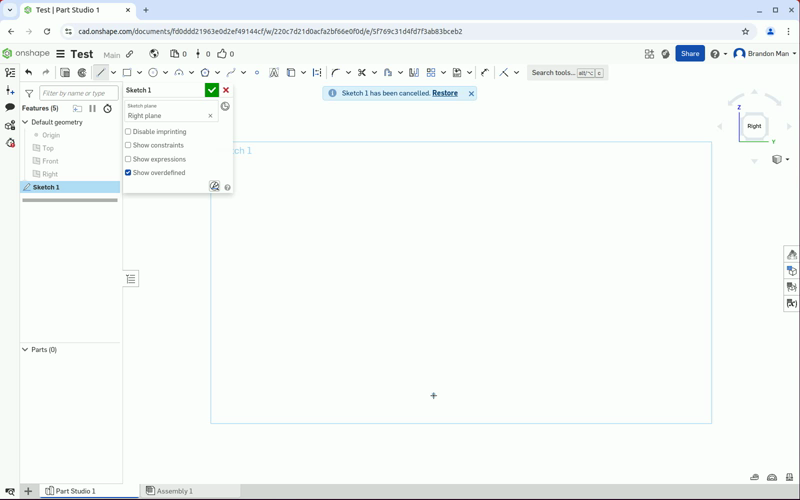
key_down(shift)
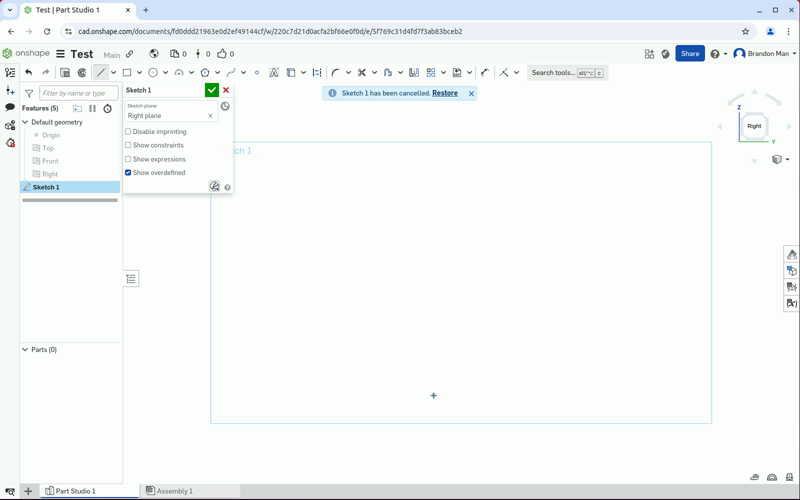
mouse_move(494, 395)
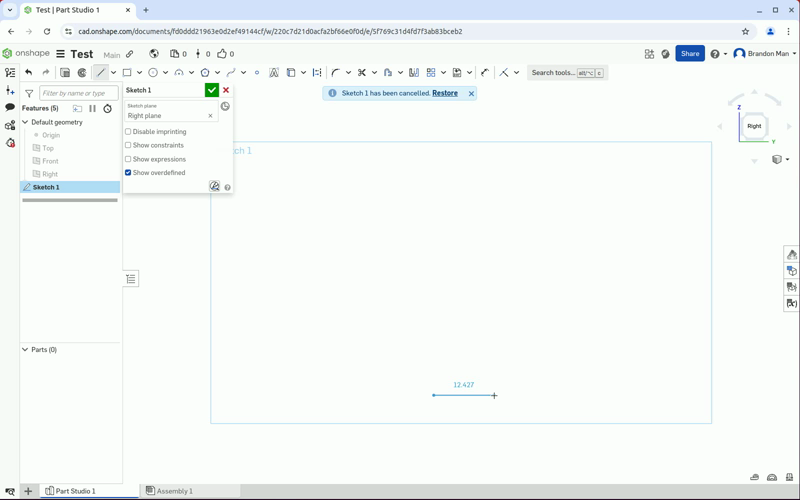
click(494, 395)
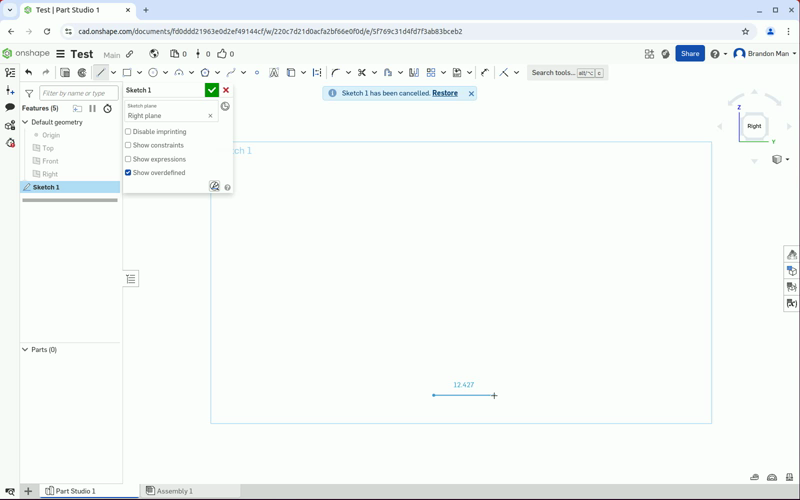
key_up(shift)
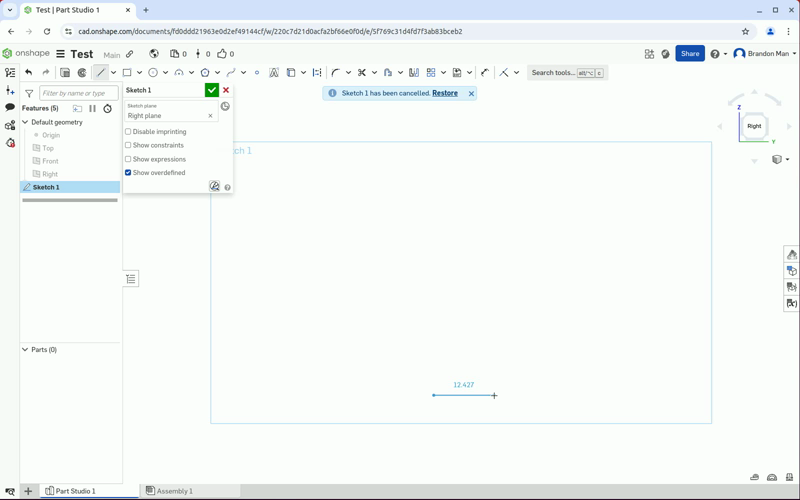
key_down(shift)
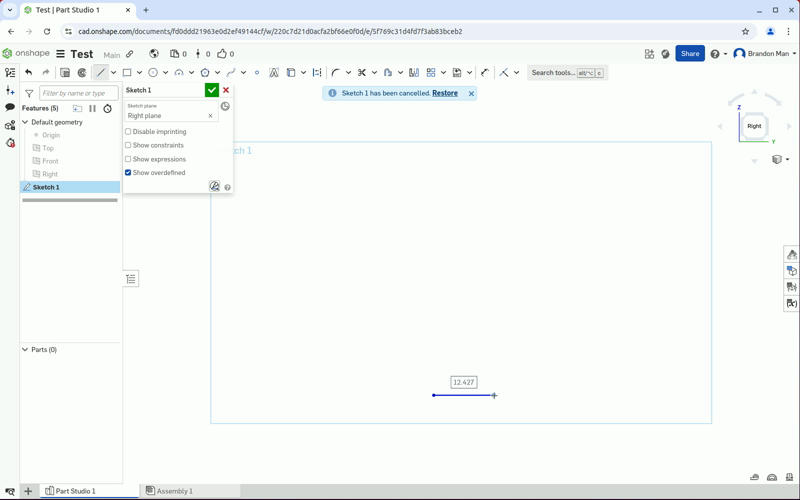
mouse_move(524, 395)
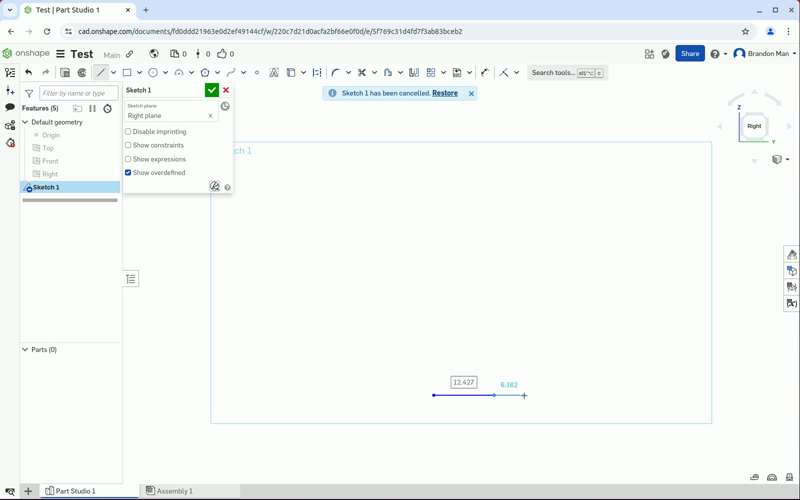
mouse_move(494, 381)
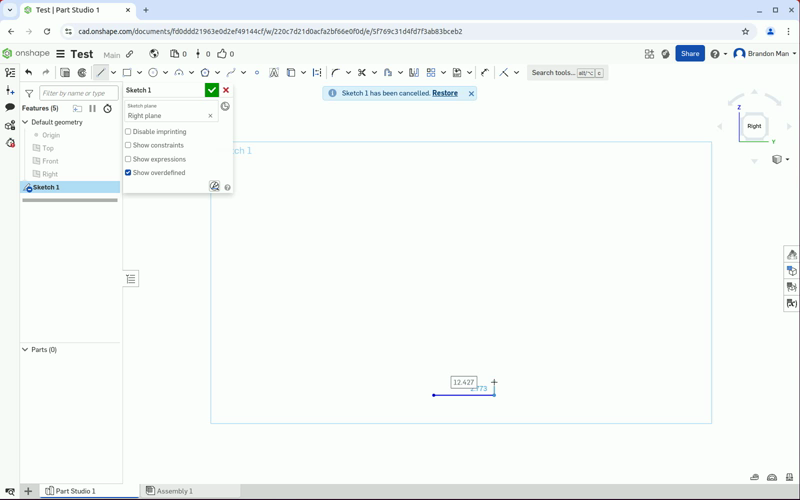
click(494, 381)
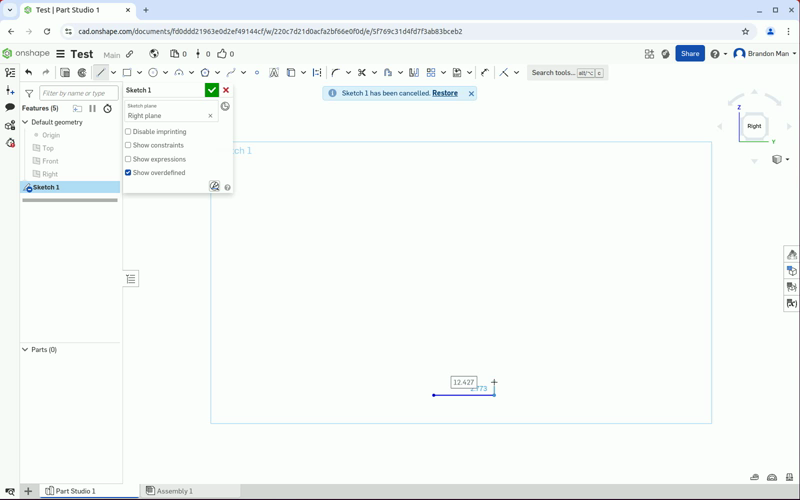
key_up(shift)
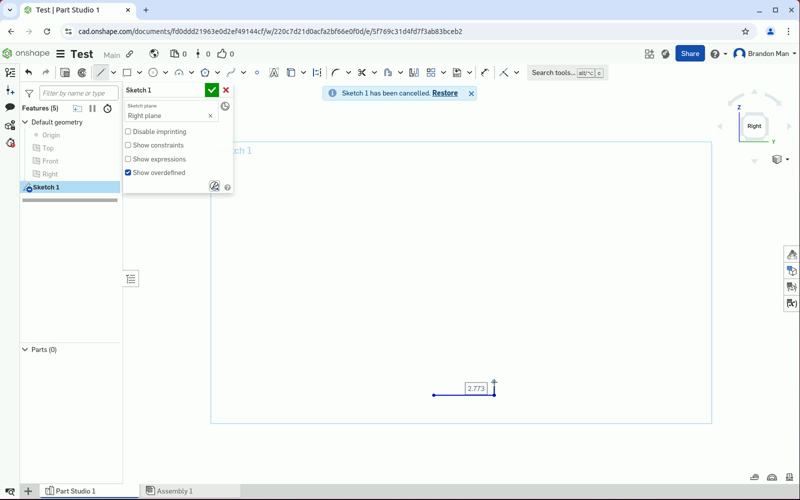
key_down(shift)
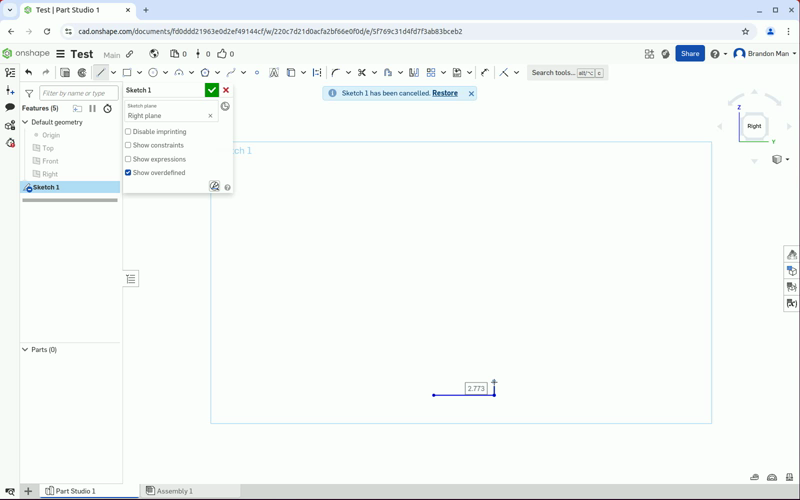
mouse_move(524, 381)
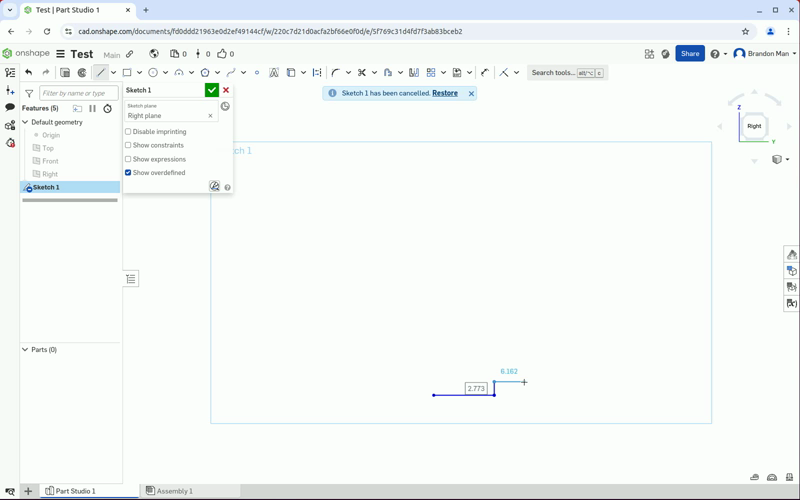
mouse_move(480, 381)
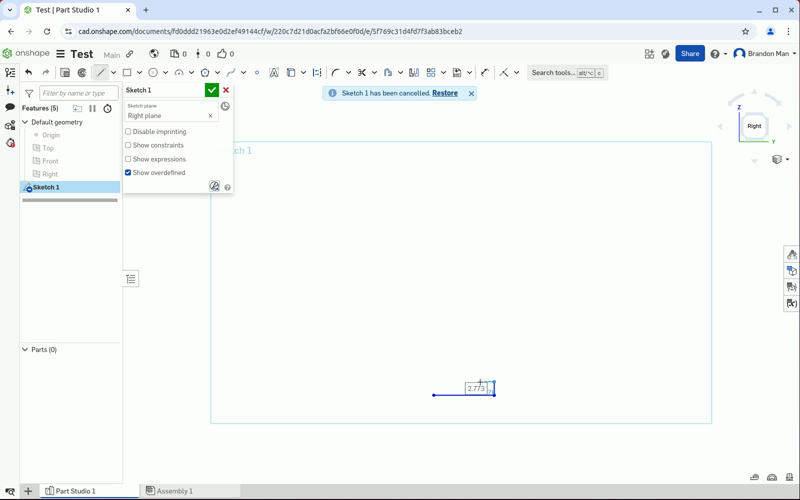
click(480, 381)
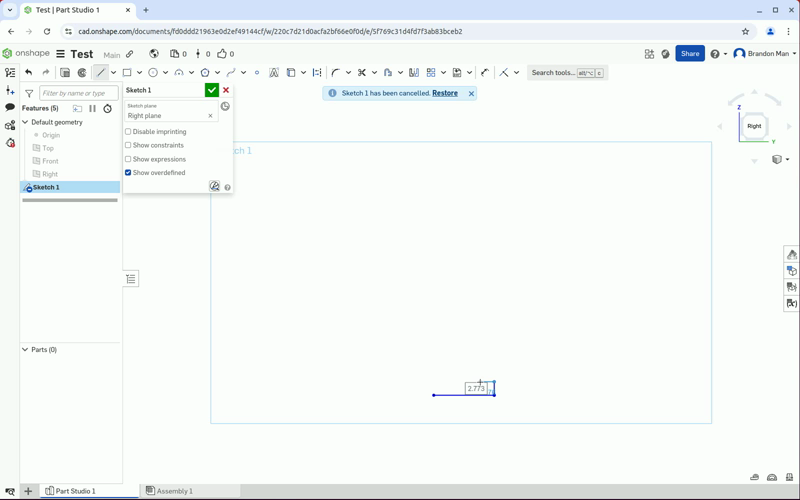
key_up(shift)
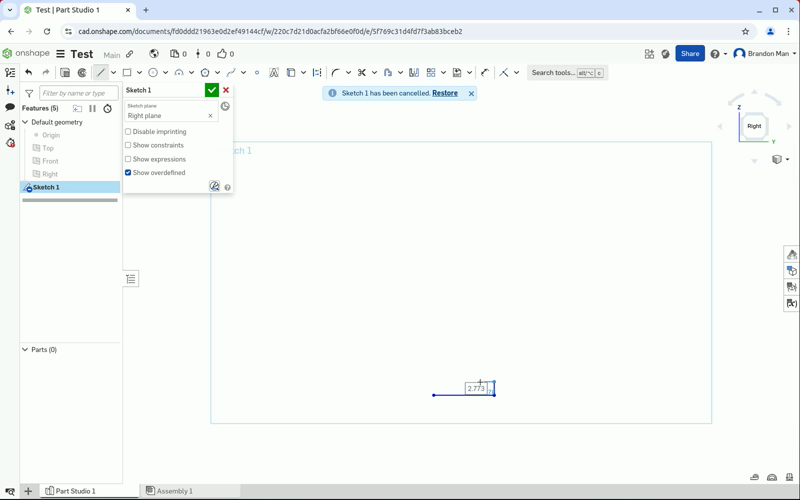
key_down(shift)
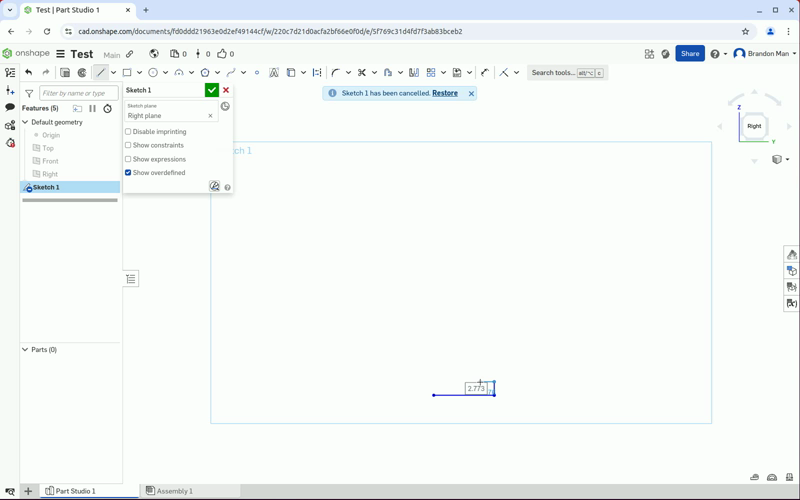
mouse_move(480, 320)
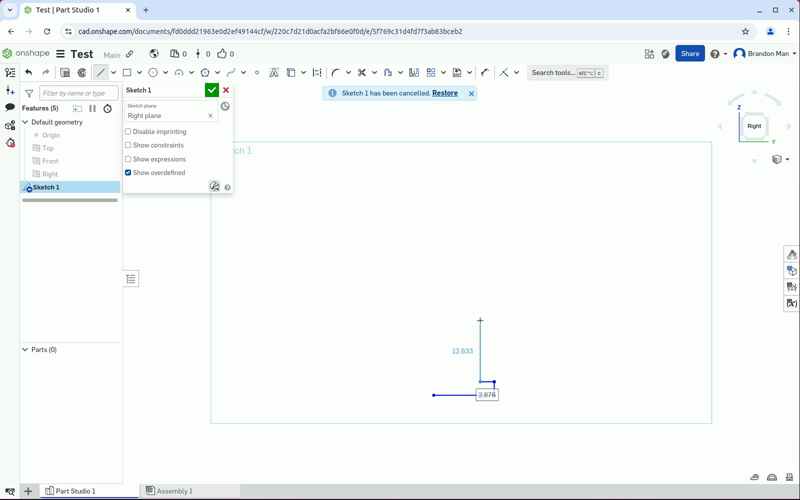
click(480, 320)
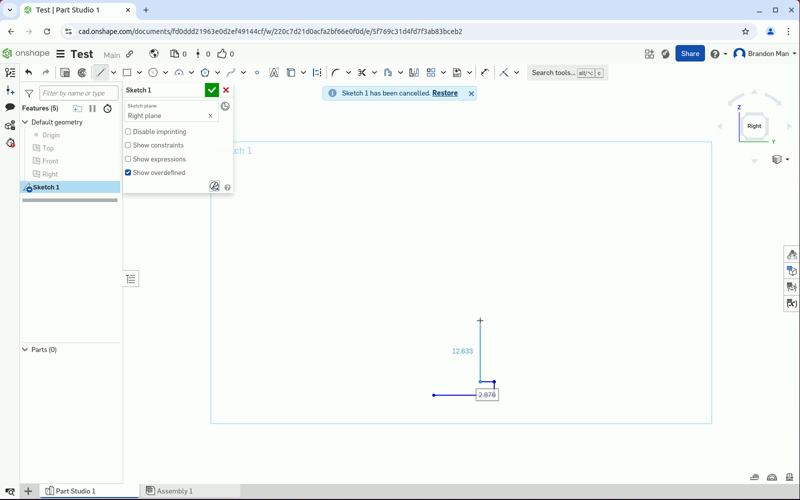
key_up(shift)
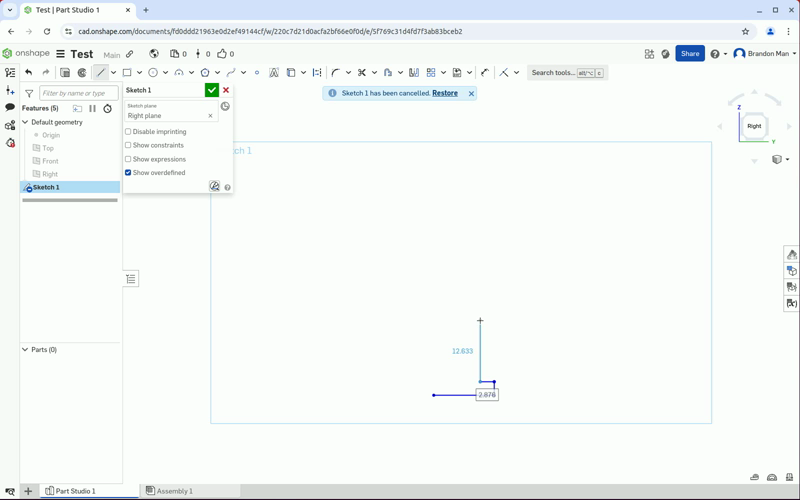
key(esc)
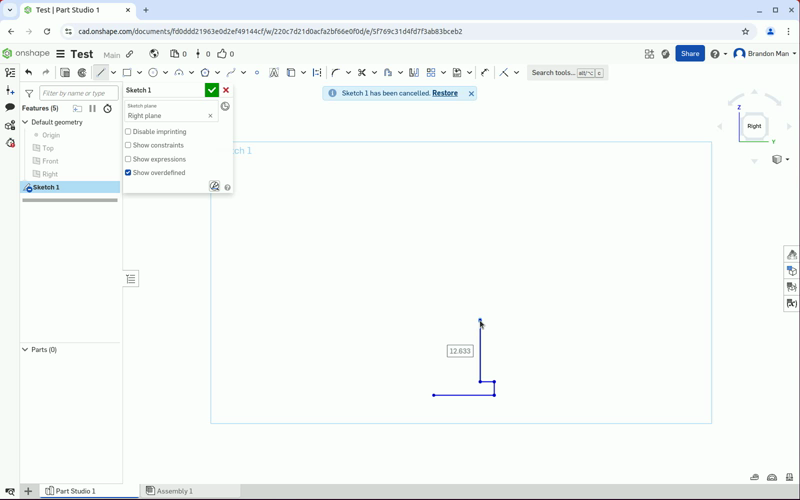
key(a)
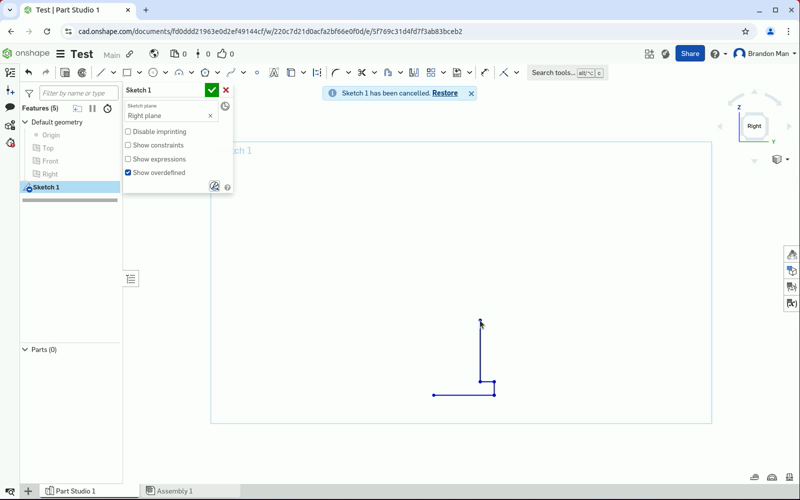
mouse_move(480, 320)
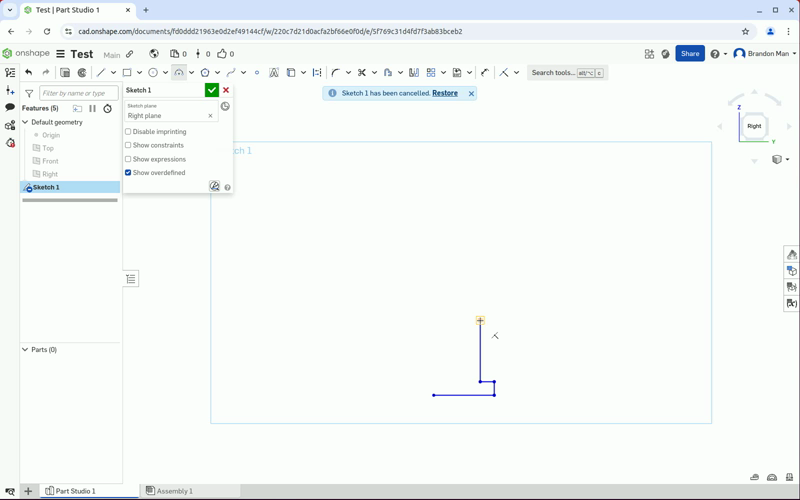
click(480, 320)
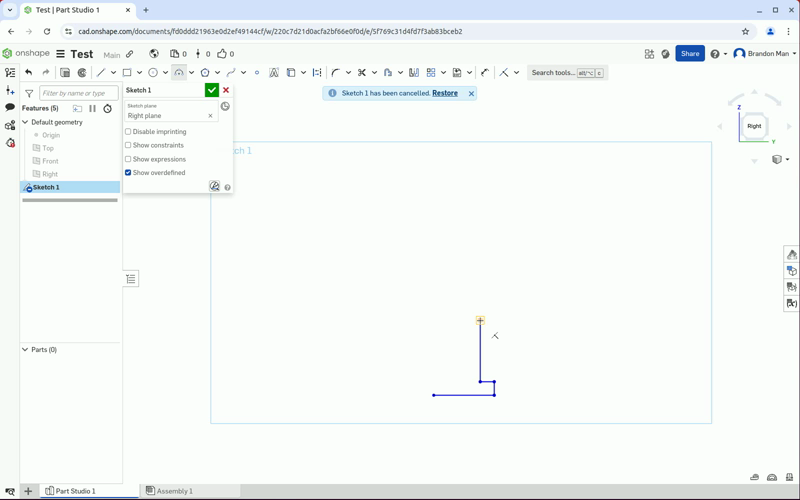
key_down(shift)
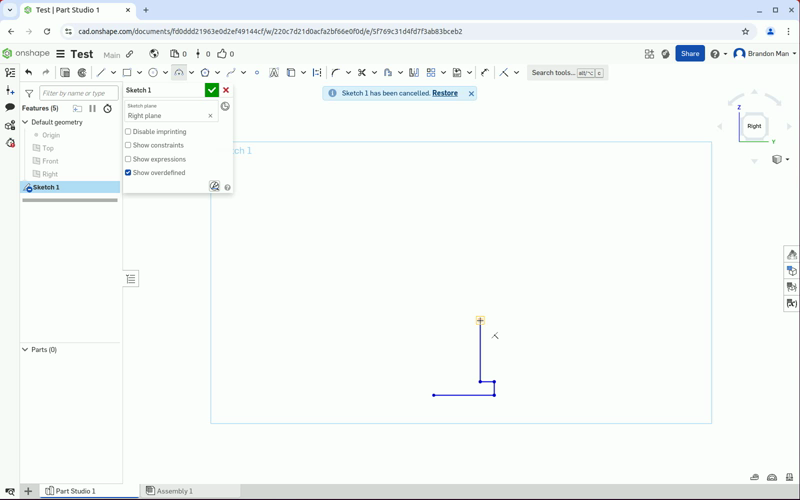
mouse_move(482, 289)
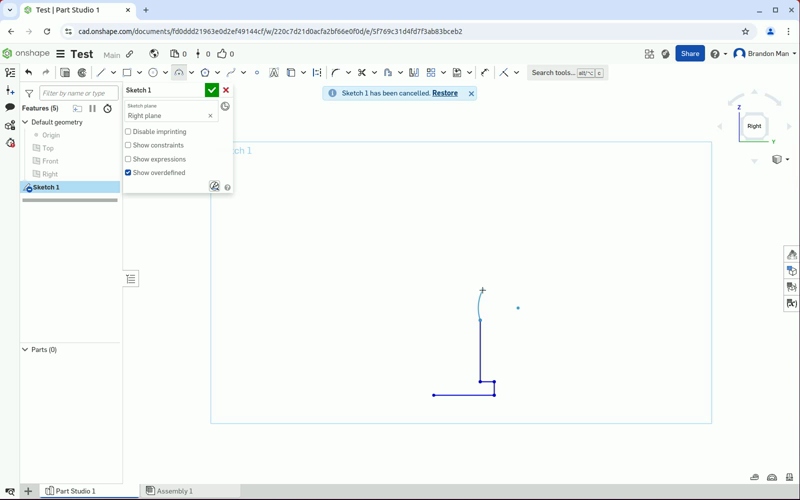
click(482, 289)
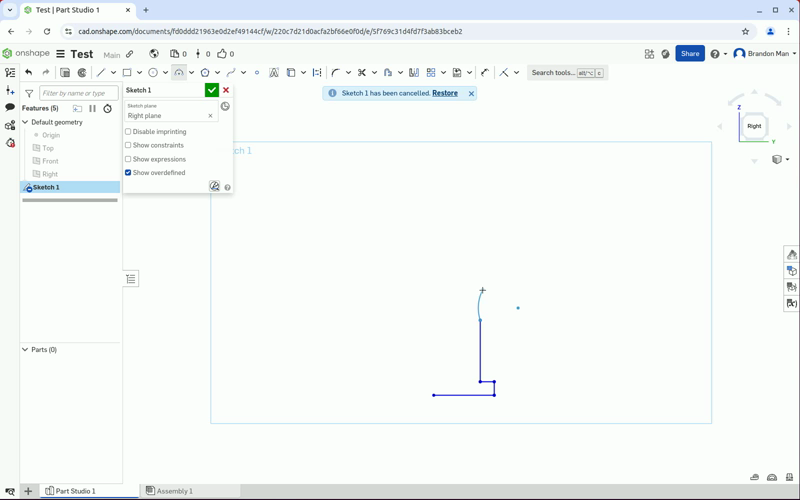
mouse_move(486, 305)
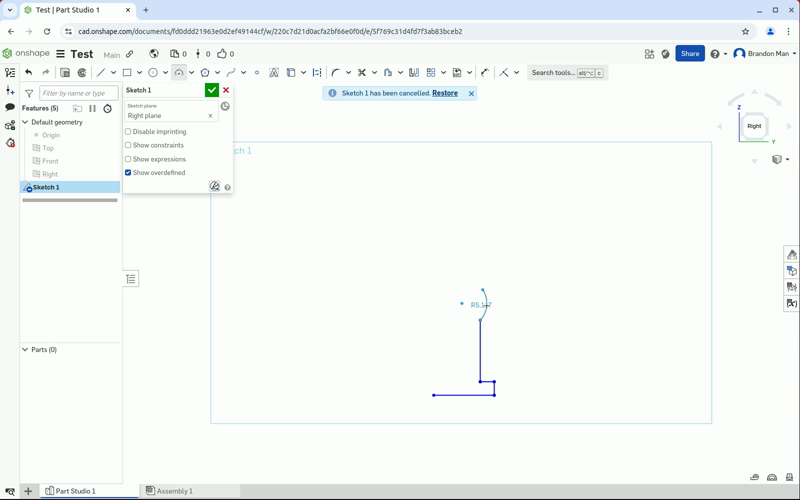
click(486, 305)
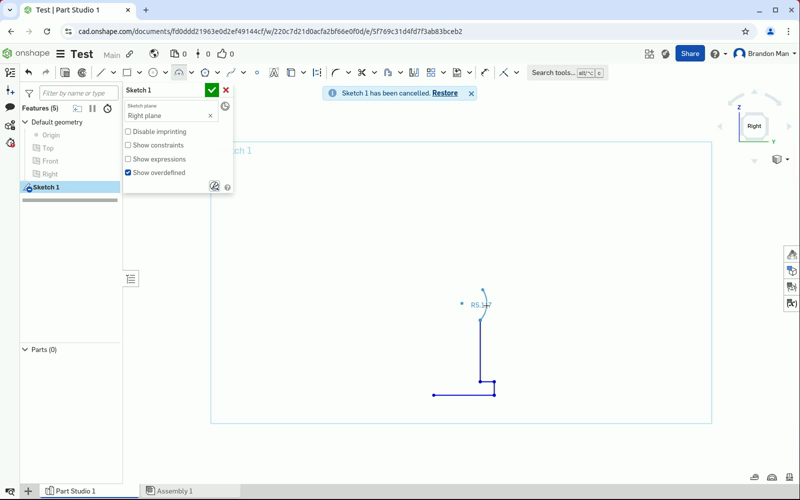
key_up(shift)
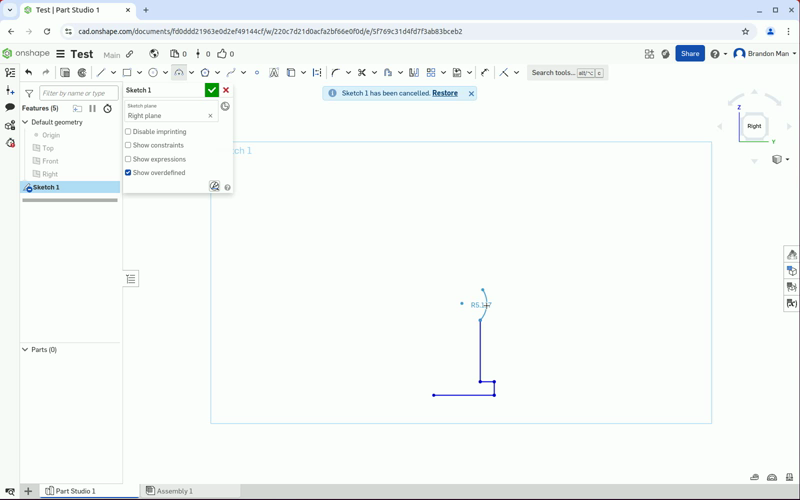
key(esc)
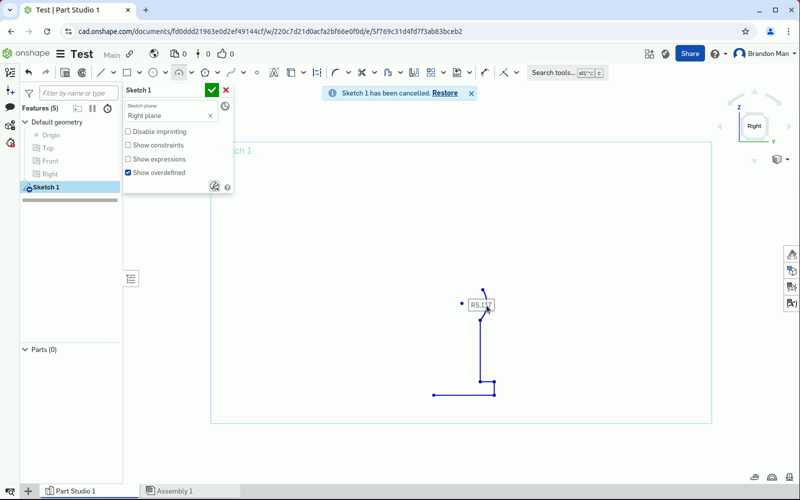
key(l)
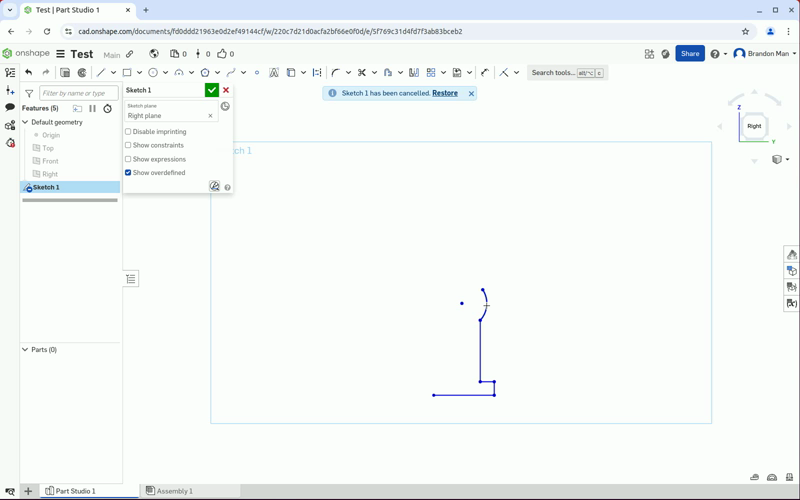
mouse_move(482, 289)
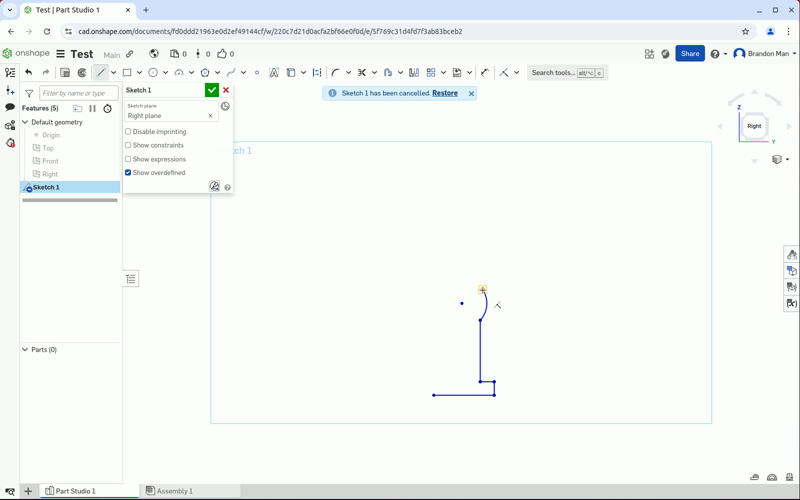
click(482, 289)
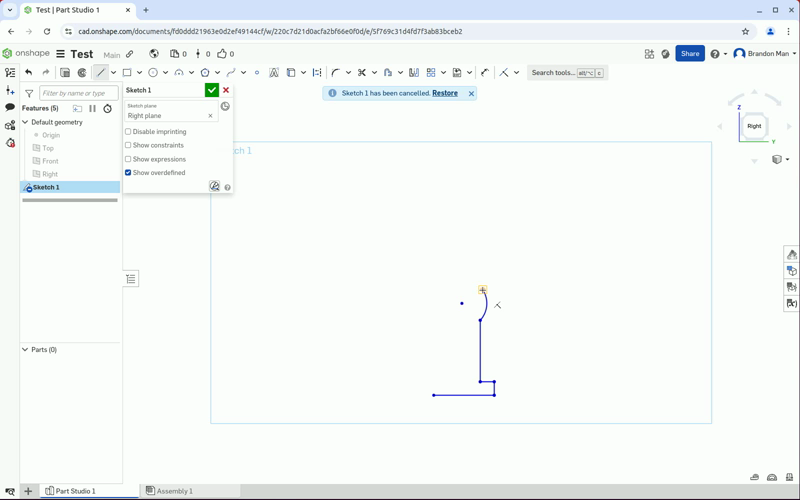
key_down(shift)
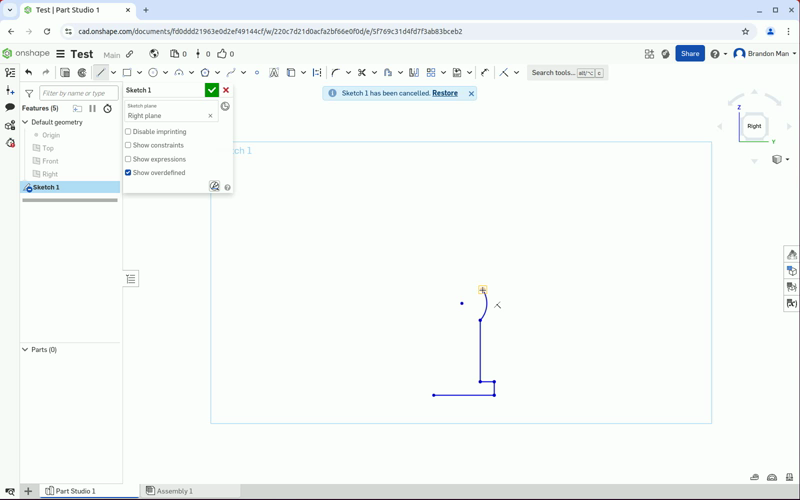
mouse_move(512, 289)
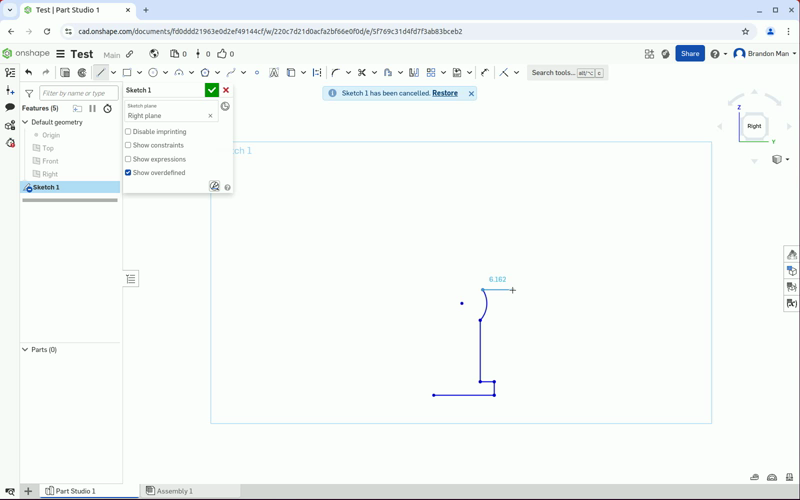
mouse_move(486, 289)
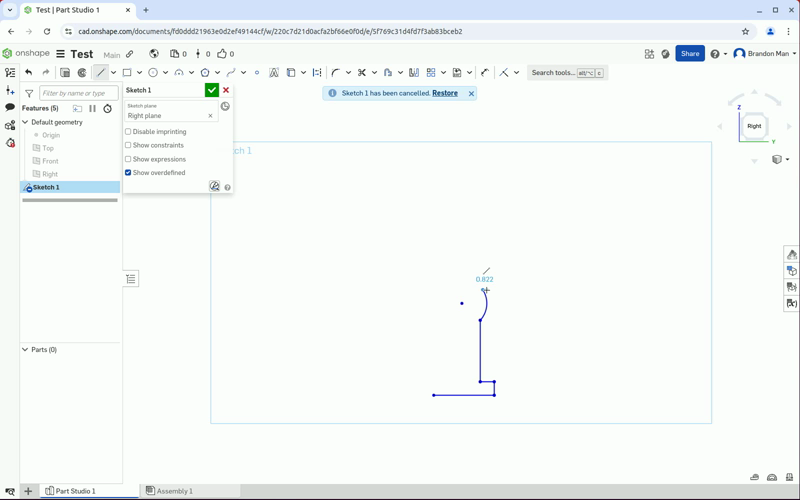
scroll(6)
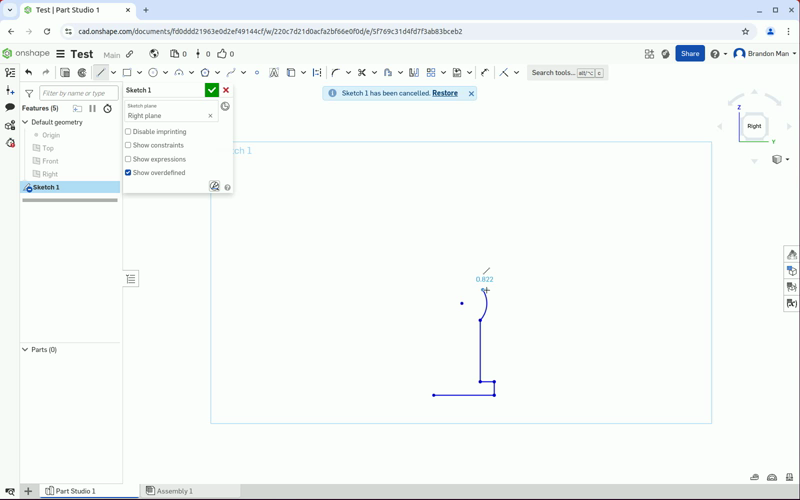
scroll(6)
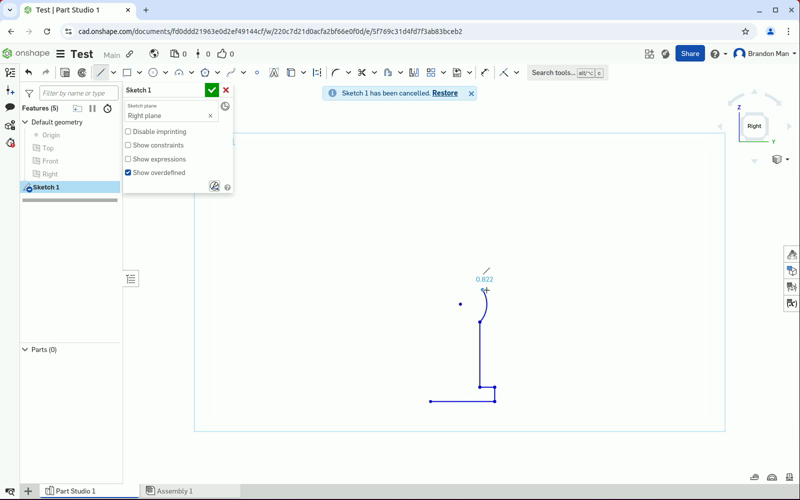
scroll(6)
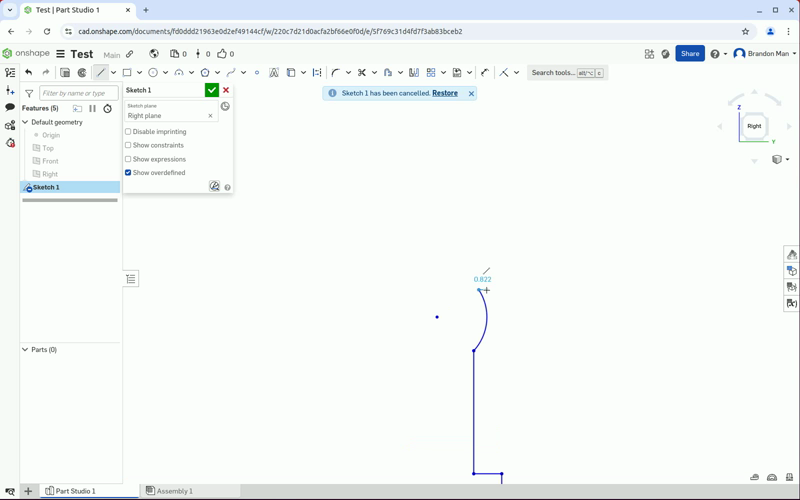
scroll(6)
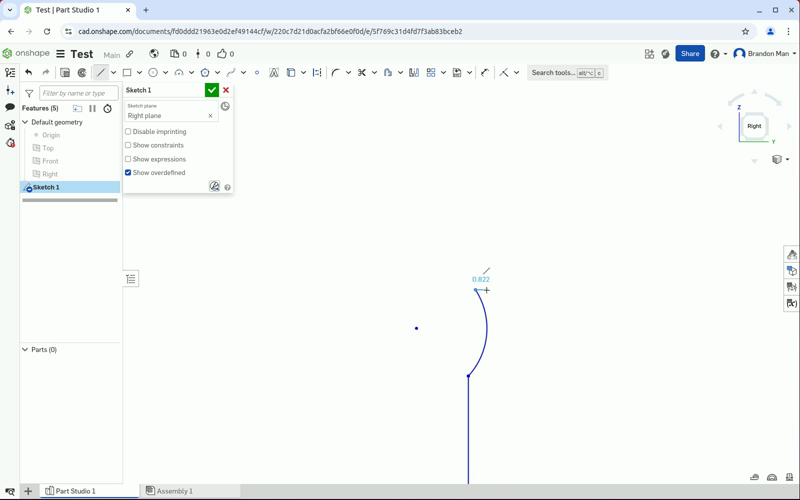
scroll(6)
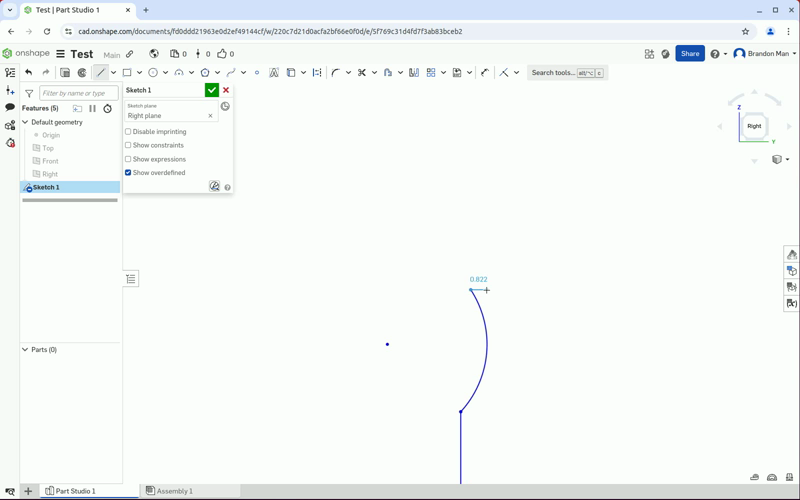
scroll(6)
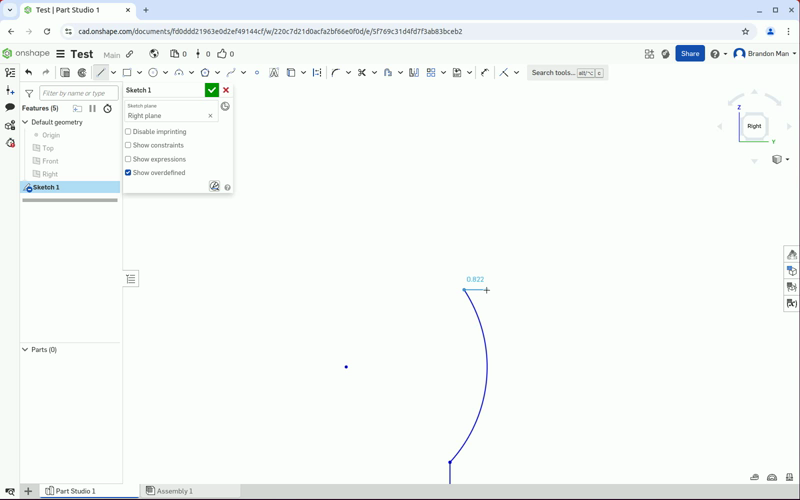
scroll(6)
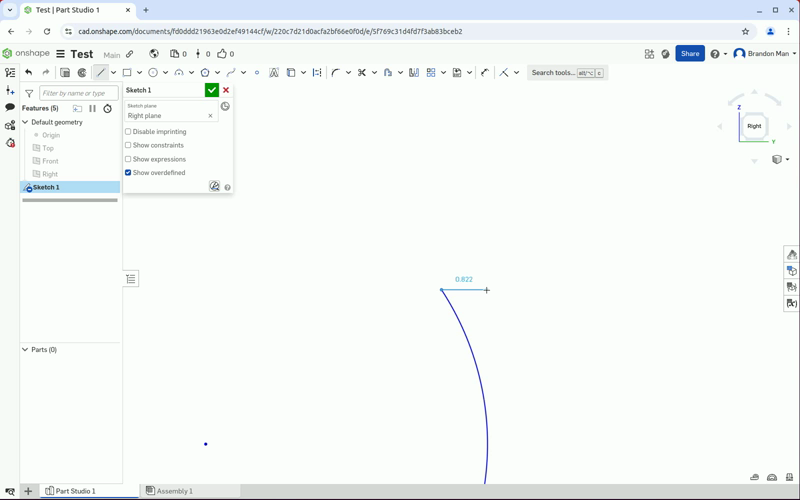
click(486, 289)
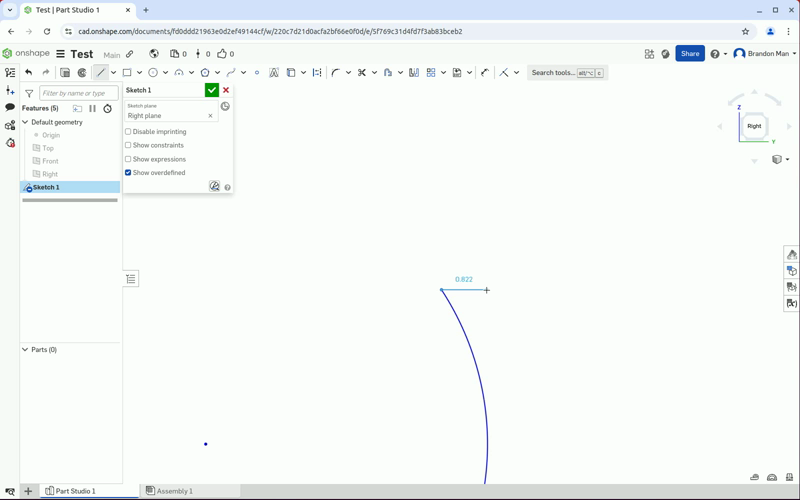
scroll(-6)
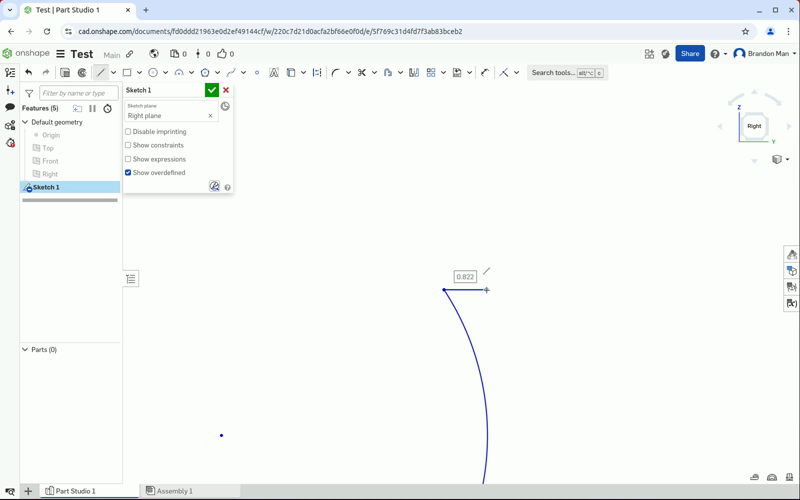
scroll(-6)
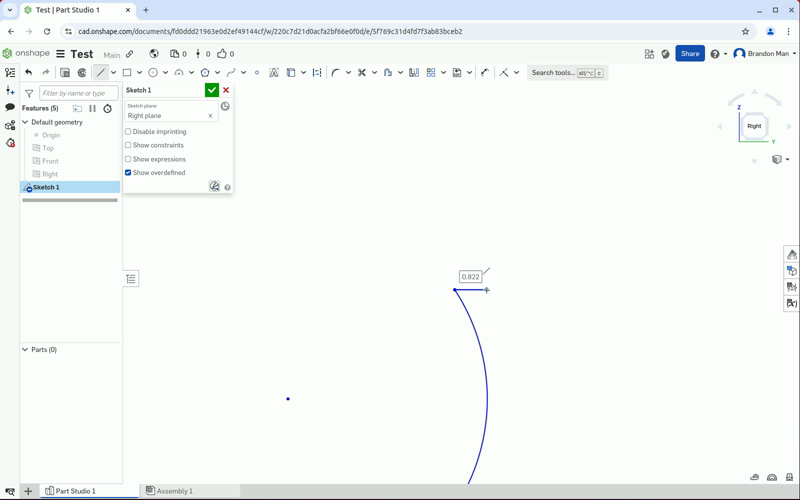
scroll(-6)
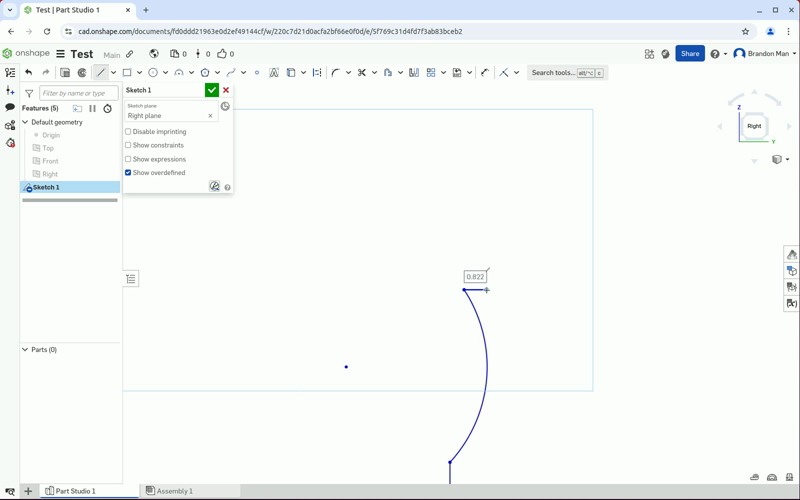
scroll(-6)
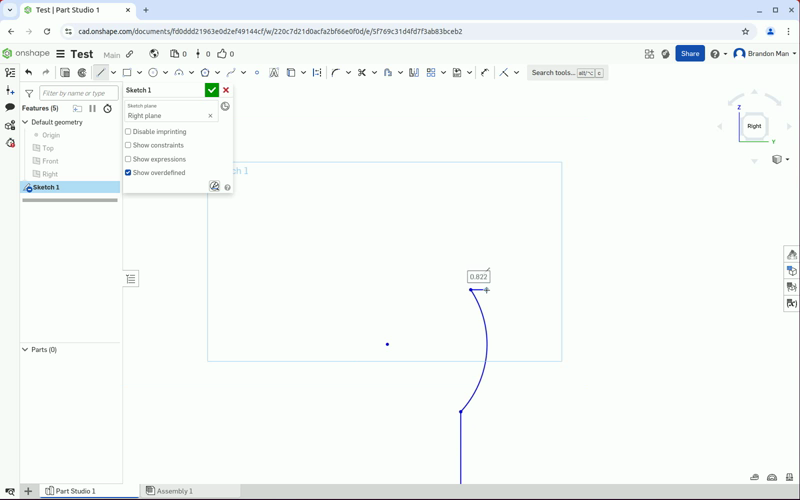
scroll(-6)
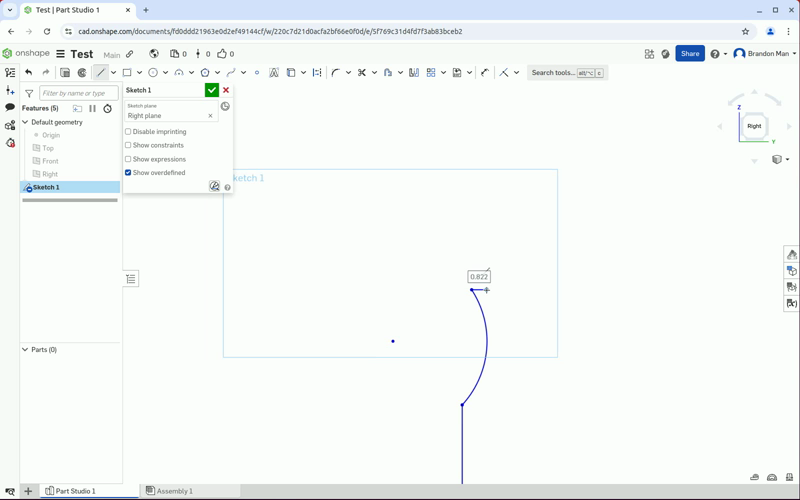
scroll(-6)
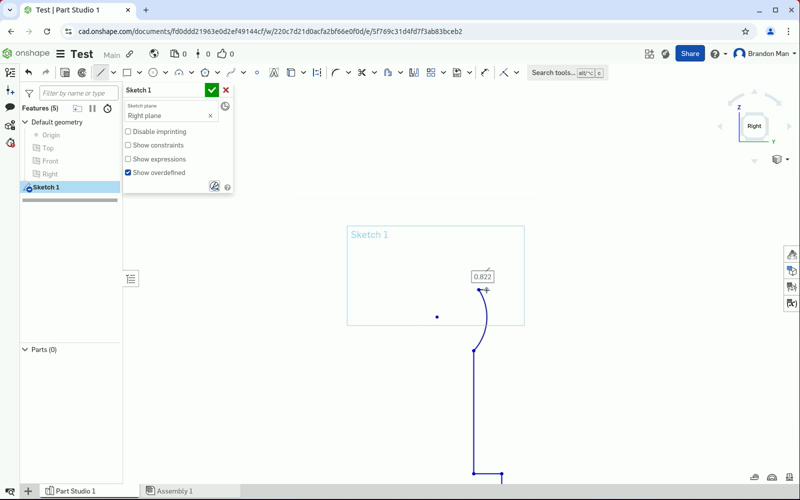
scroll(-6)
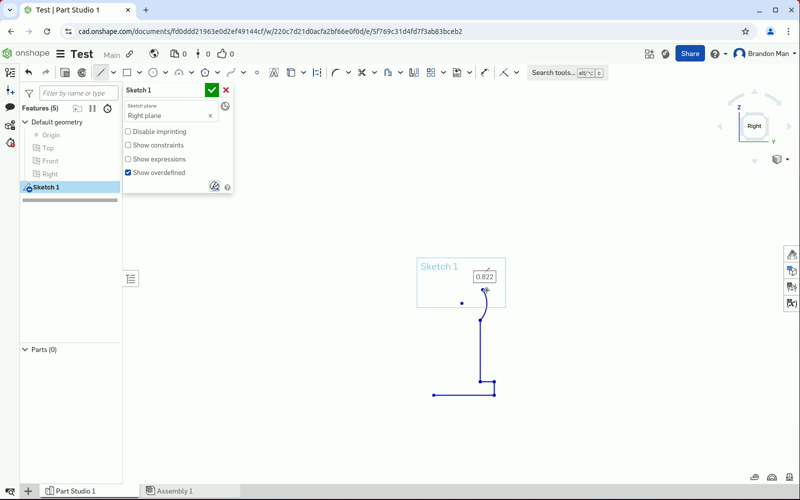
key_up(shift)
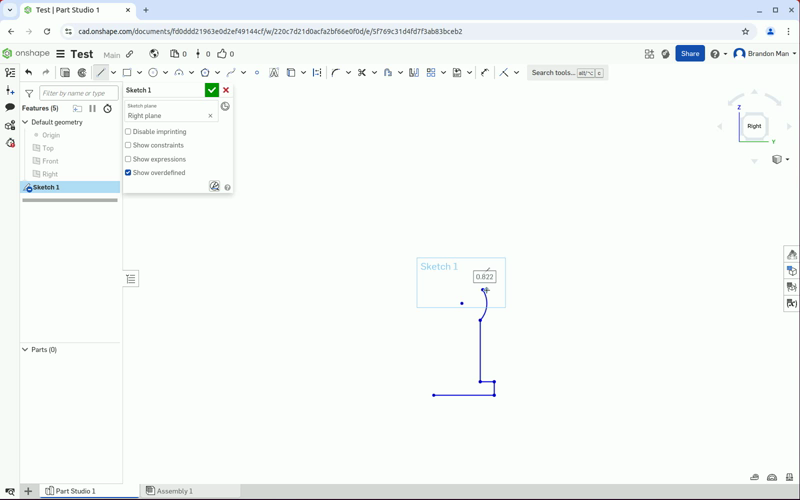
key_down(shift)
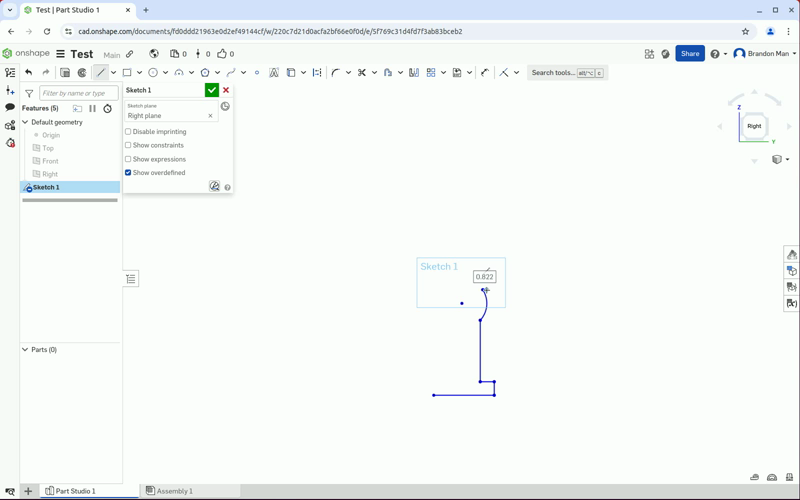
mouse_move(516, 289)
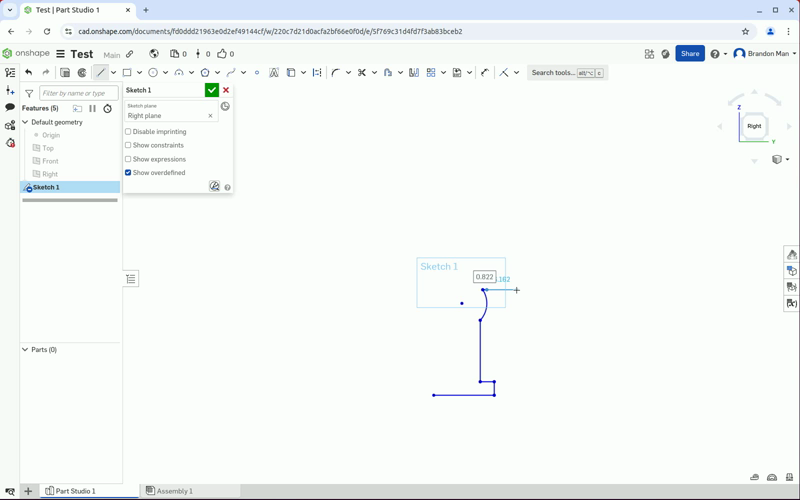
mouse_move(486, 276)
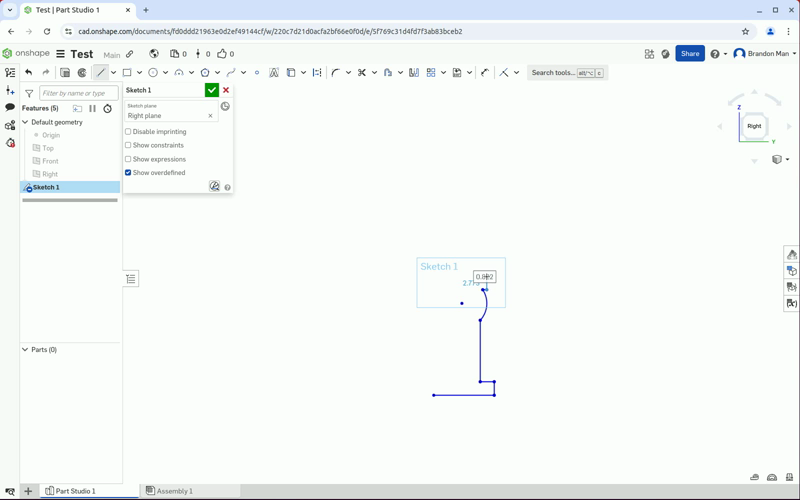
click(486, 276)
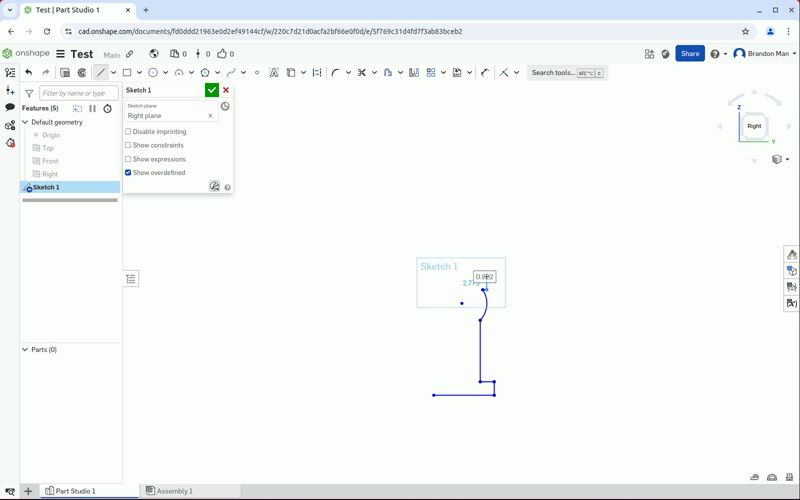
key_up(shift)
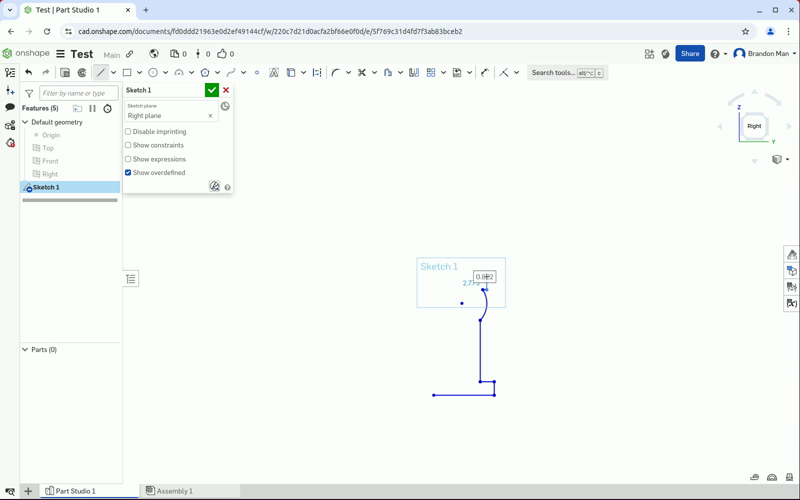
key_down(shift)
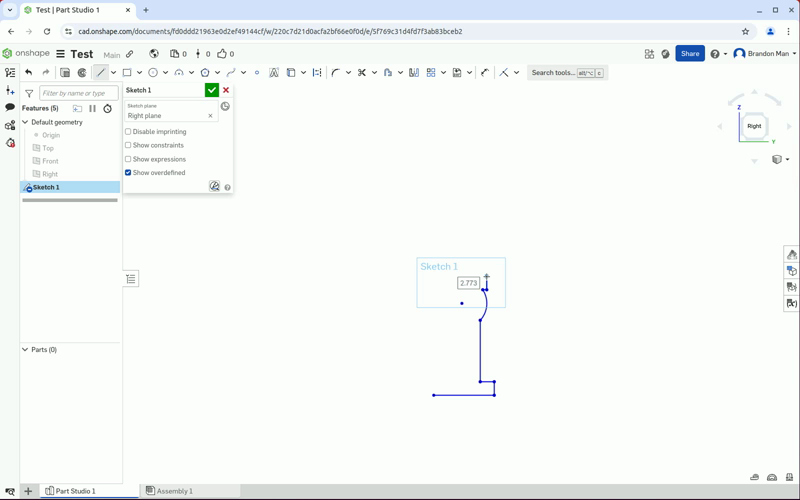
mouse_move(516, 276)
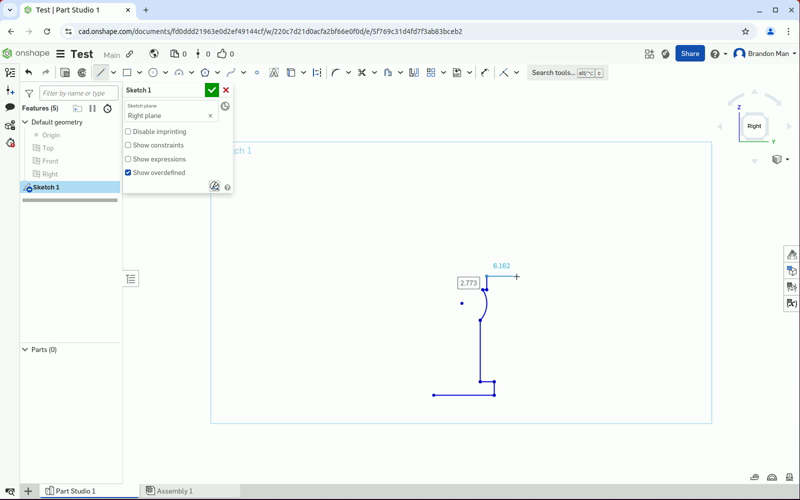
mouse_move(433, 276)
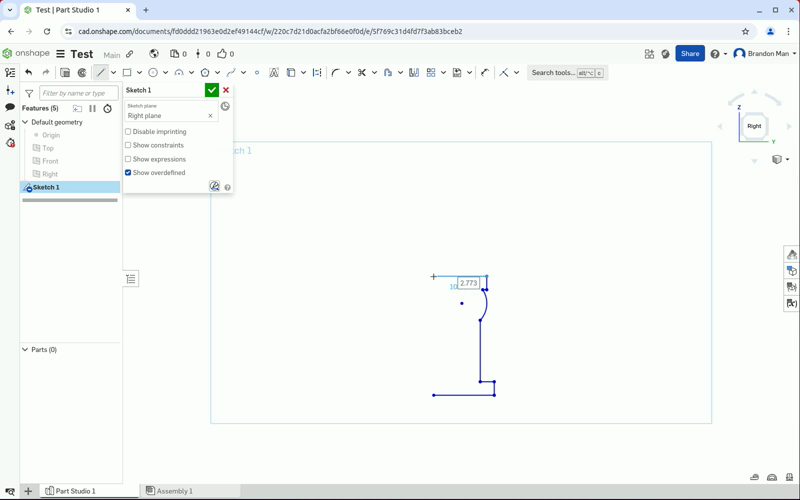
click(433, 276)
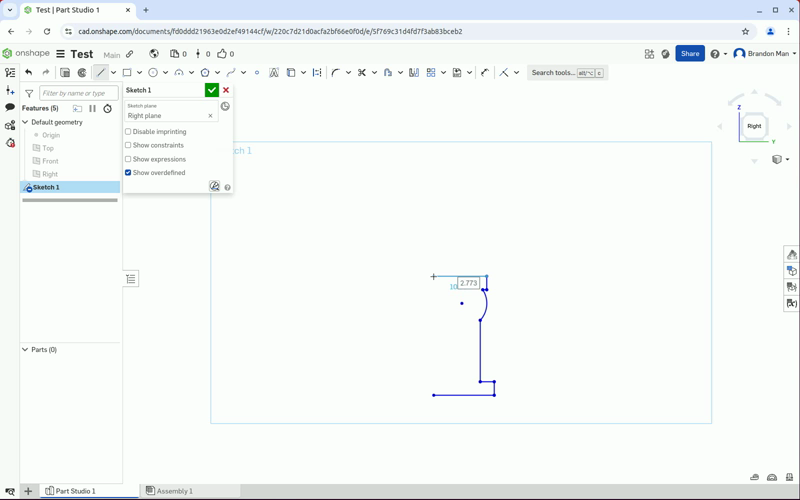
key_up(shift)
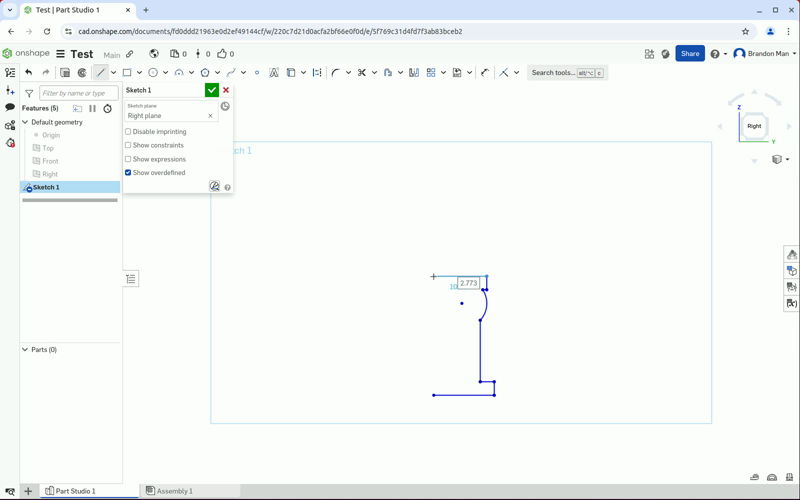
key_down(shift)
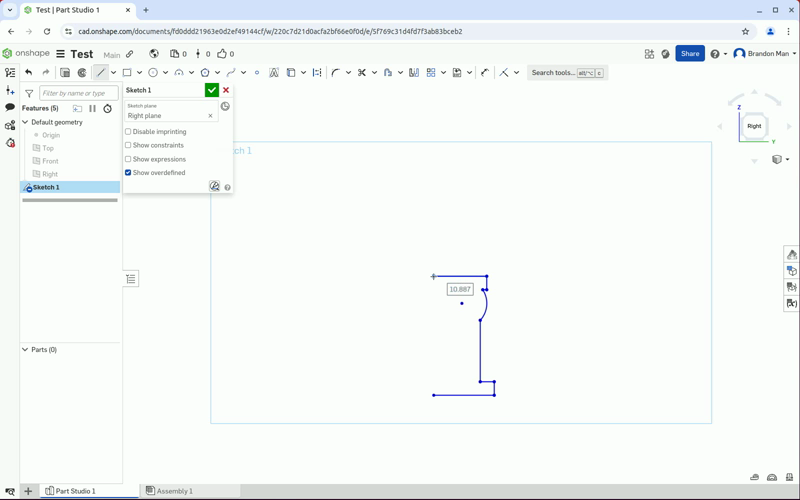
mouse_move(463, 276)
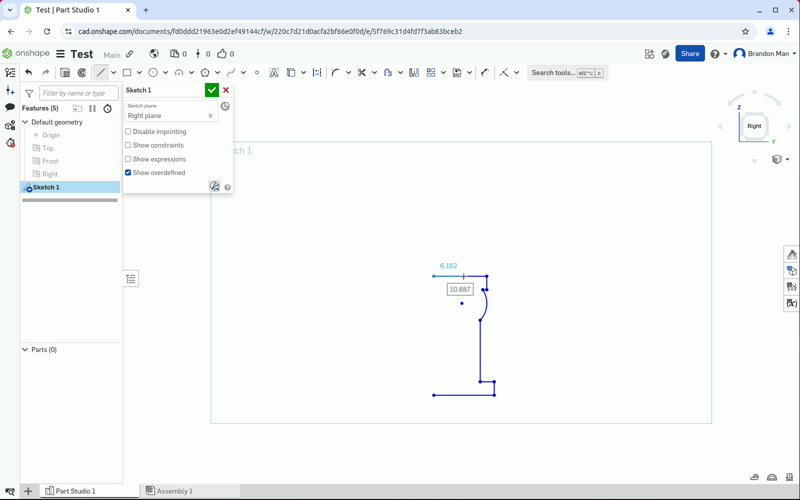
mouse_move(433, 289)
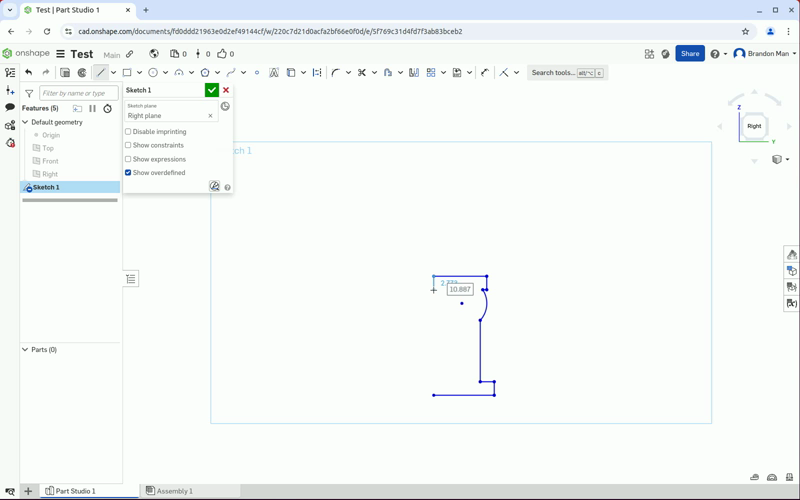
click(433, 289)
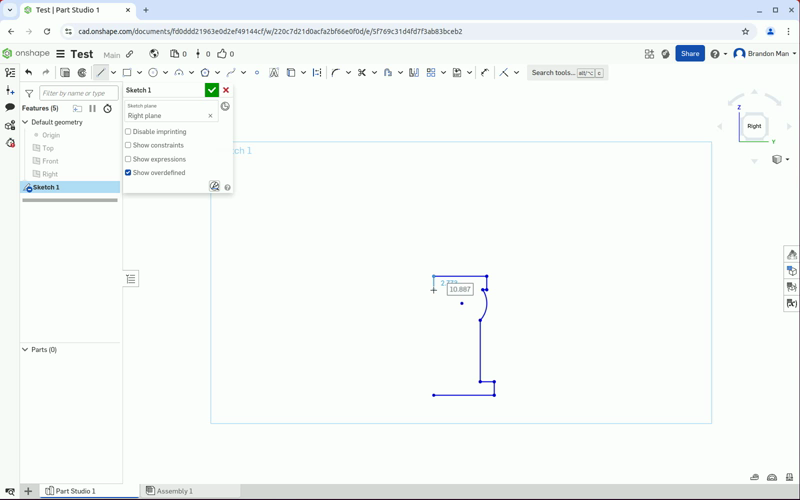
key_up(shift)
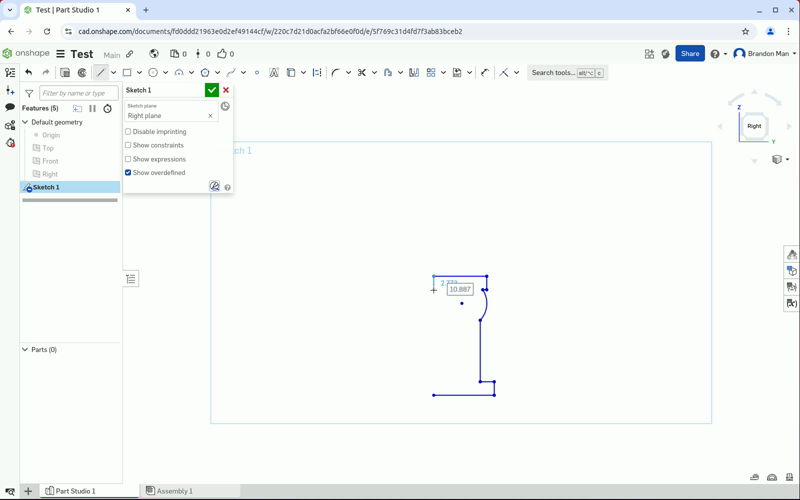
key_down(shift)
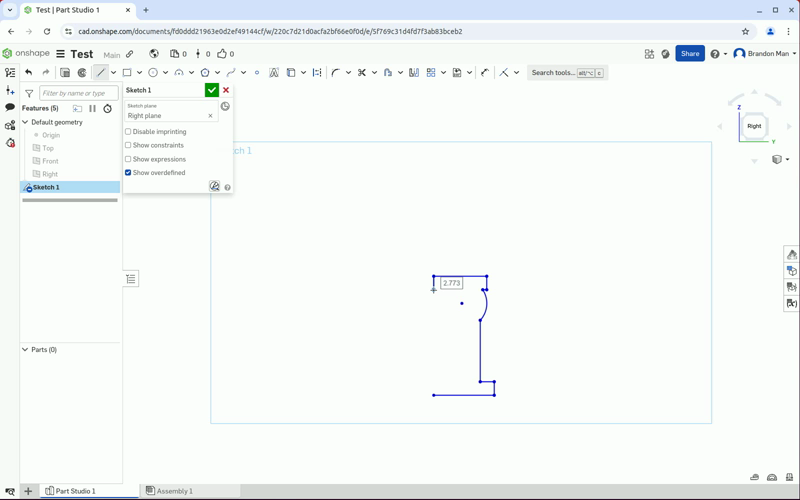
mouse_move(463, 289)
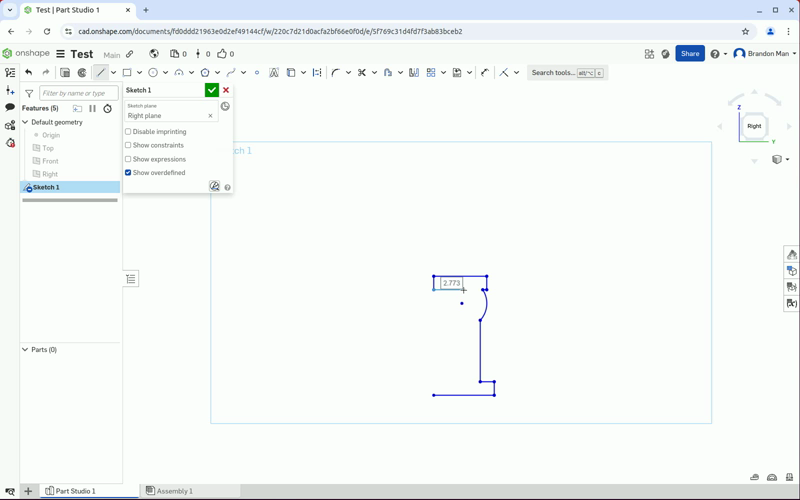
mouse_move(437, 289)
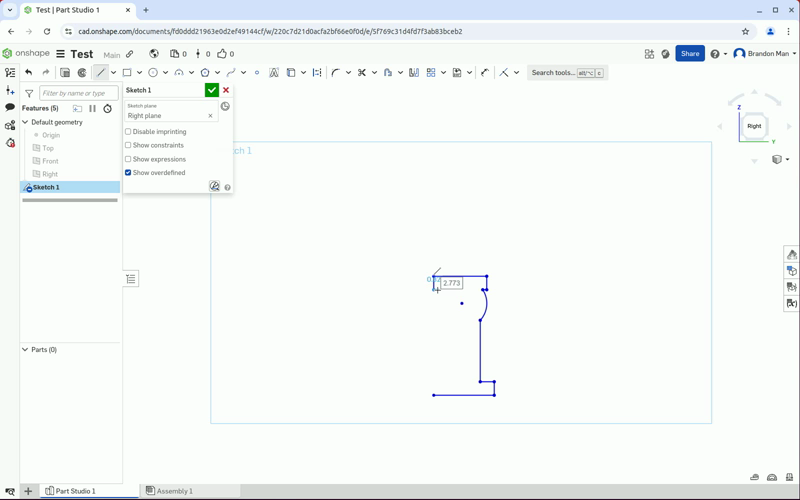
scroll(6)
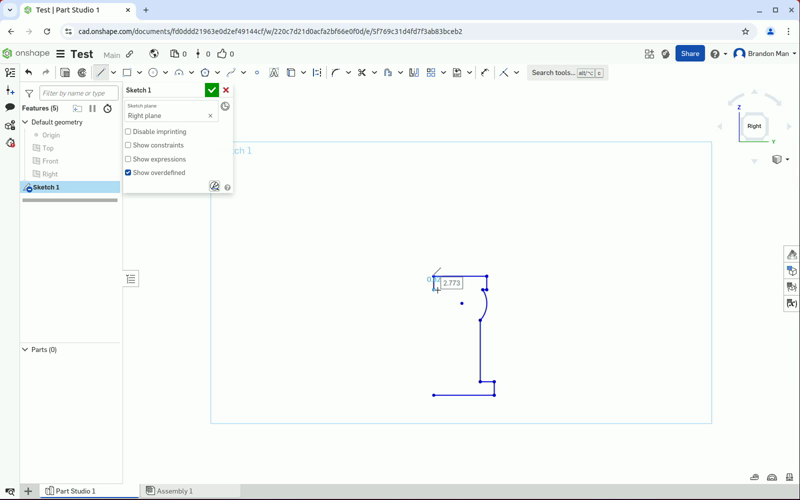
scroll(6)
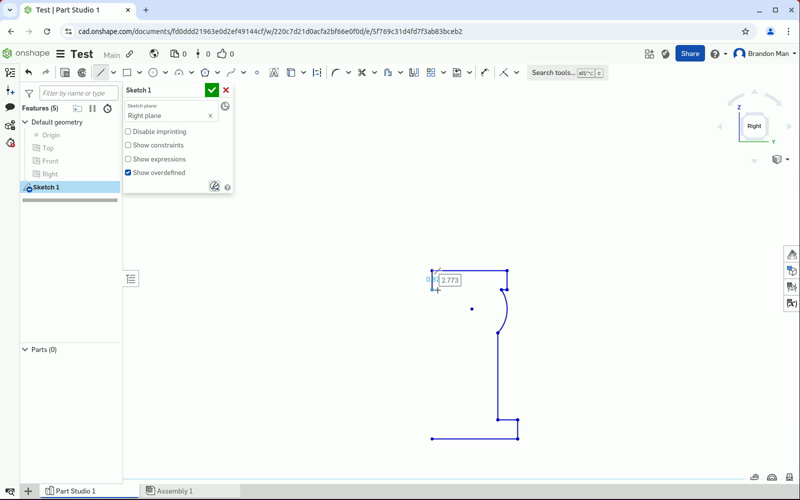
scroll(6)
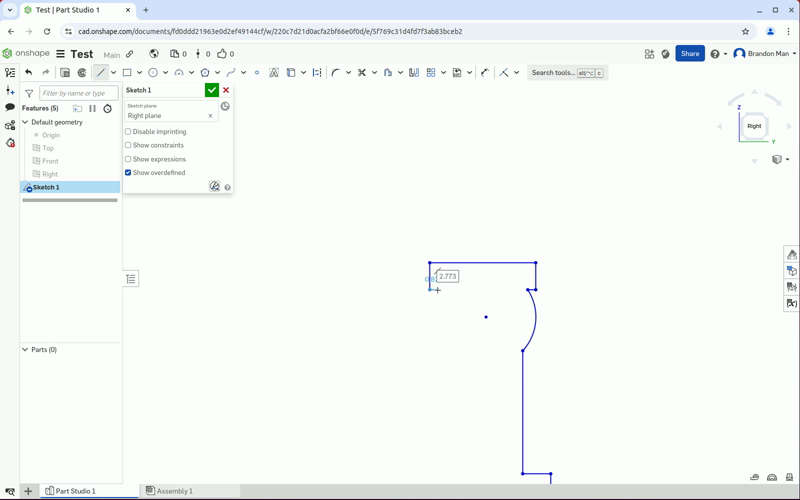
scroll(6)
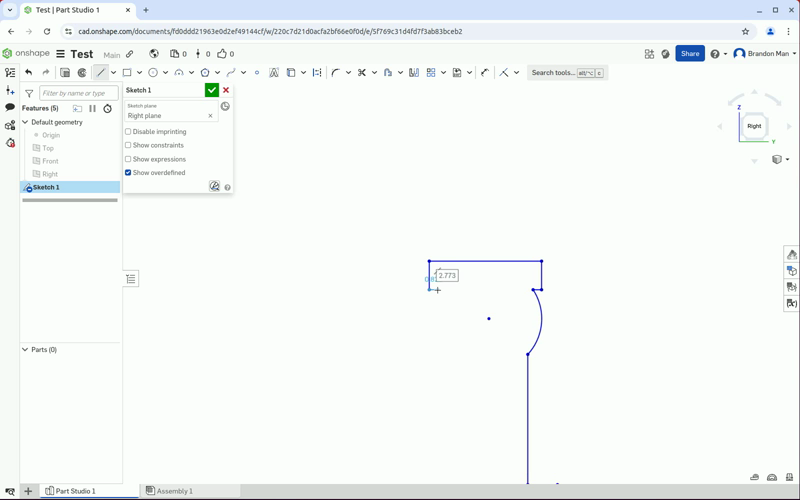
scroll(6)
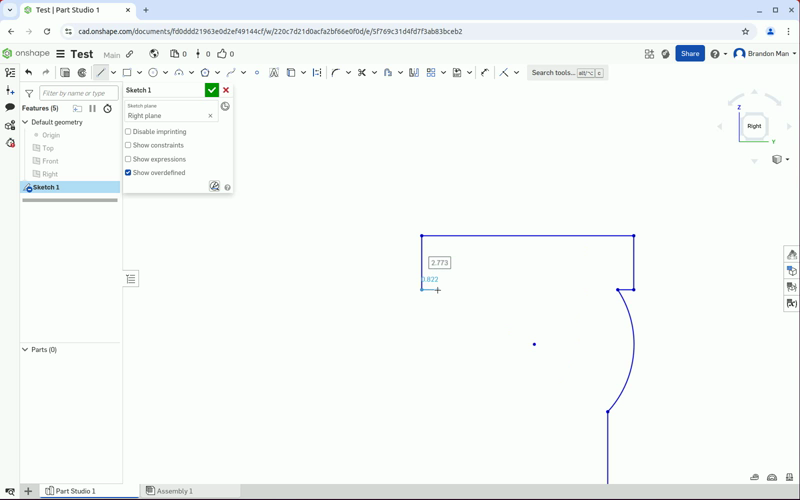
scroll(6)
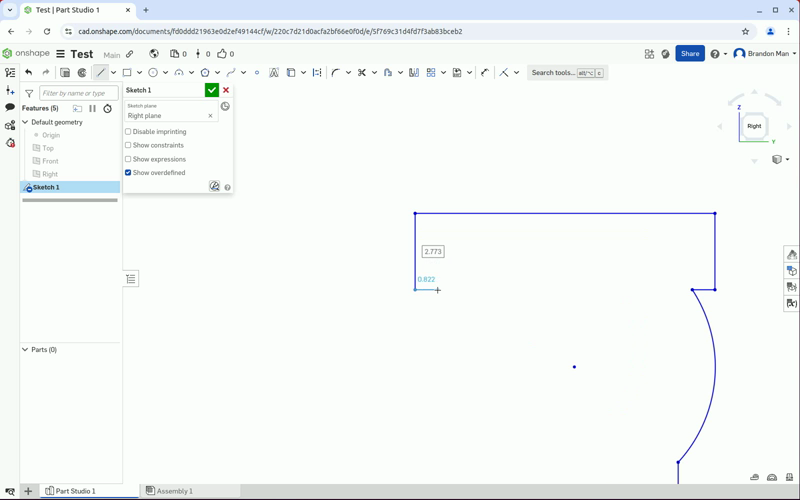
scroll(6)
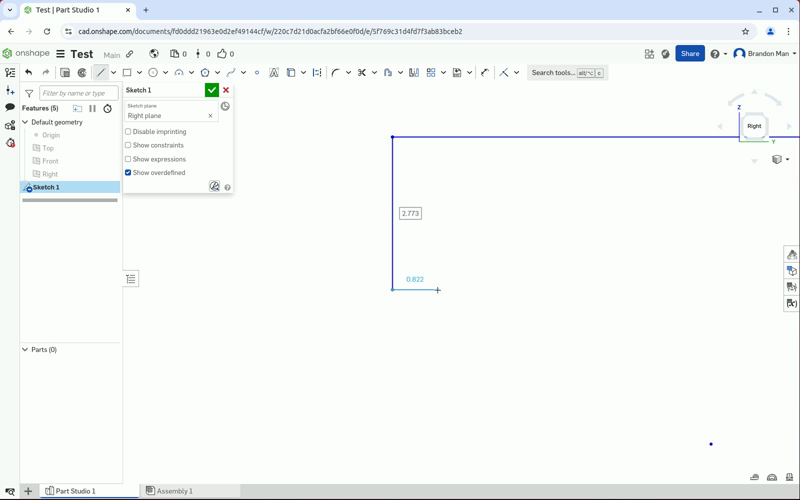
click(437, 289)
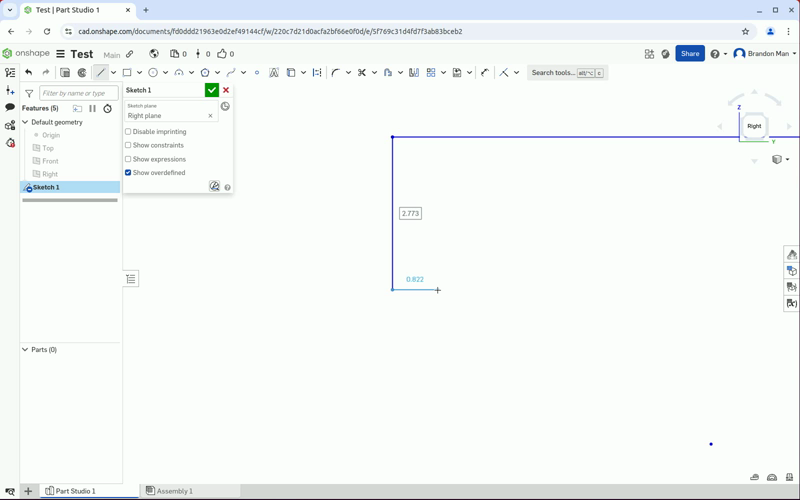
scroll(-6)
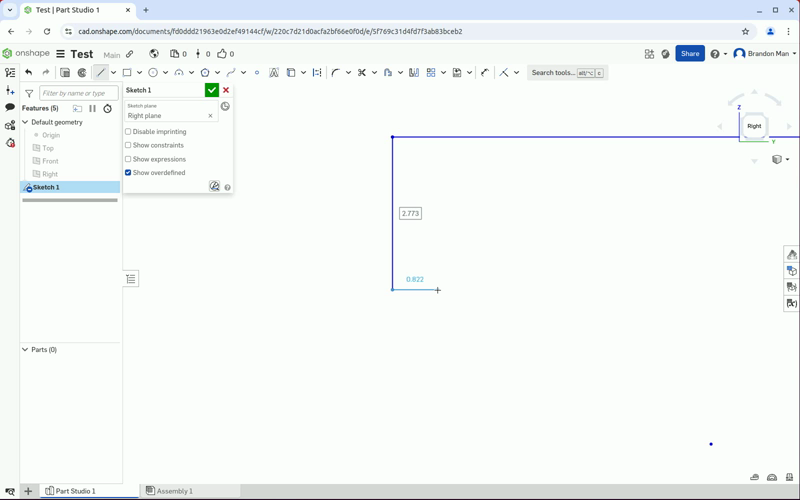
scroll(-6)
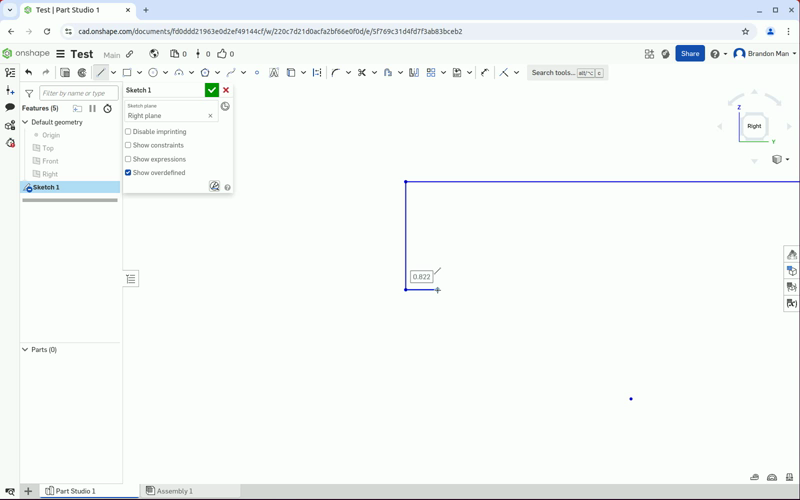
scroll(-6)
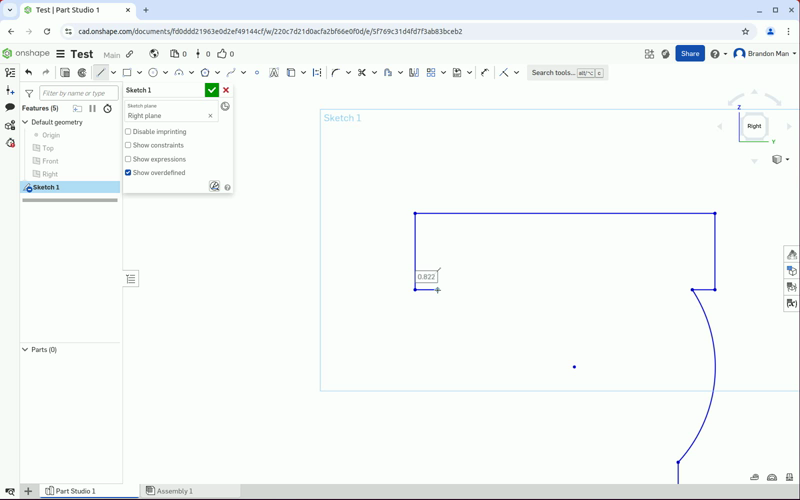
scroll(-6)
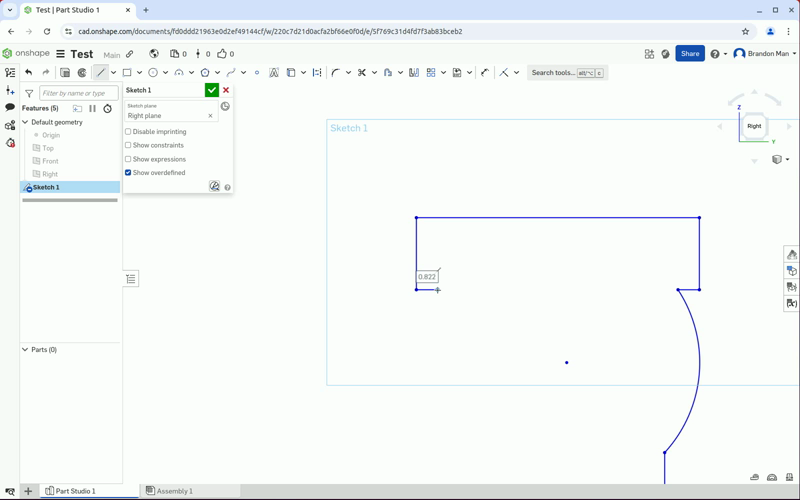
scroll(-6)
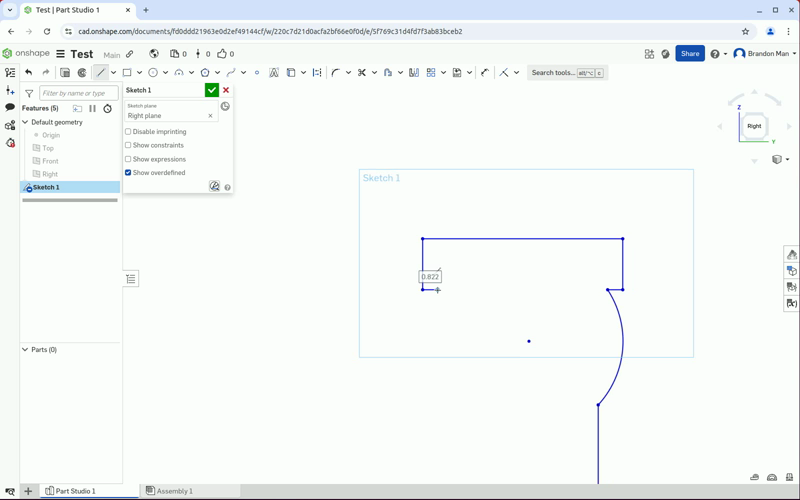
scroll(-6)
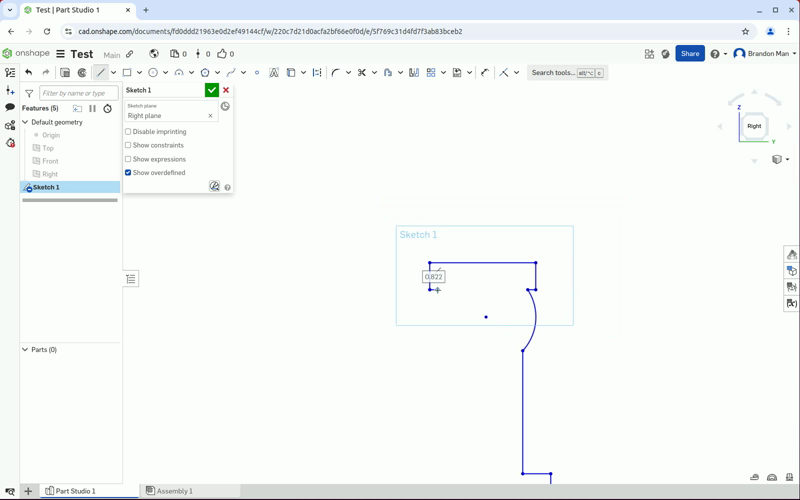
scroll(-6)
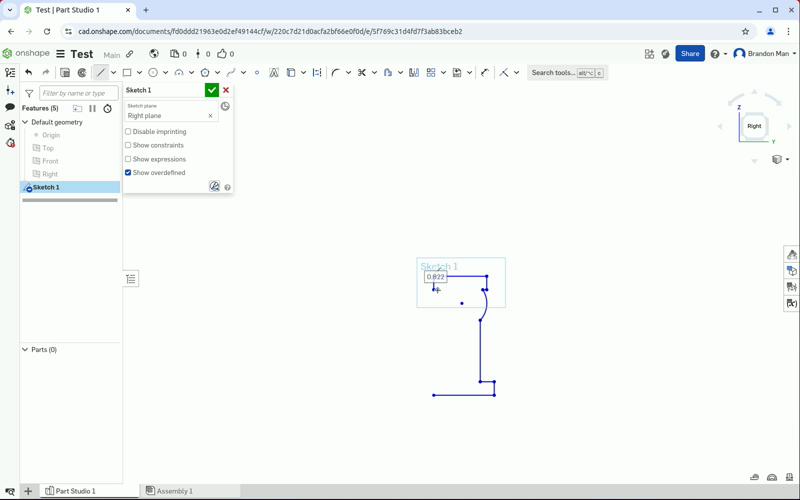
key_up(shift)
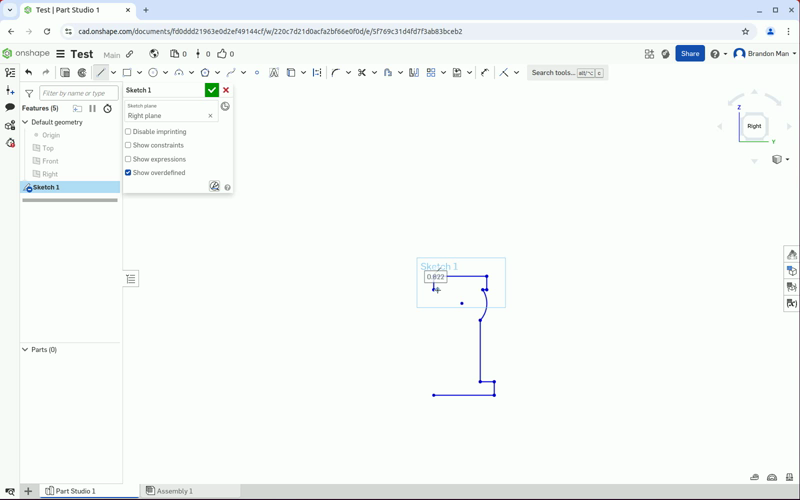
key(esc)
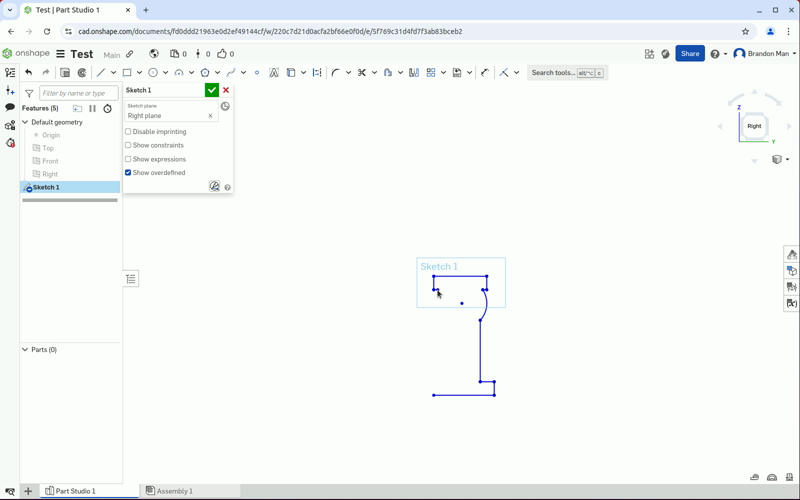
key(a)
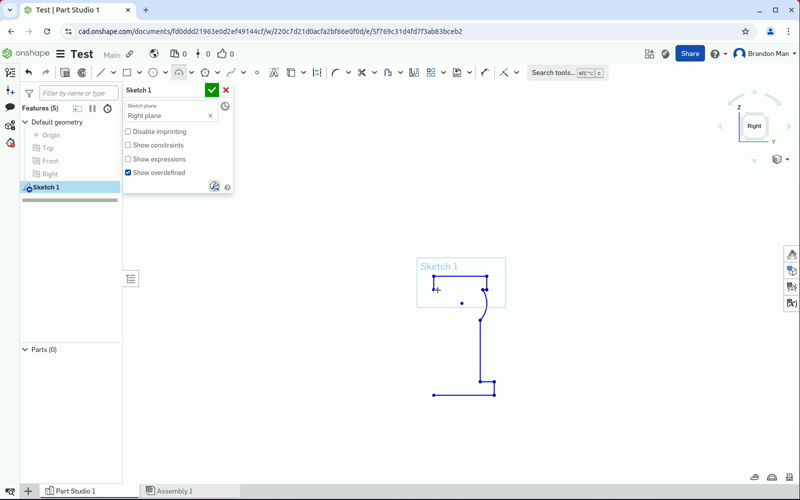
mouse_move(437, 289)
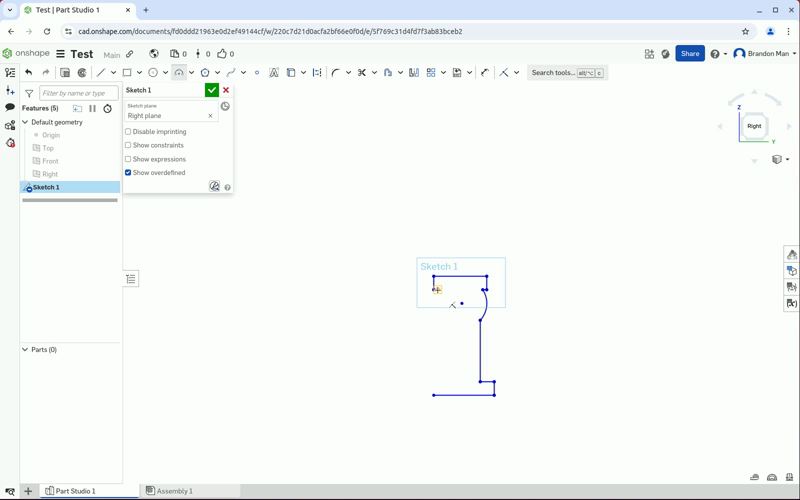
scroll(6)
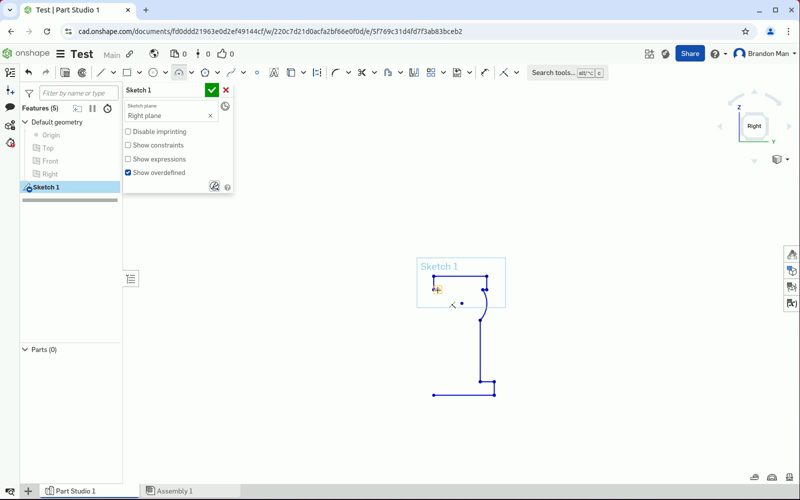
scroll(6)
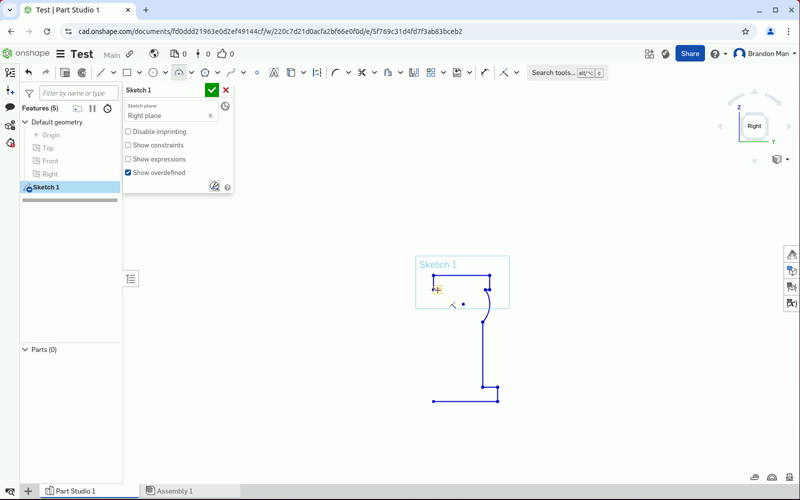
scroll(6)
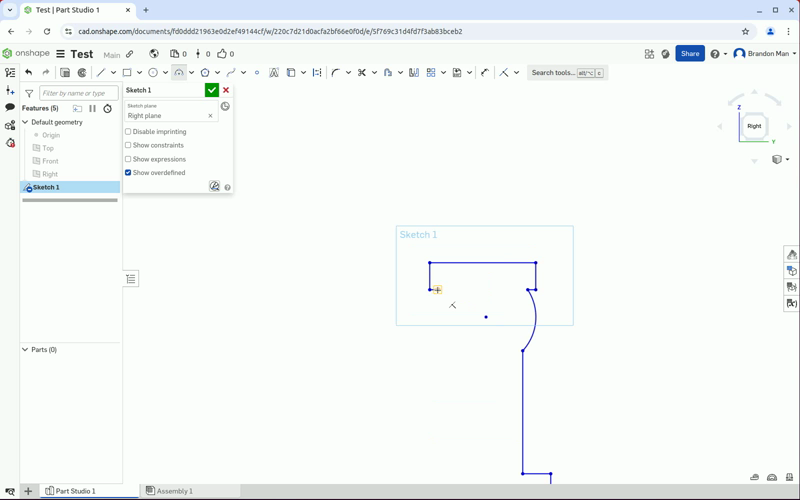
scroll(6)
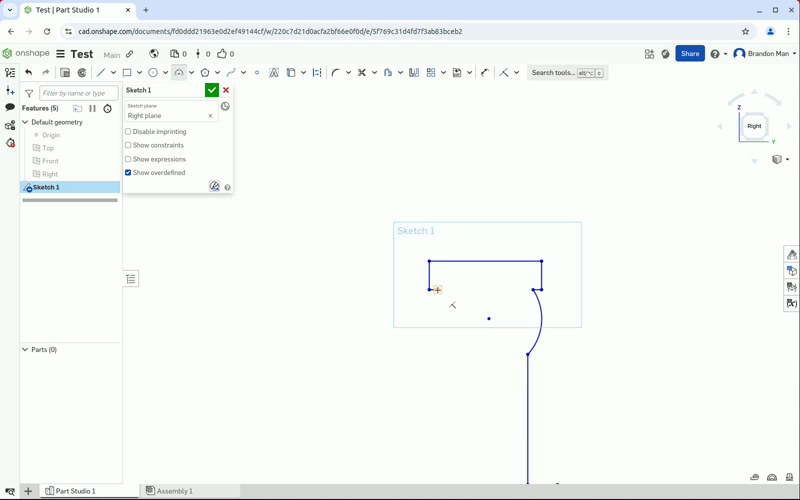
scroll(6)
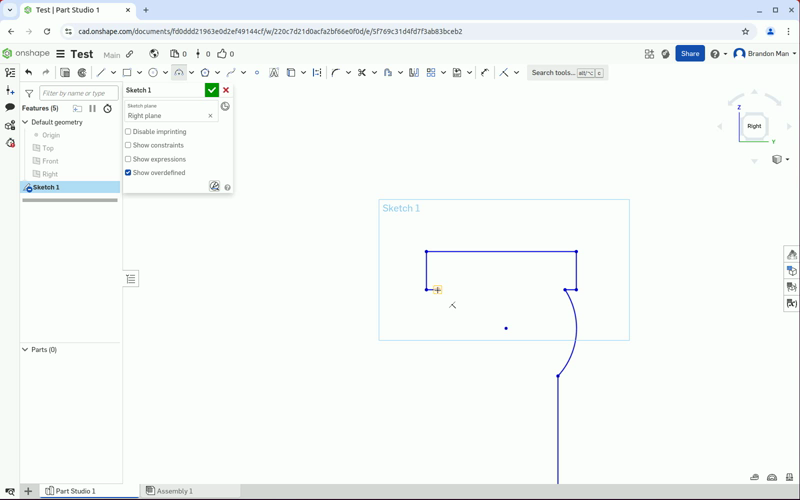
scroll(6)
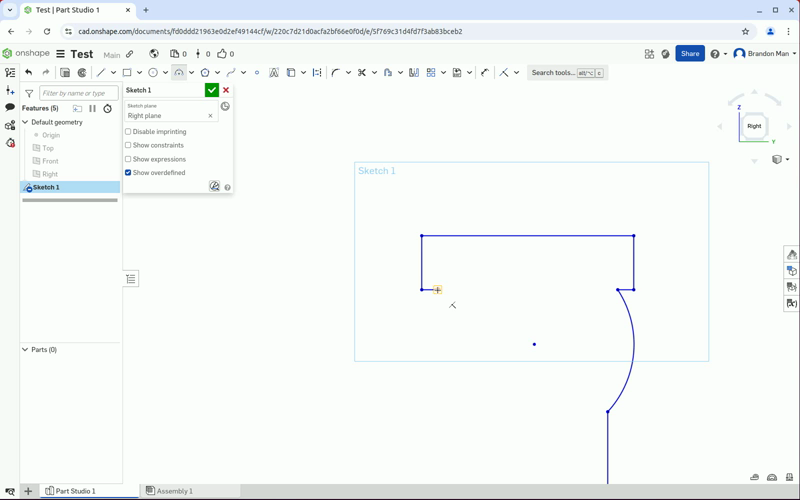
scroll(6)
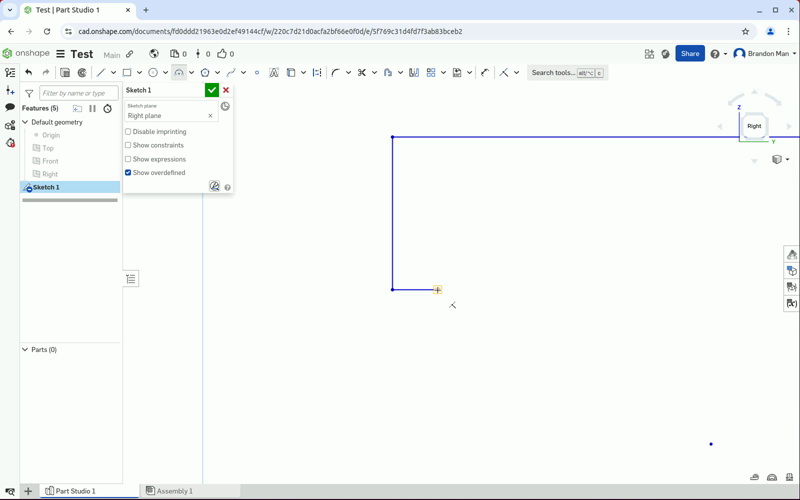
click(437, 289)
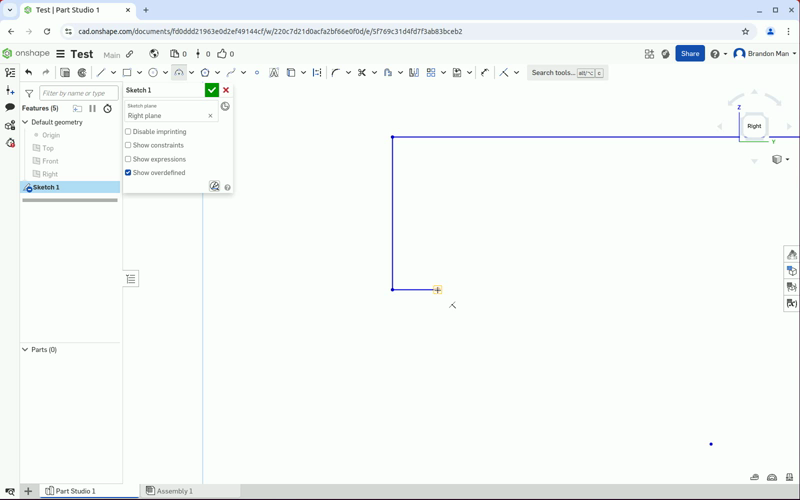
scroll(-6)
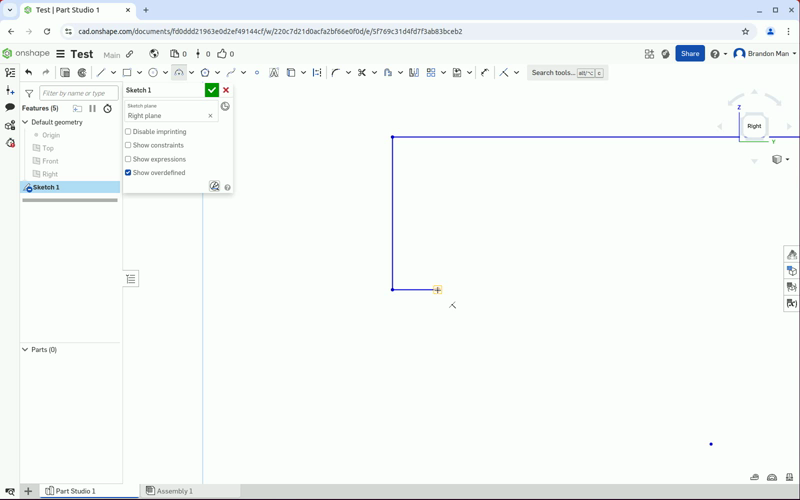
scroll(-6)
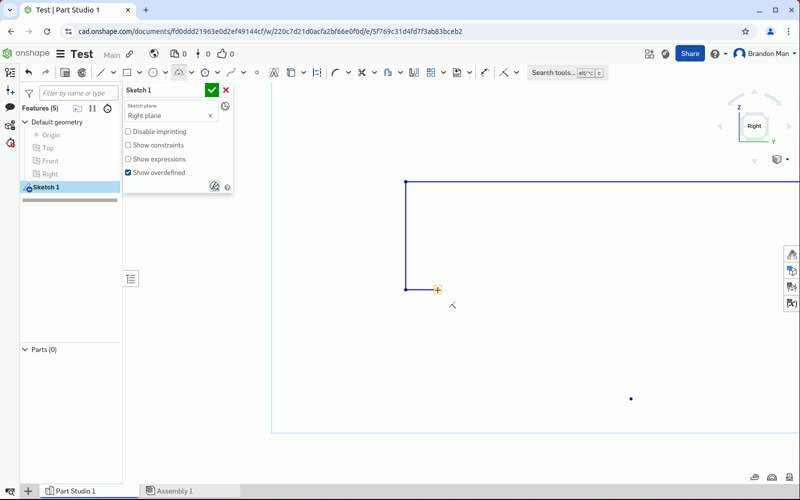
scroll(-6)
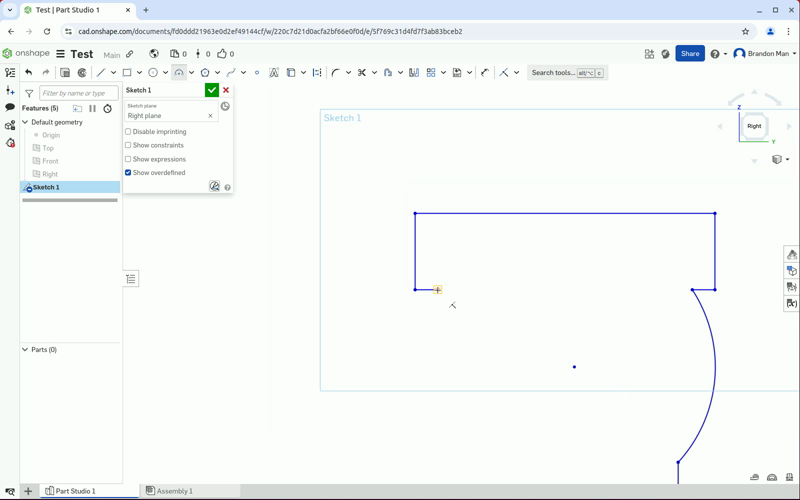
scroll(-6)
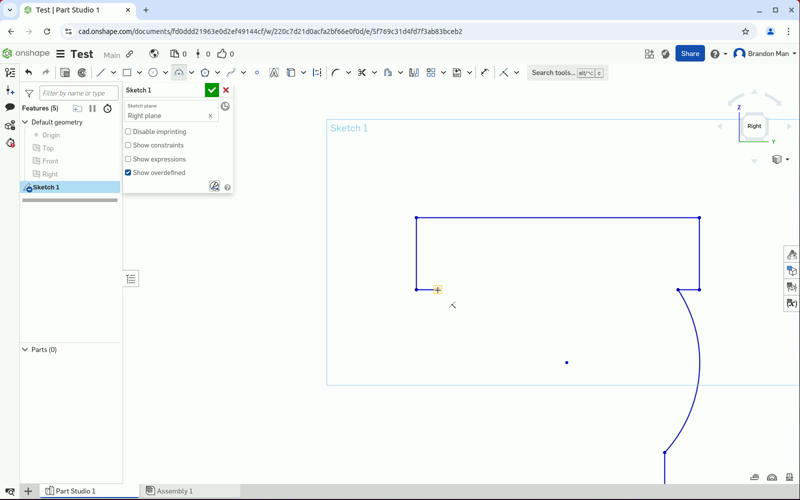
scroll(-6)
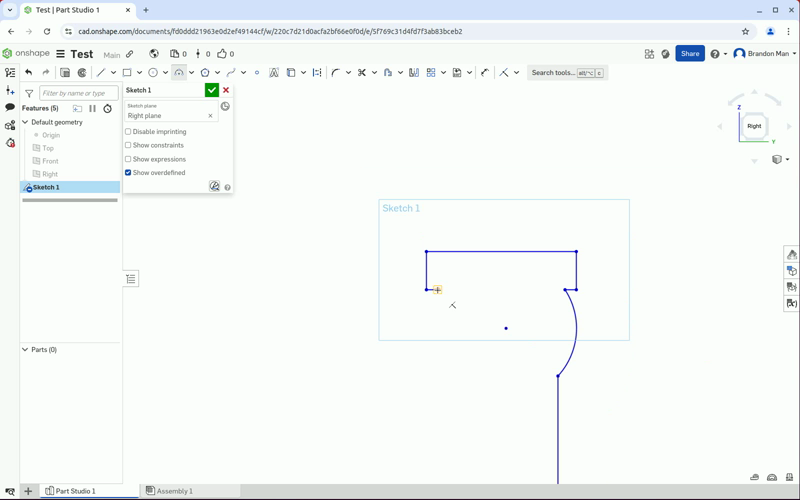
scroll(-6)
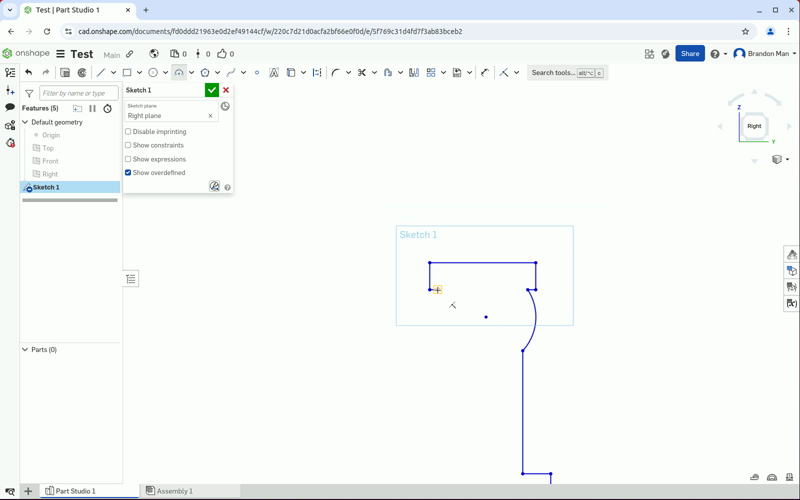
scroll(-6)
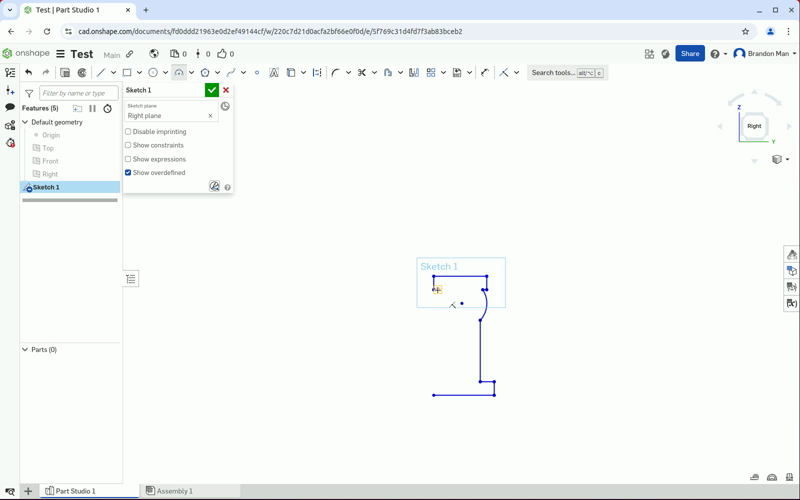
key_down(shift)
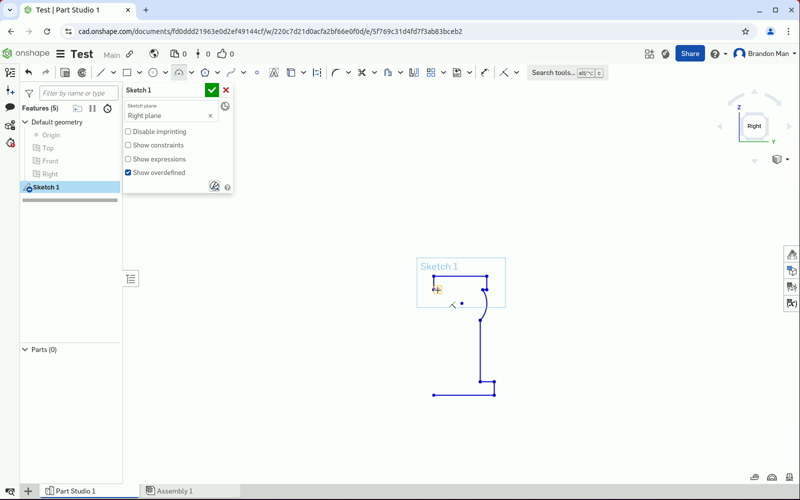
mouse_move(433, 302)
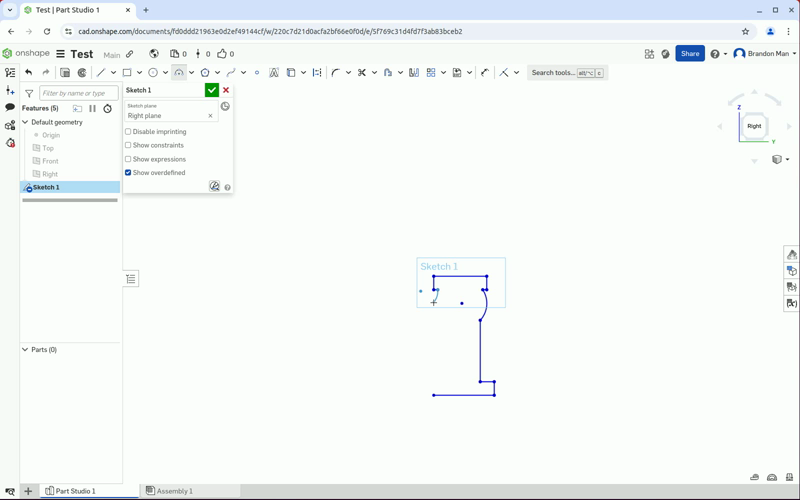
click(433, 302)
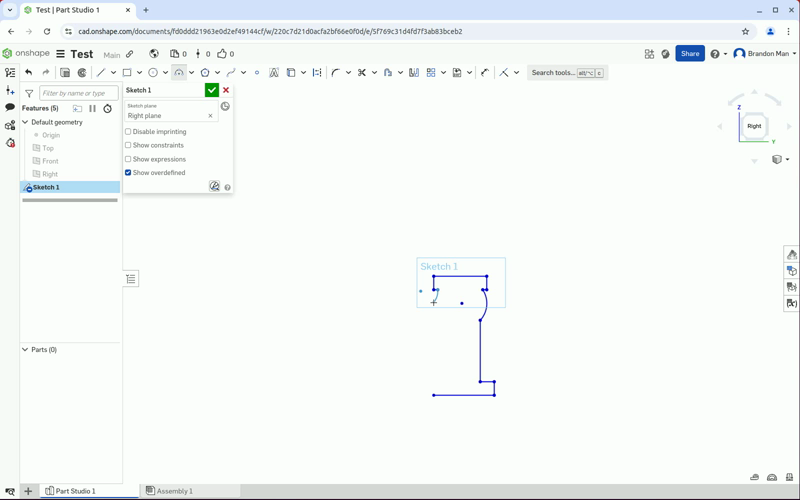
mouse_move(434, 295)
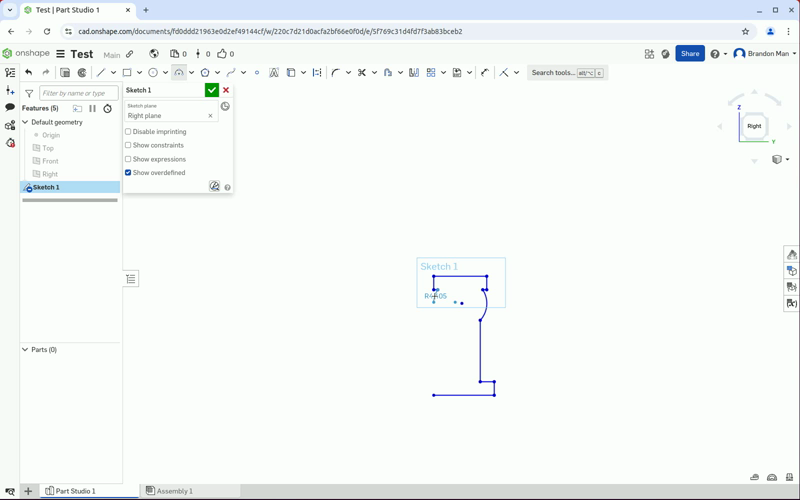
click(434, 295)
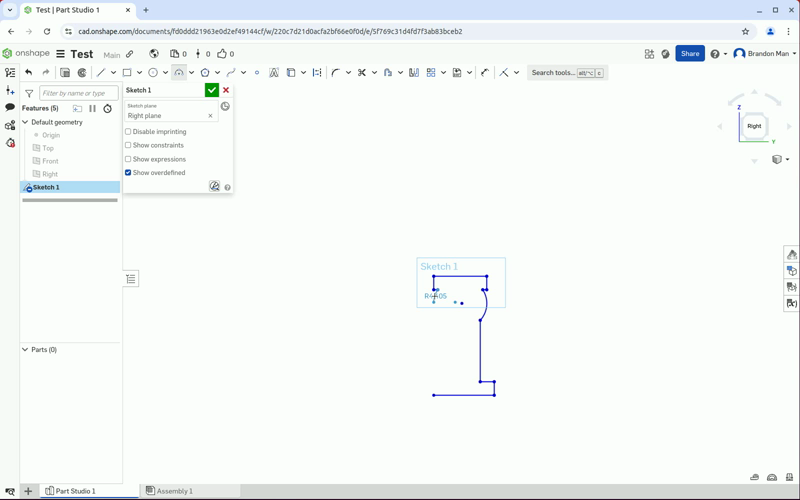
key_up(shift)
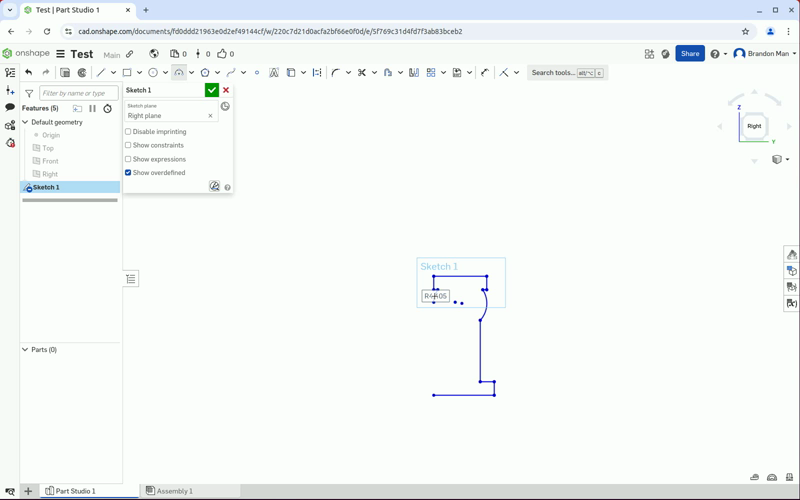
key(esc)
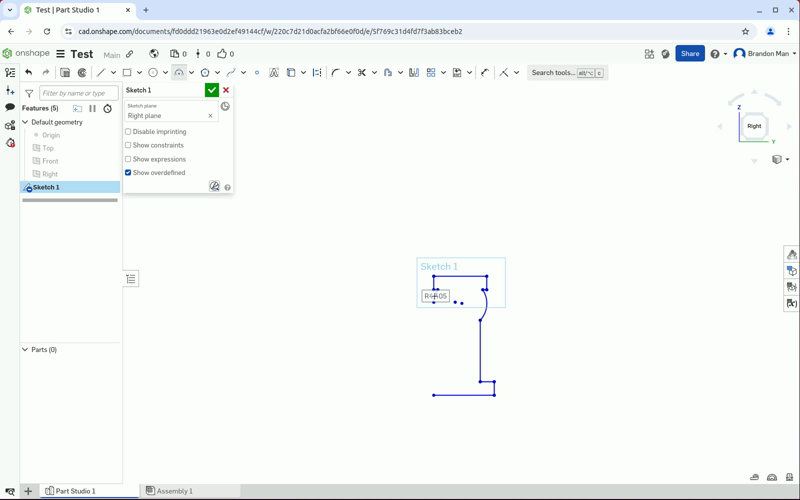
key(l)
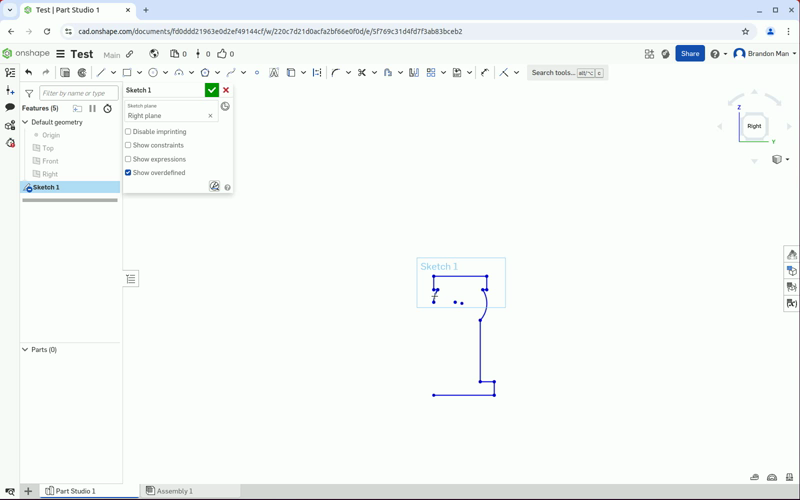
mouse_move(433, 302)
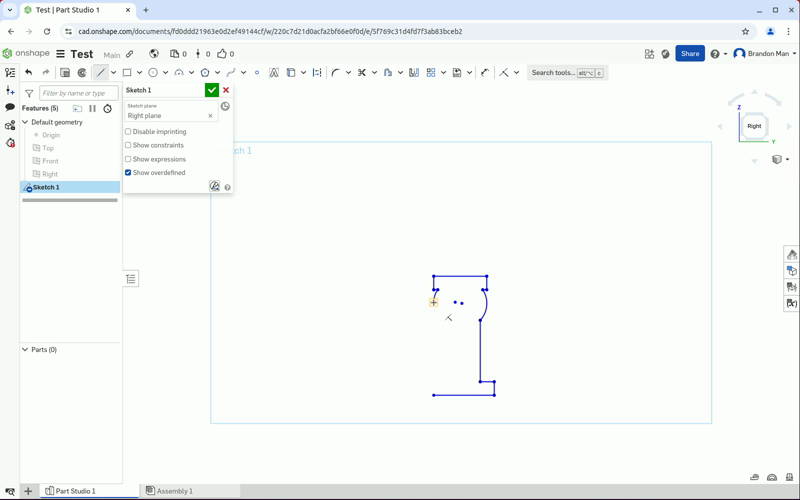
click(433, 302)
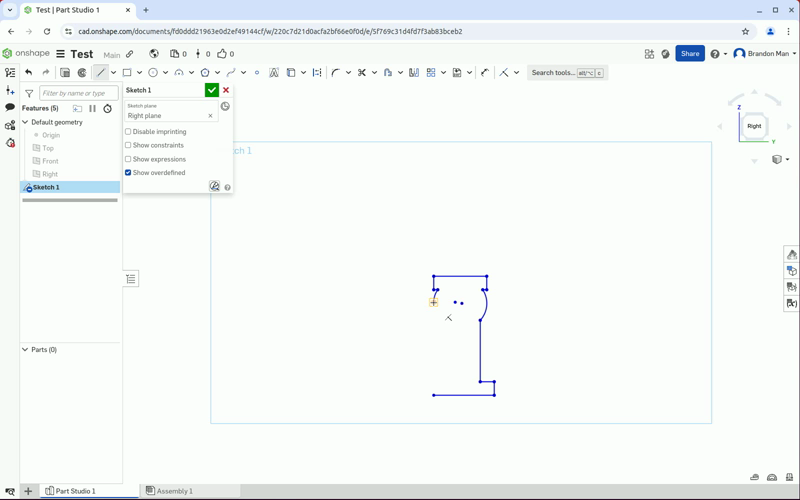
key_down(shift)
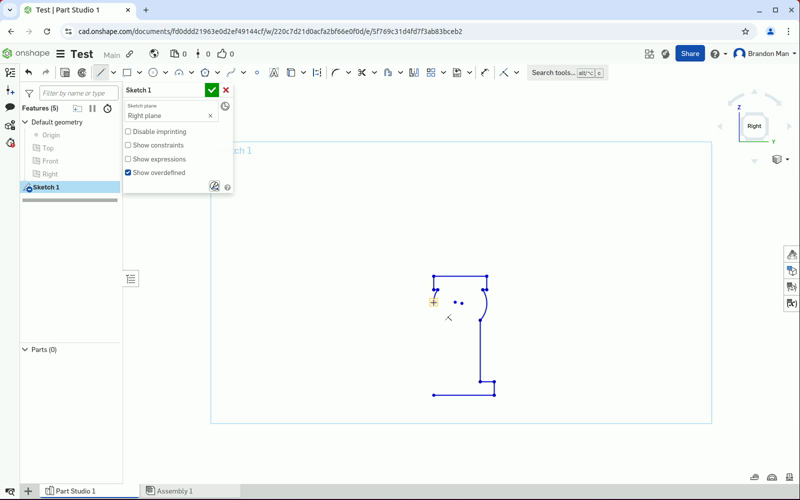
mouse_move(433, 381)
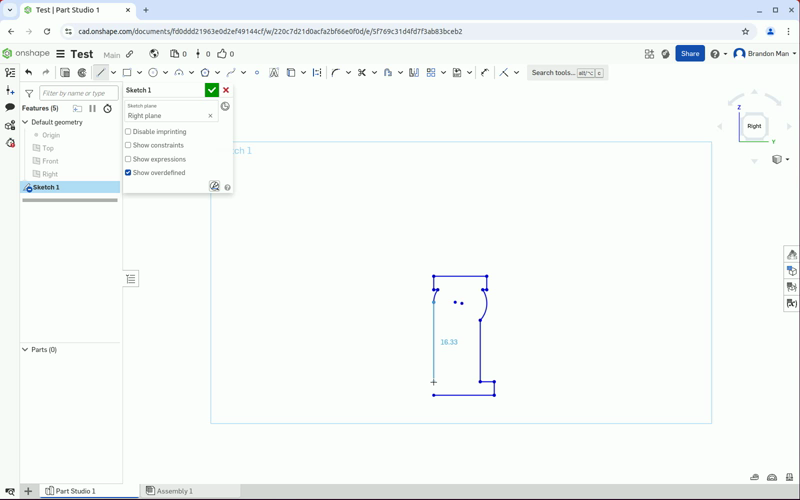
click(433, 381)
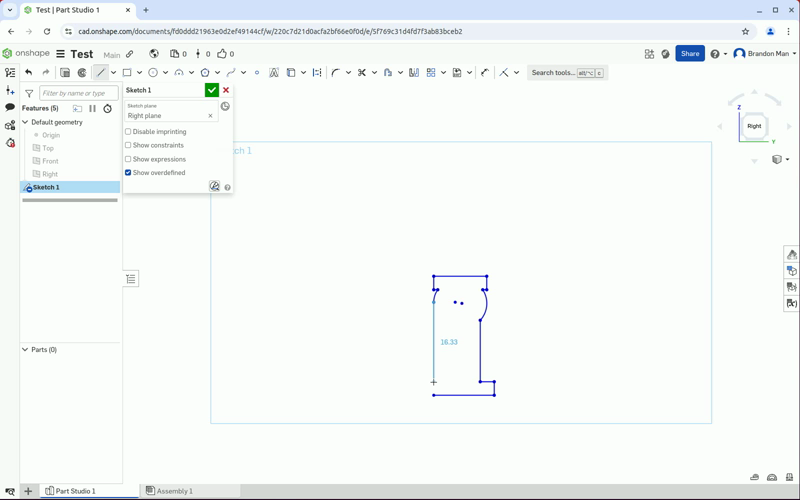
key_up(shift)
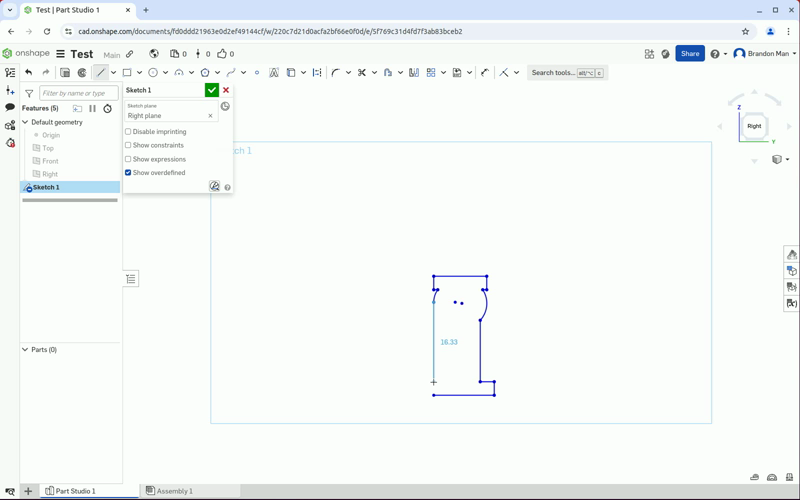
mouse_move(463, 381)
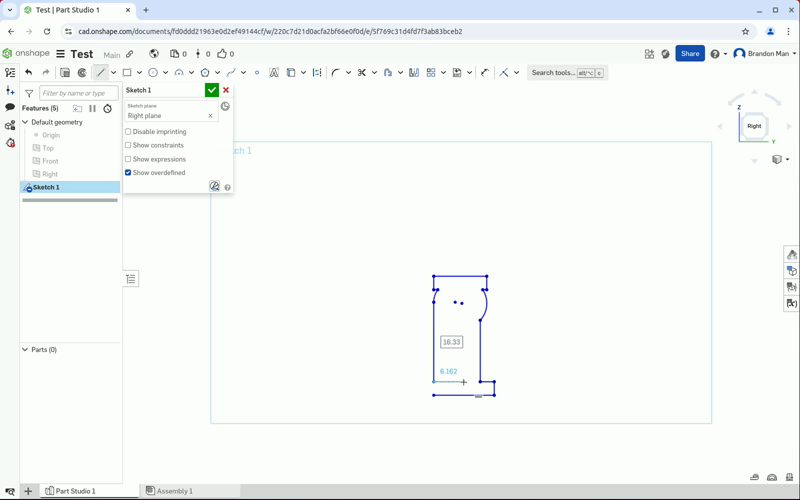
key_down(shift)
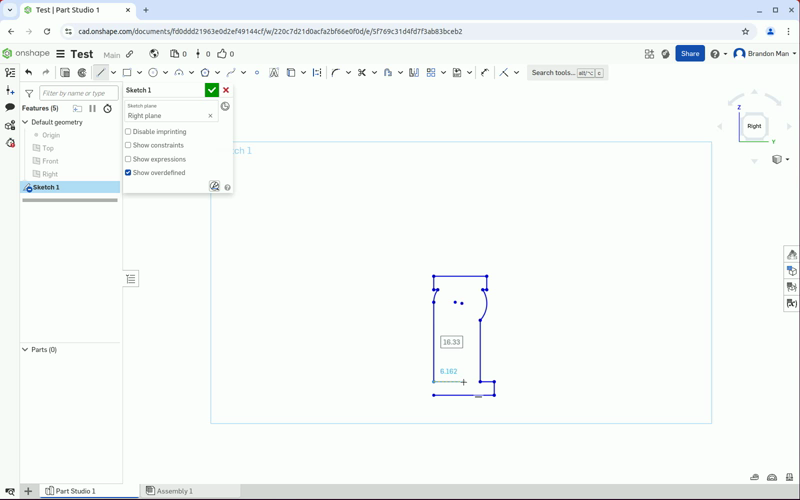
mouse_move(433, 395)
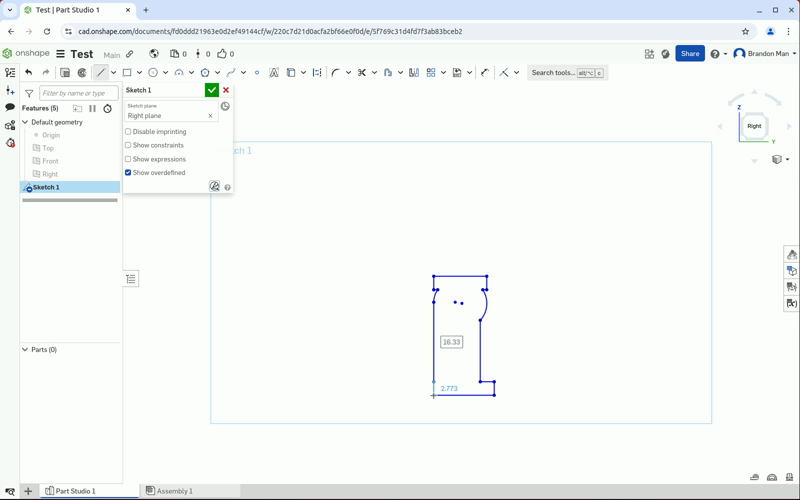
key_up(shift)
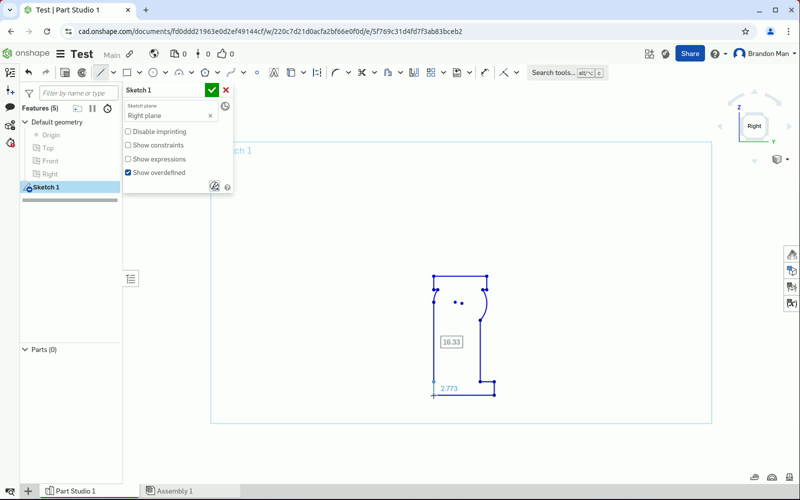
click(433, 395)
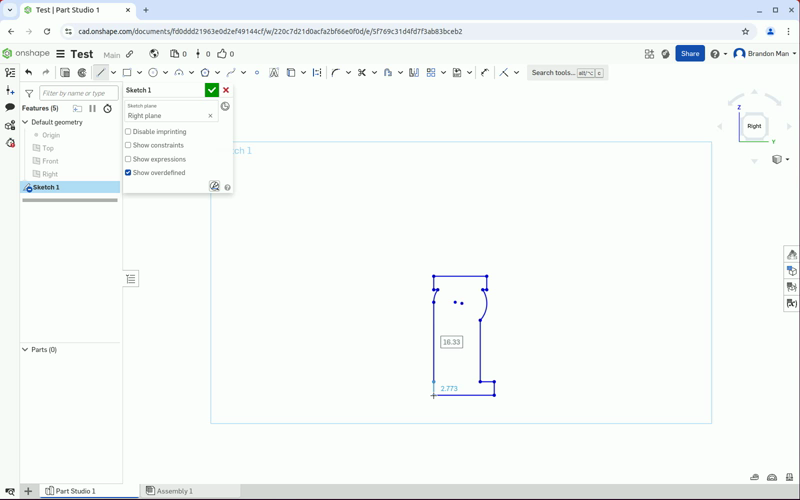
key(esc)
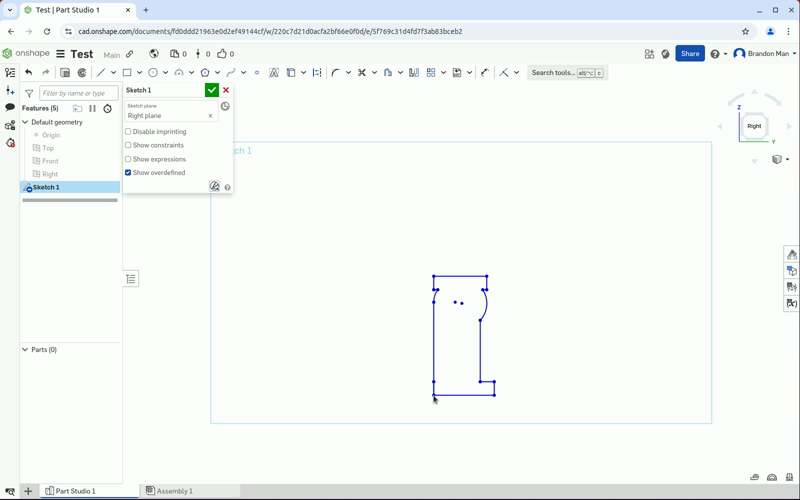
key(c)
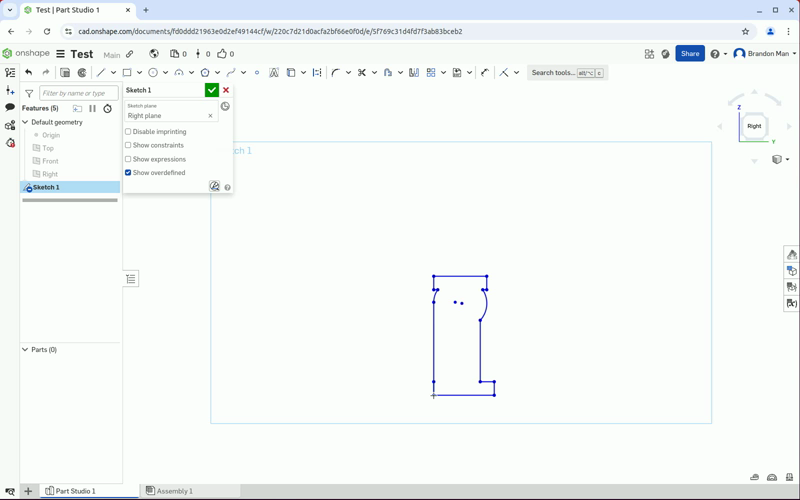
key_down(shift)
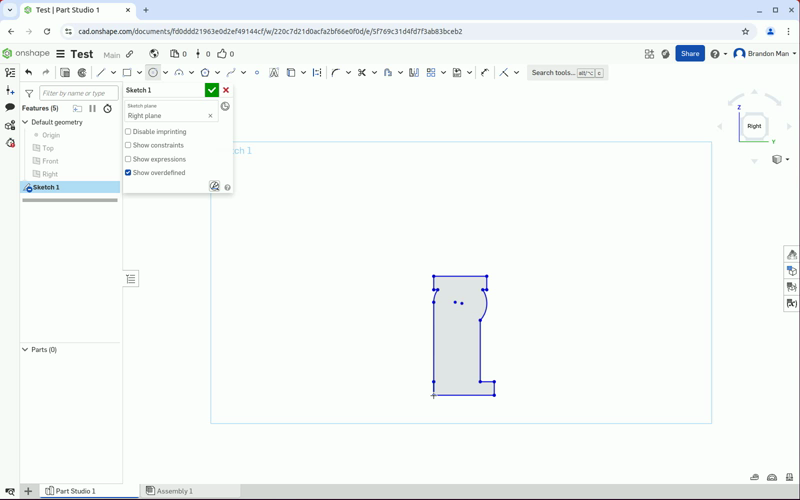
mouse_move(460, 375)
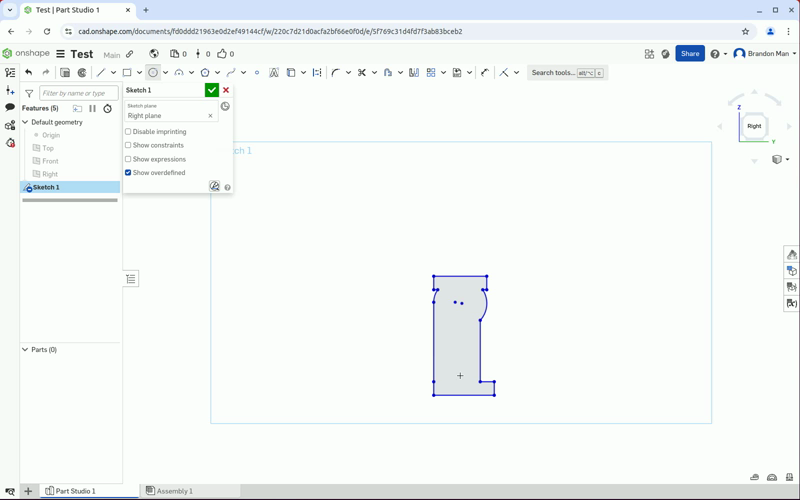
click(460, 375)
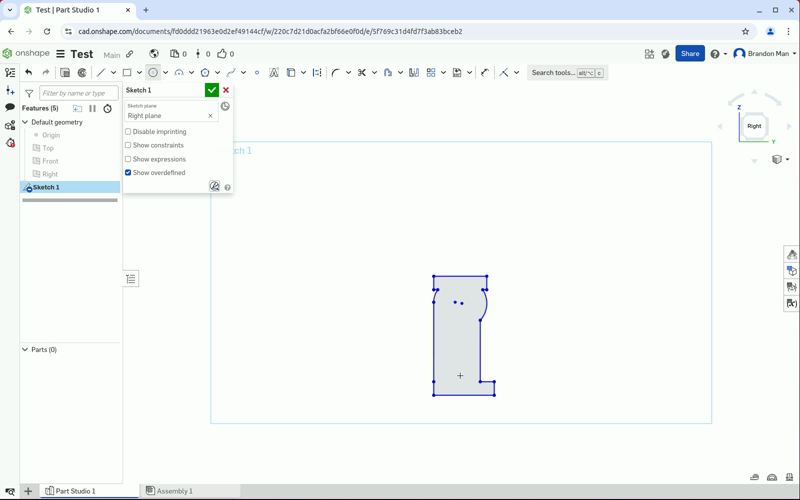
key_up(shift)
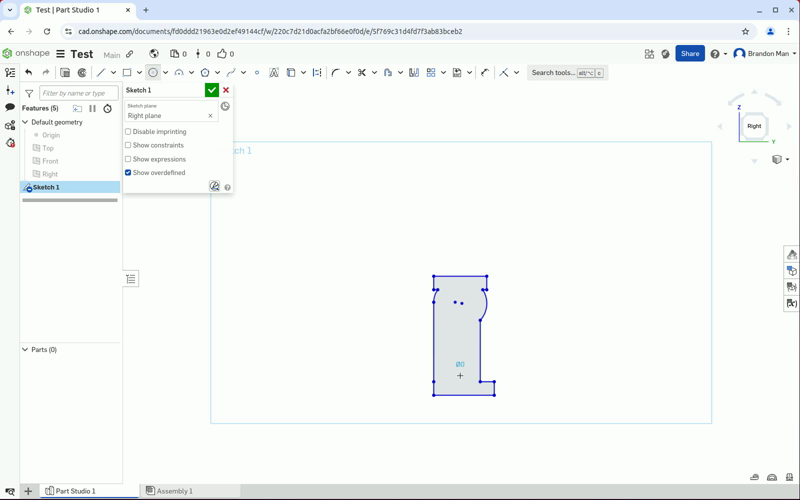
mouse_move(468, 375)
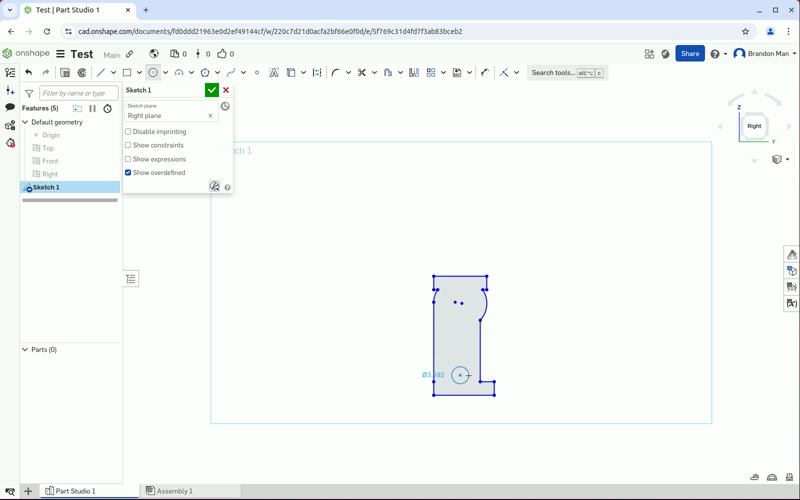
click(468, 375)
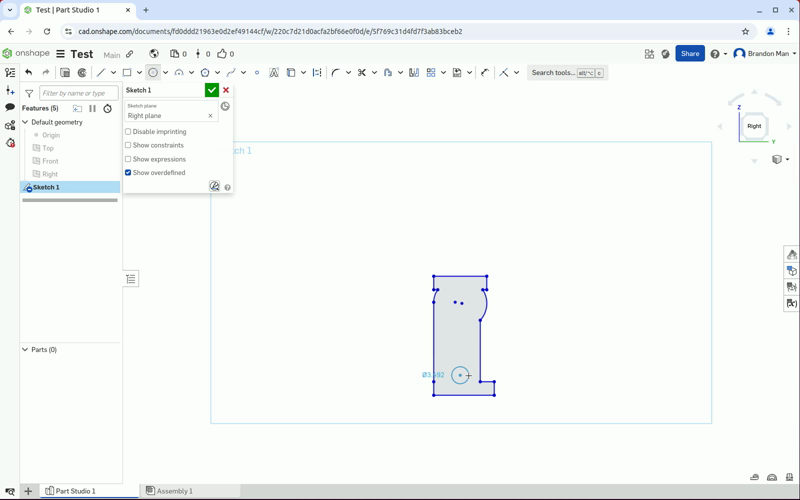
key(esc)
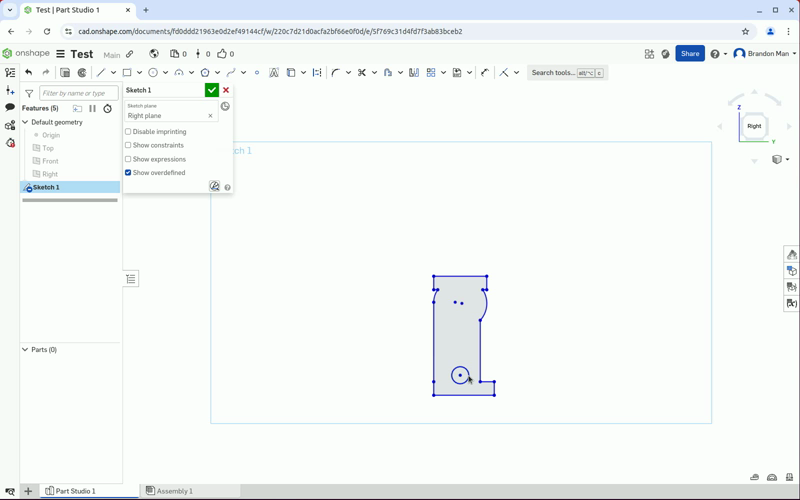
mouse_move(447, 336)
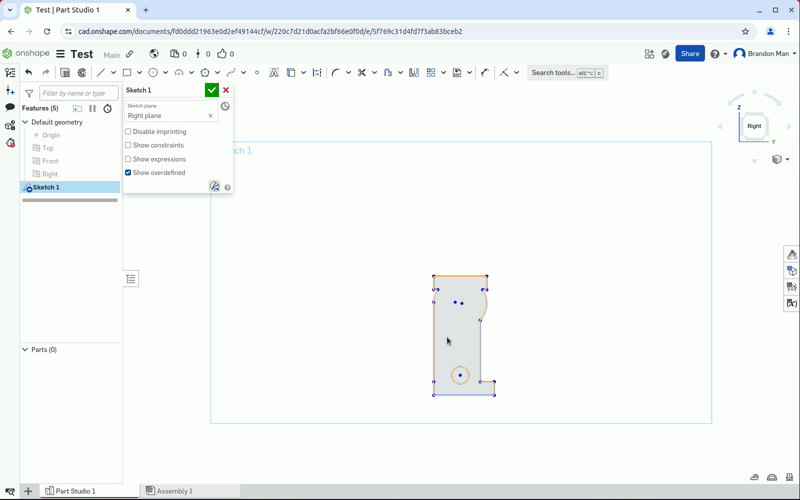
click(447, 336)
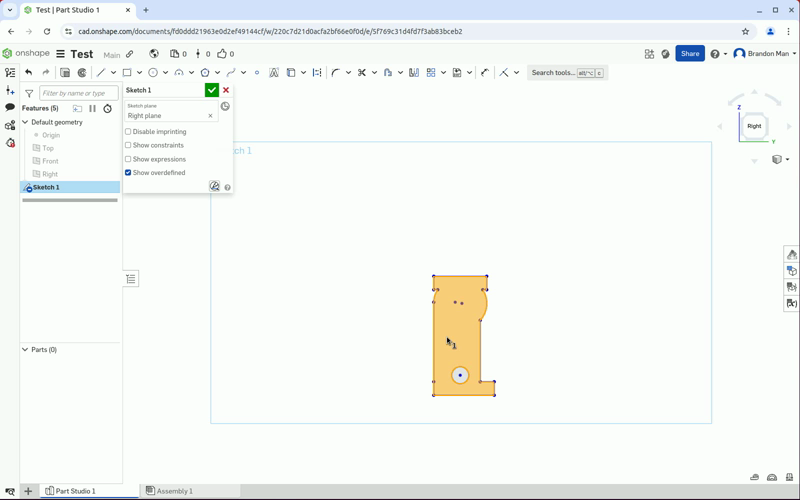
mouse_move(73, 352)
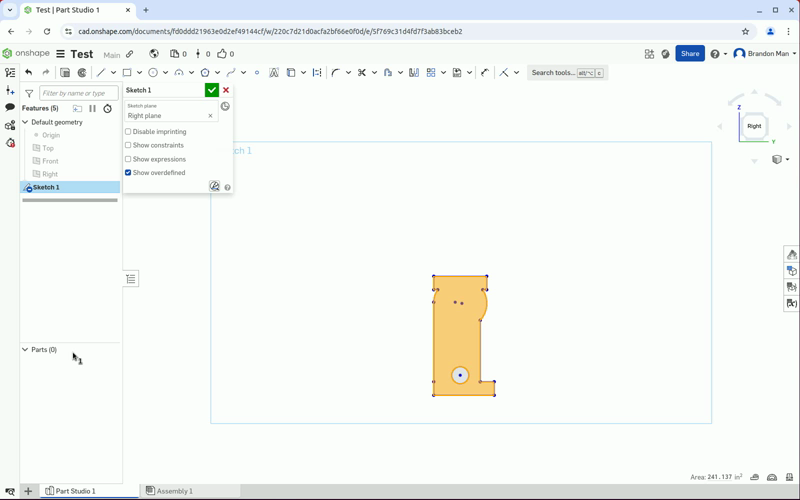
key(shift+y)
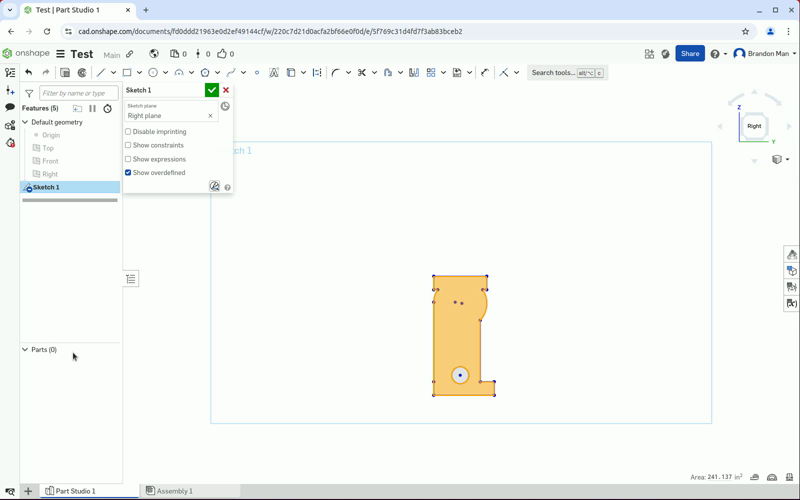
key(shift+e)
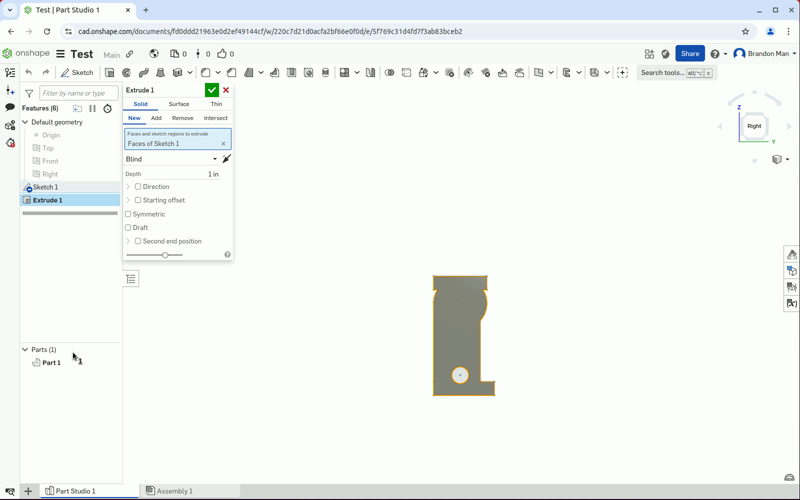
mouse_move(143, 106)
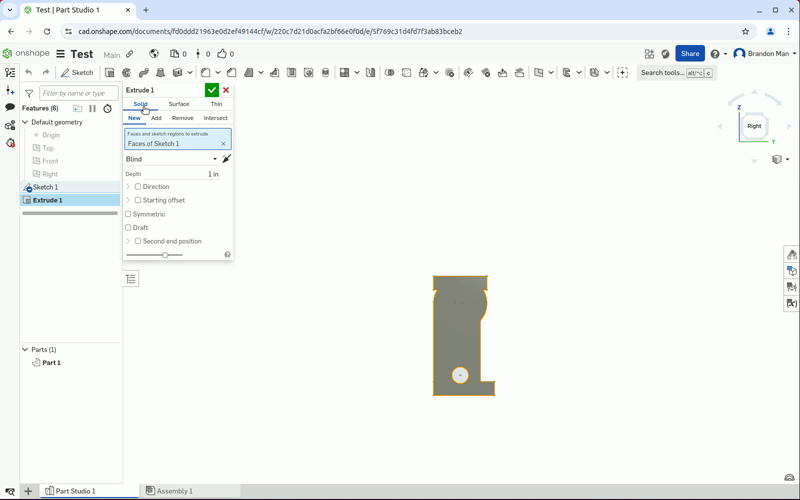
click(143, 106)
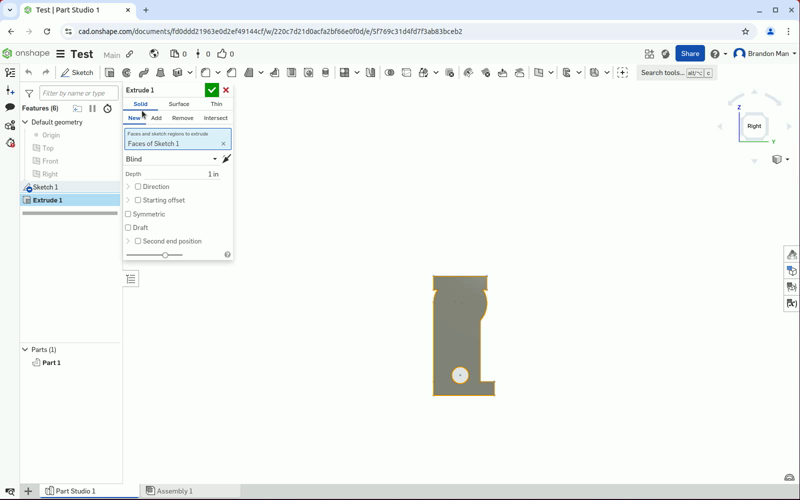
mouse_move(137, 120)
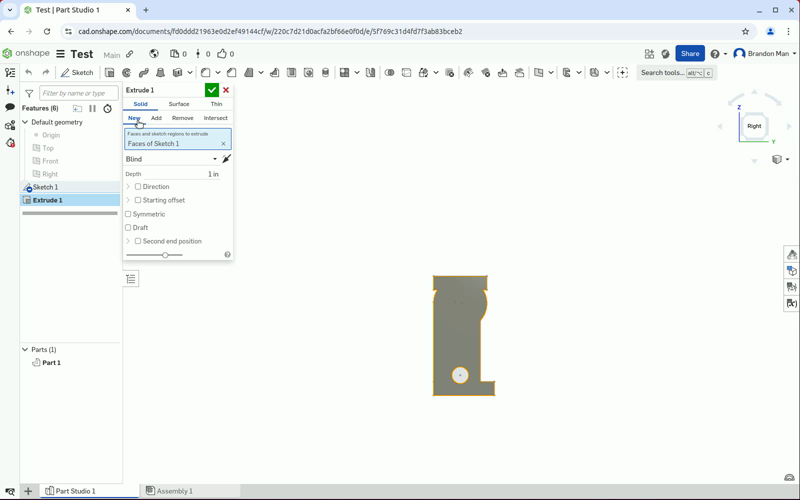
click(137, 120)
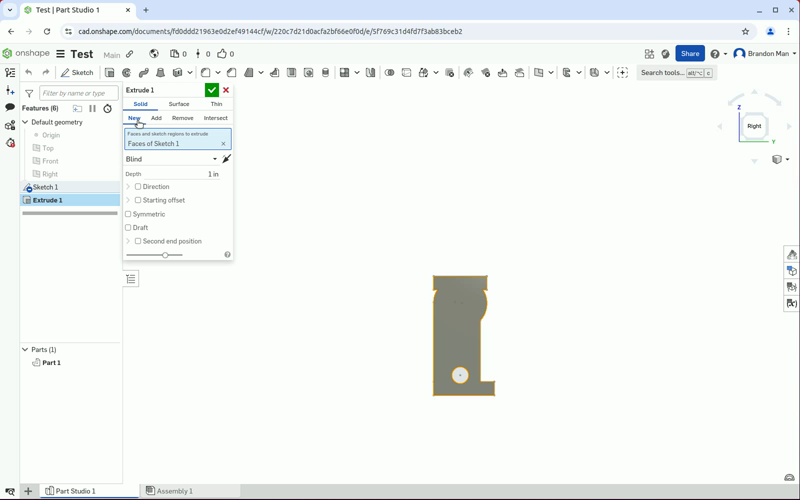
key(tab, 4)
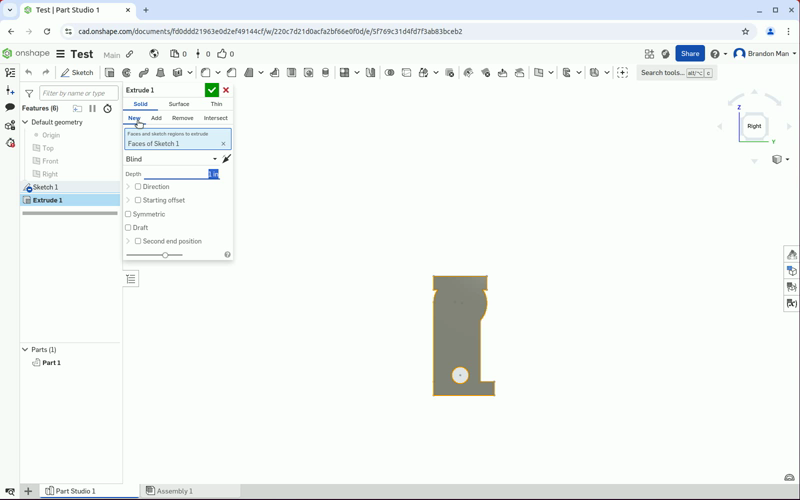
text(20.22)
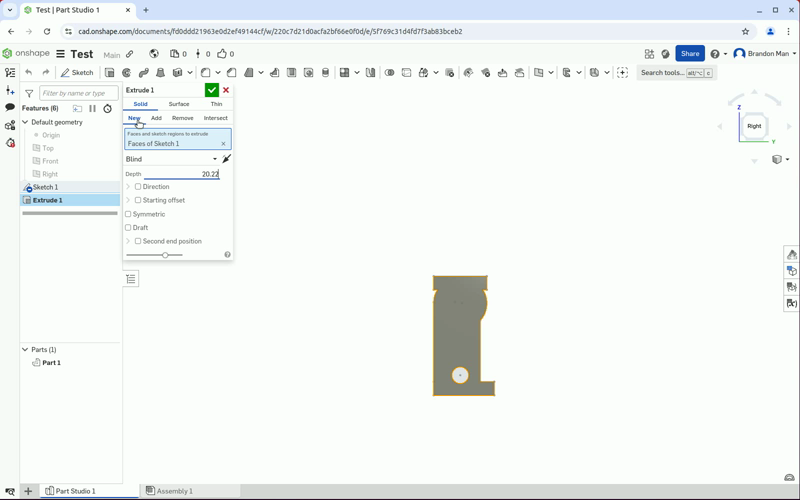
key(tab, 3)
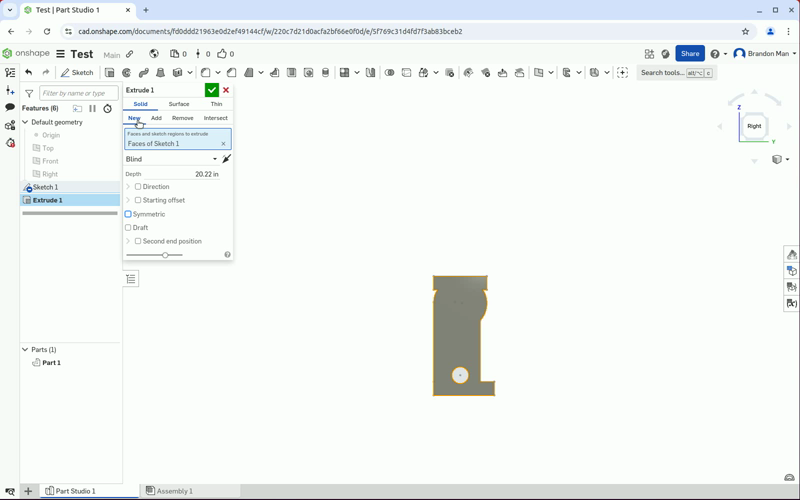
key(space)
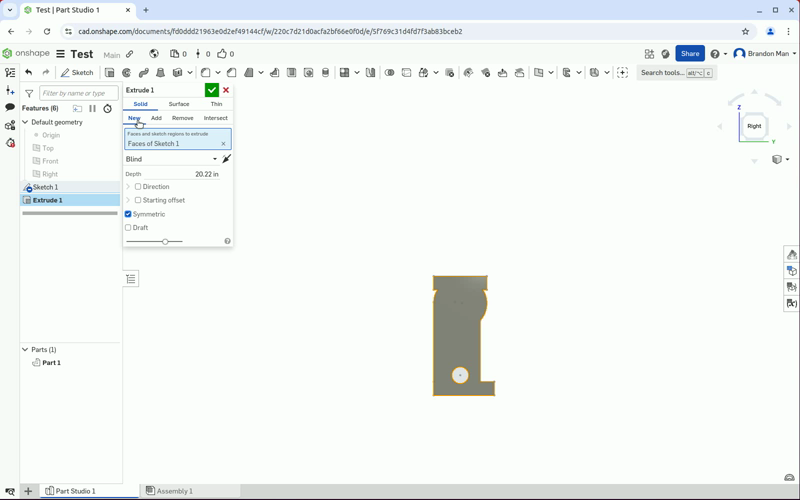
key(enter)
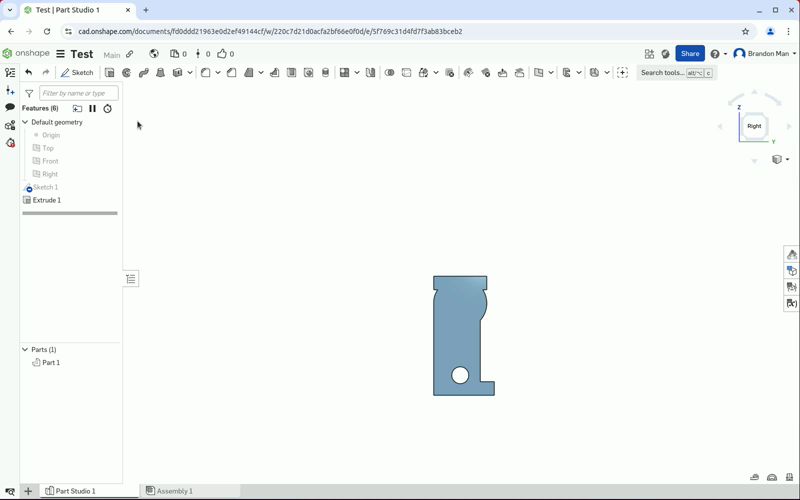
key(shift+h)
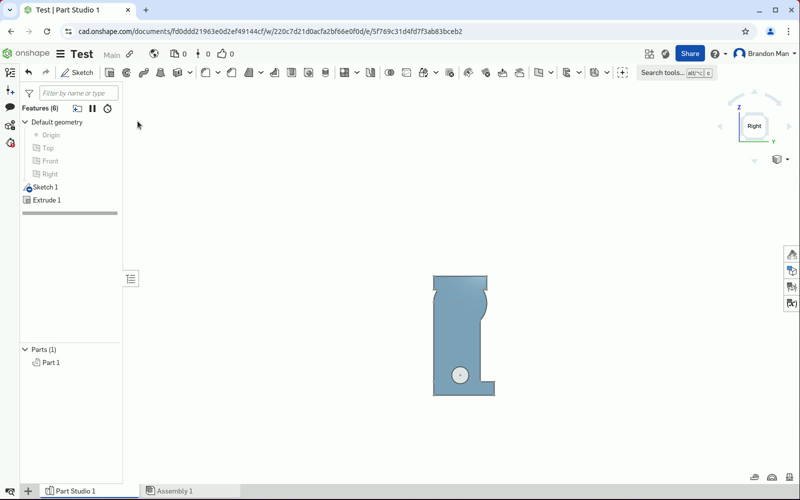
key(shift+h)
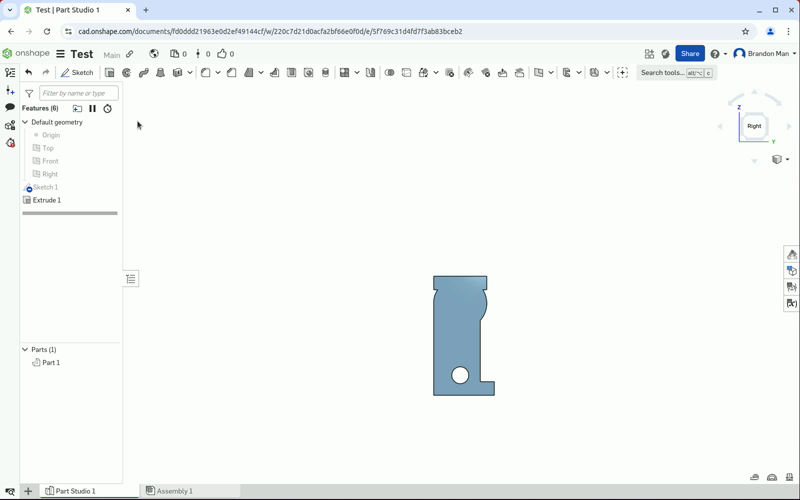
mouse_move(73, 189)
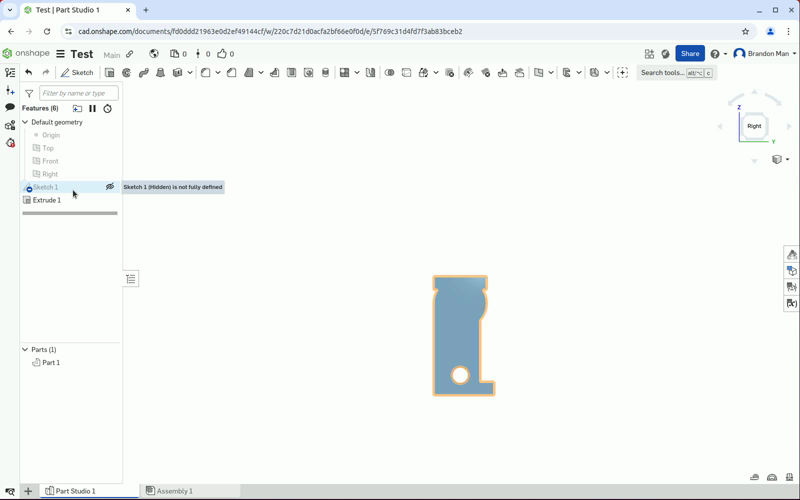
click(73, 189)
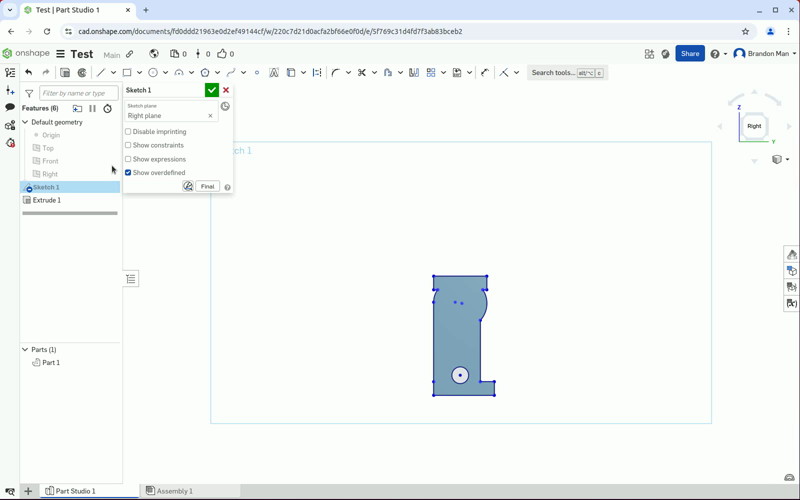
mouse_move(229, 92)
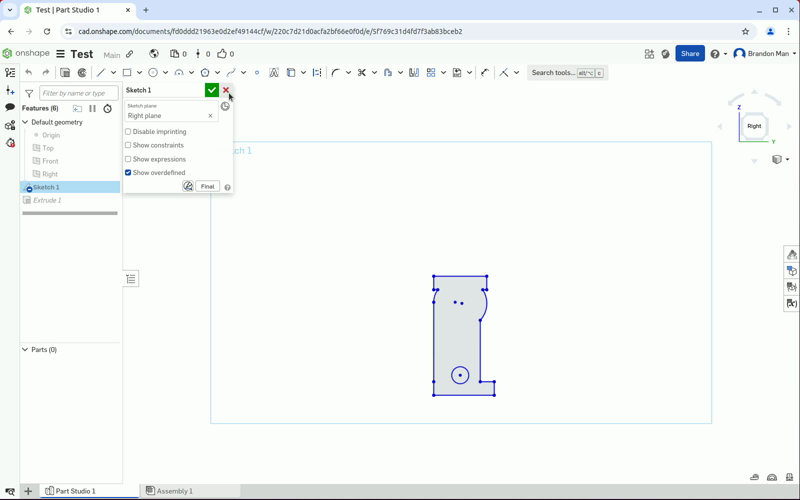
click(229, 92)
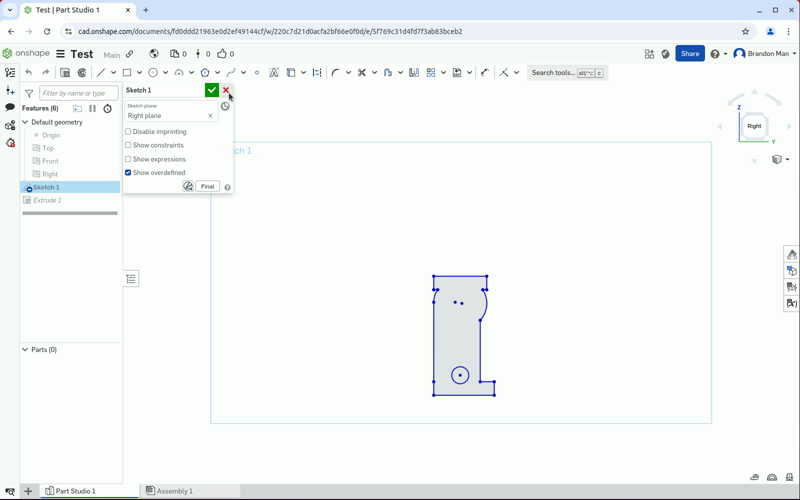
key(shift+s)
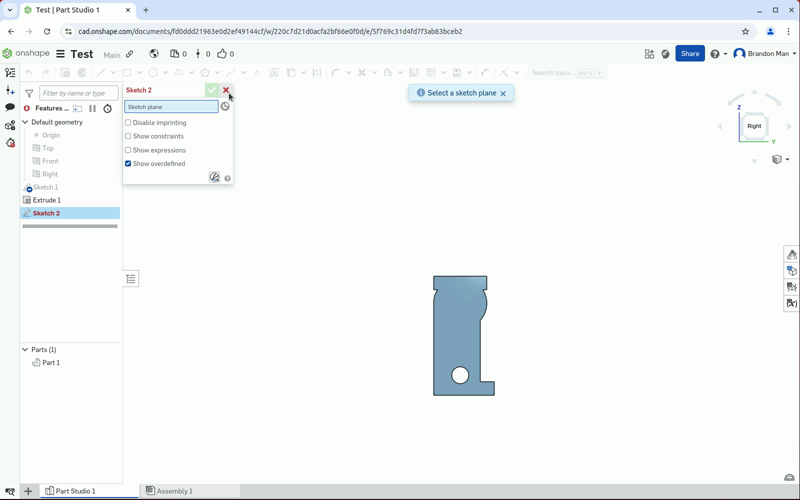
mouse_move(73, 176)
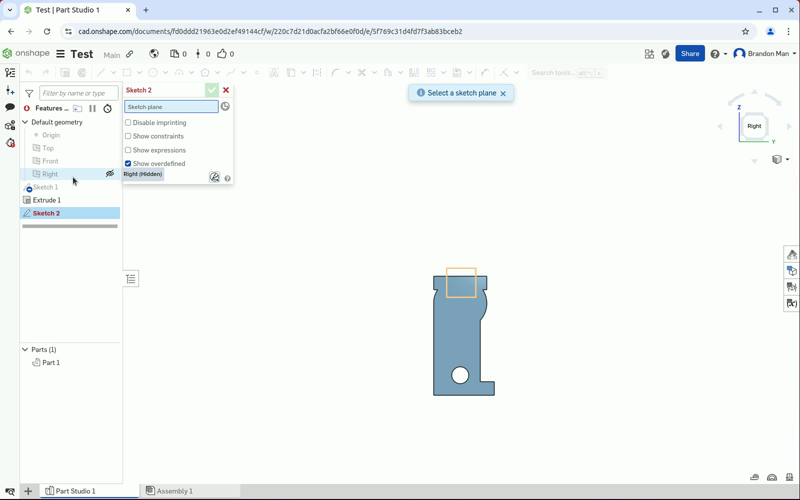
click(73, 176)
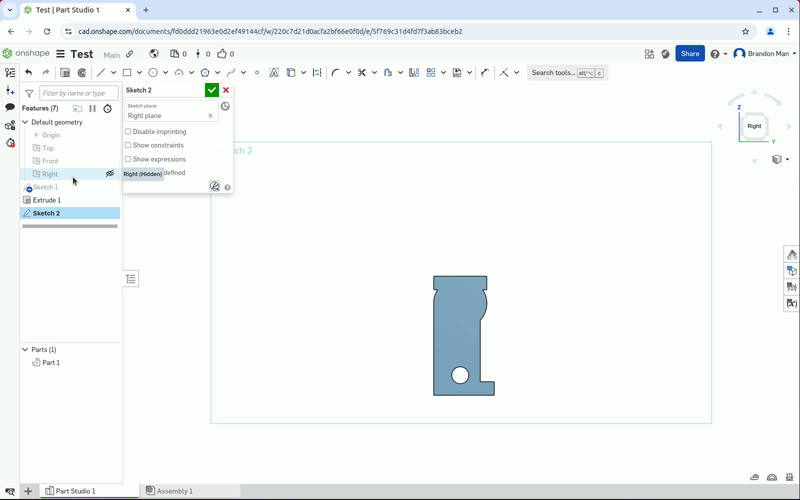
mouse_move(73, 352)
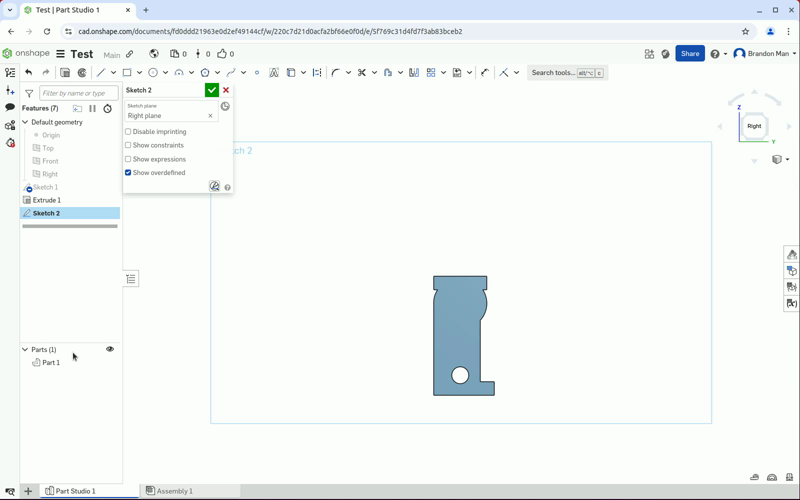
key(y)
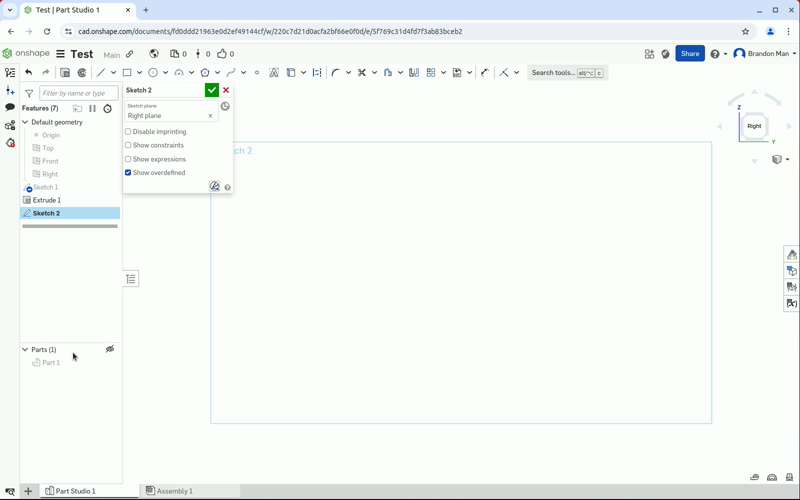
key(c)
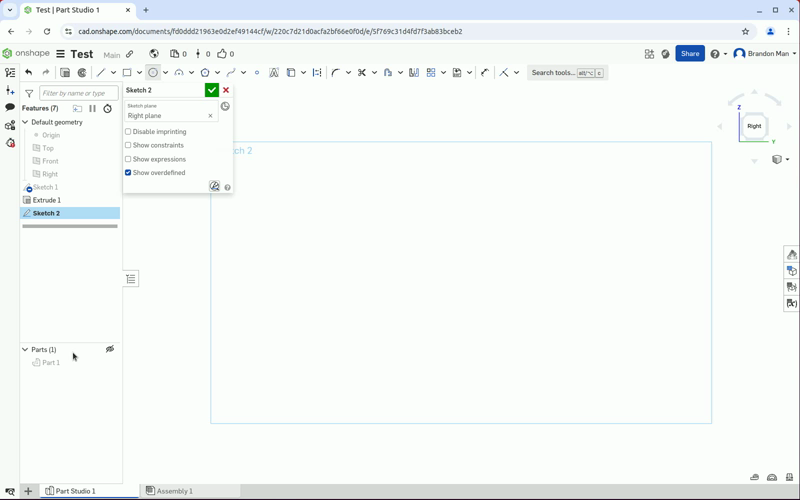
key_down(shift)
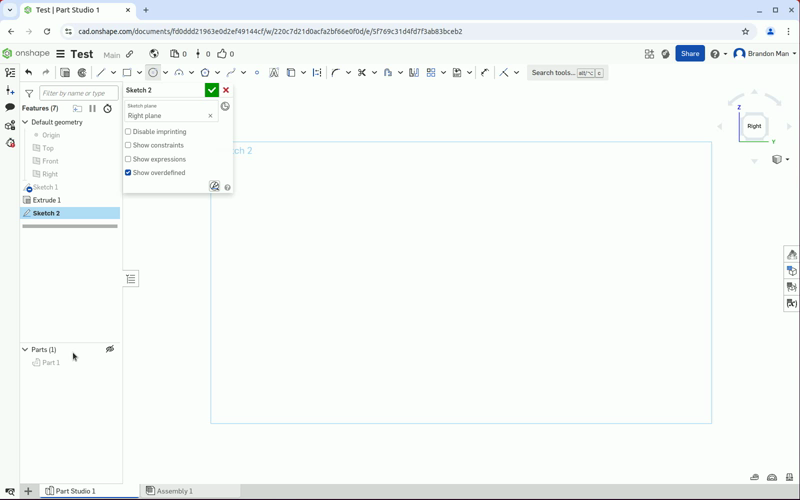
mouse_move(461, 375)
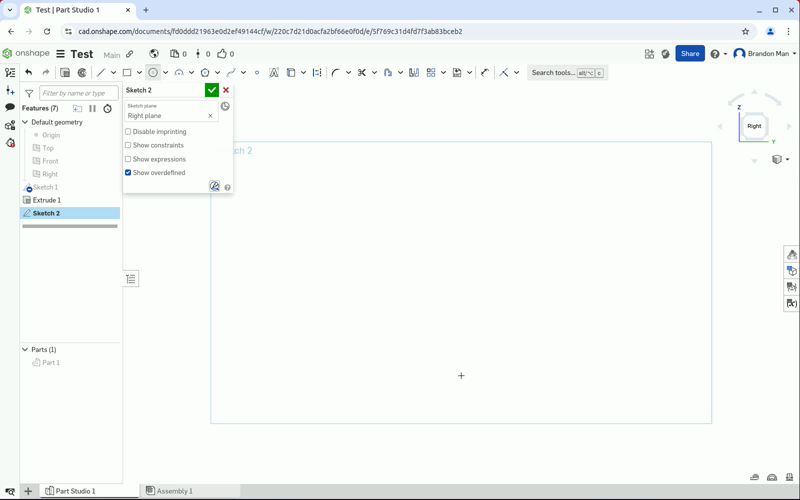
click(461, 375)
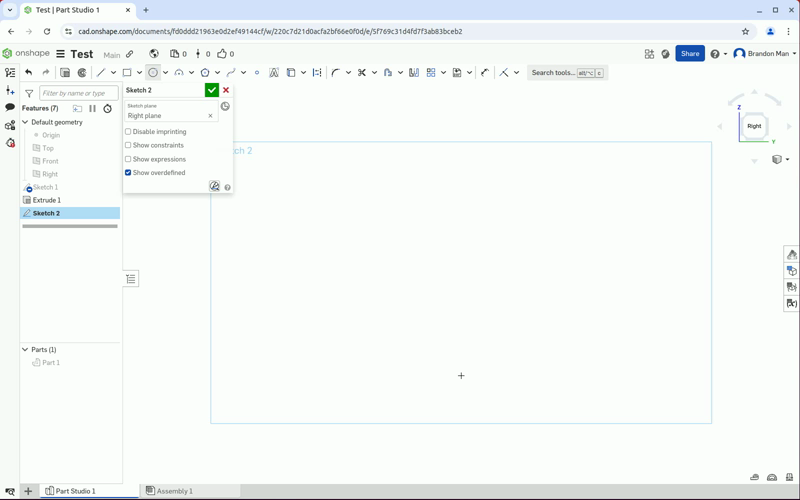
key_up(shift)
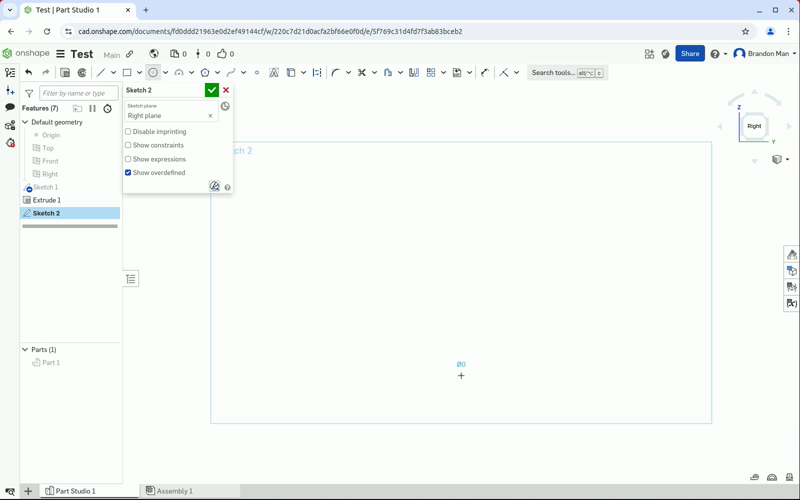
mouse_move(533, 375)
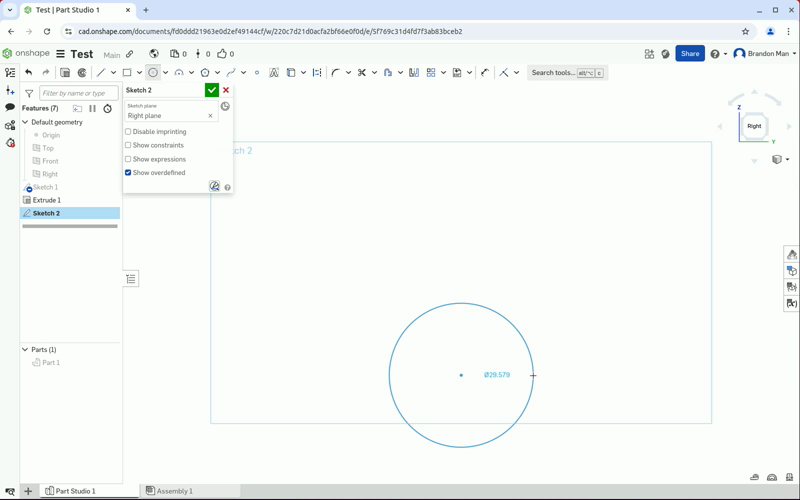
click(533, 375)
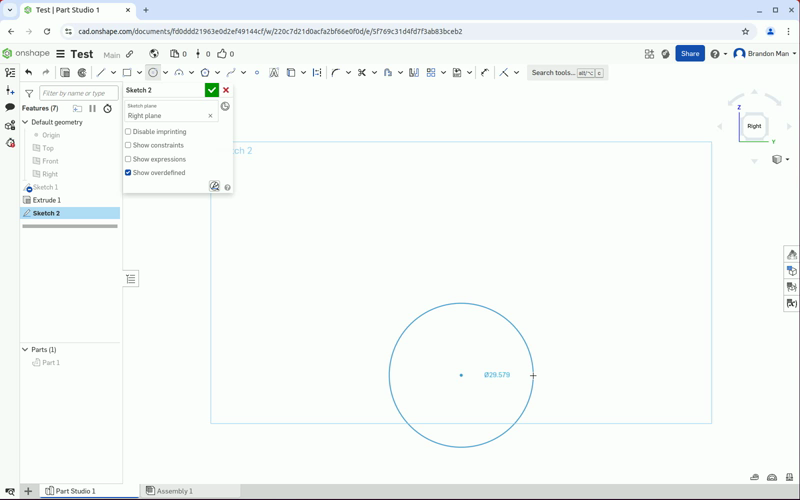
key(esc)
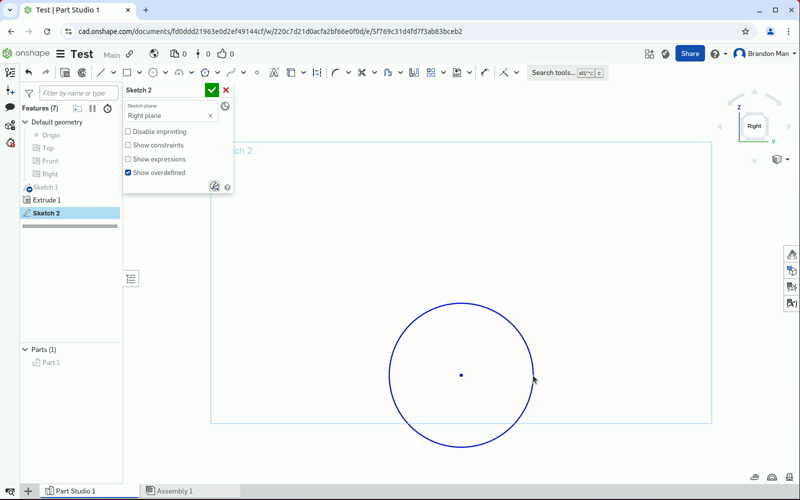
mouse_move(466, 384)
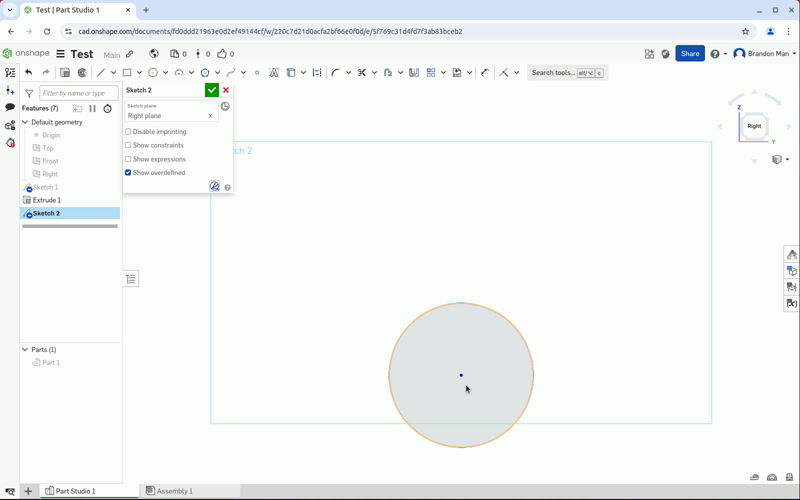
click(466, 384)
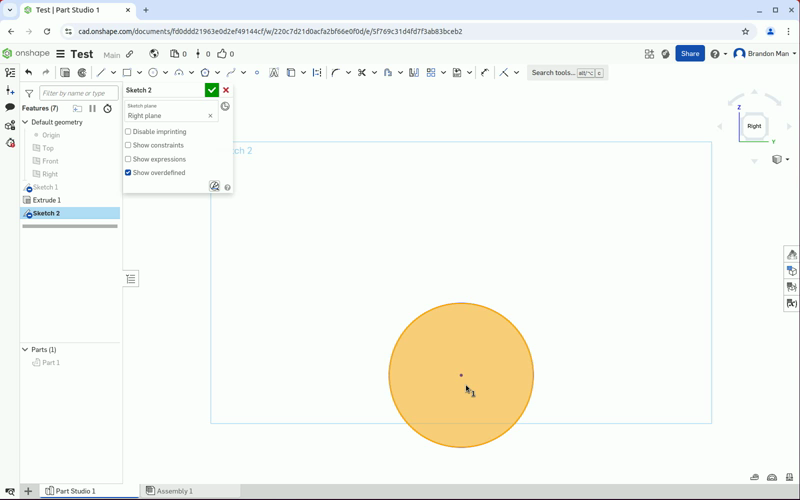
mouse_move(73, 352)
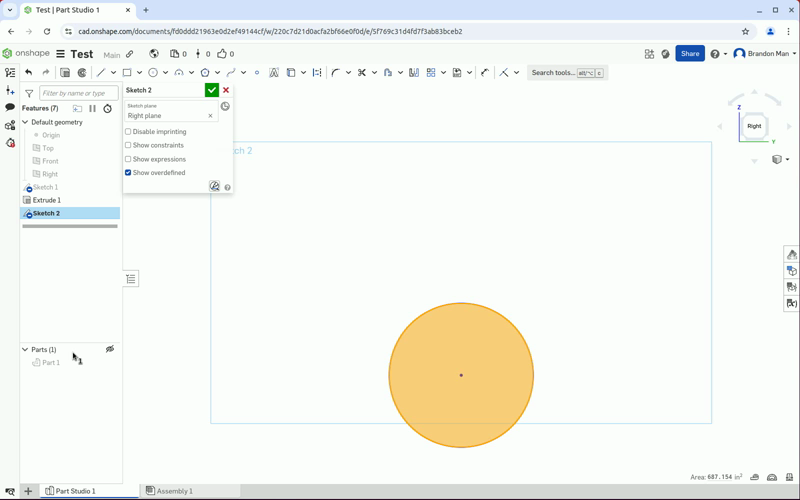
key(shift+y)
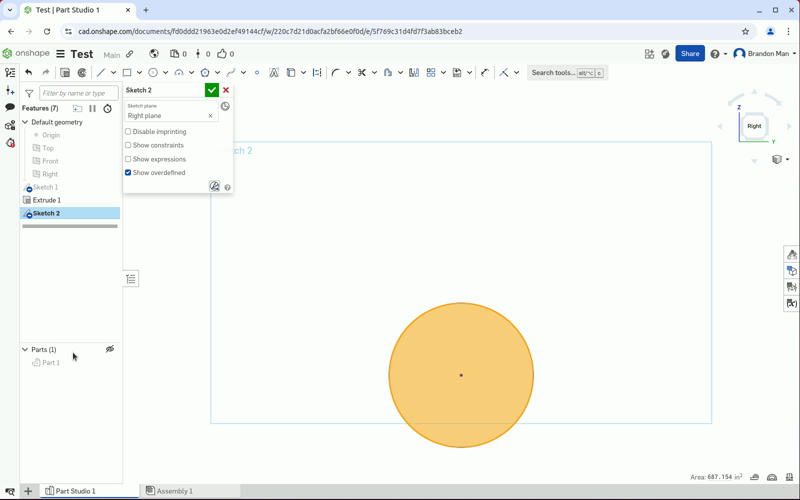
key(shift+e)
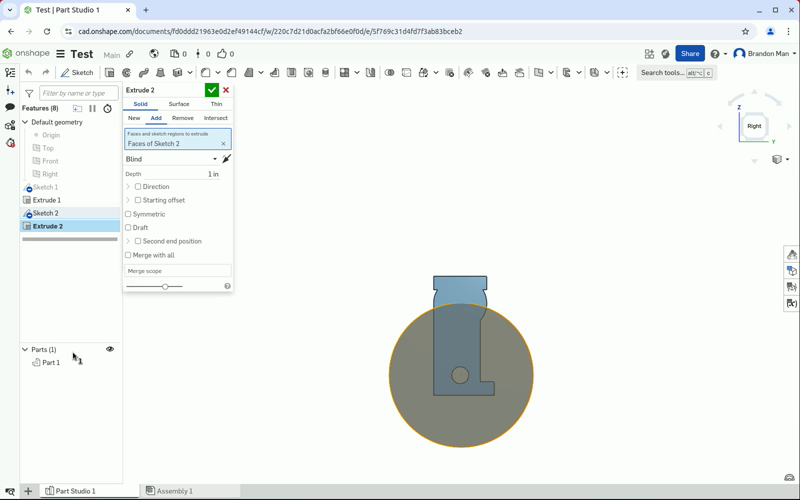
mouse_move(143, 106)
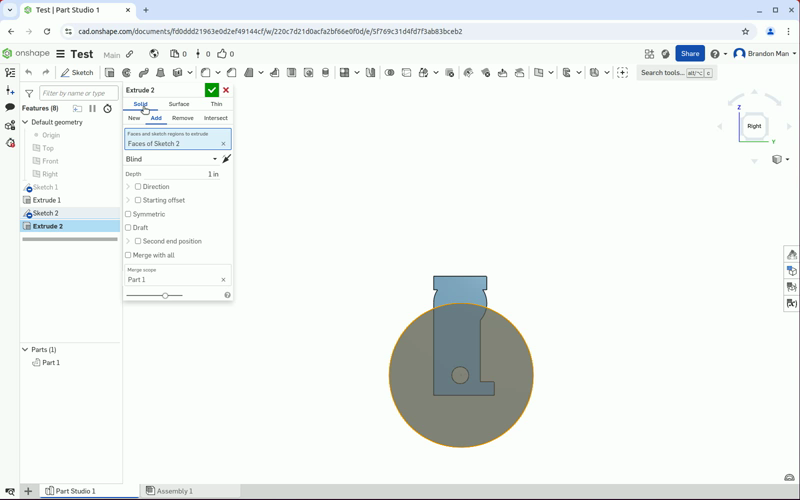
click(143, 106)
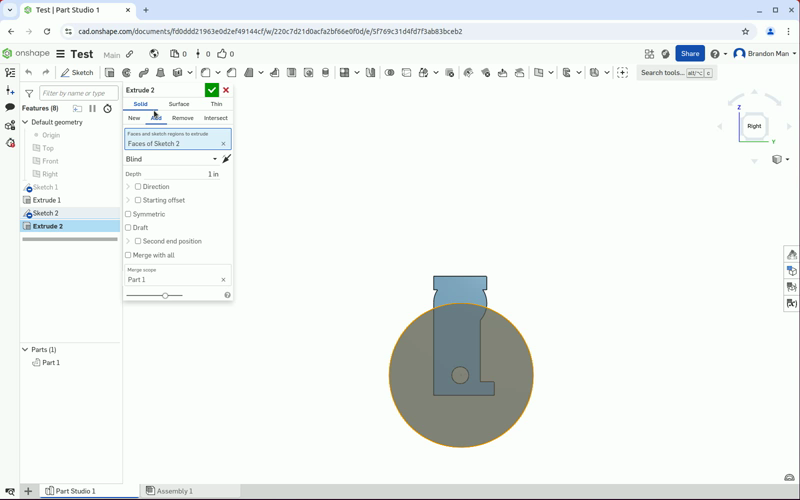
mouse_move(186, 120)
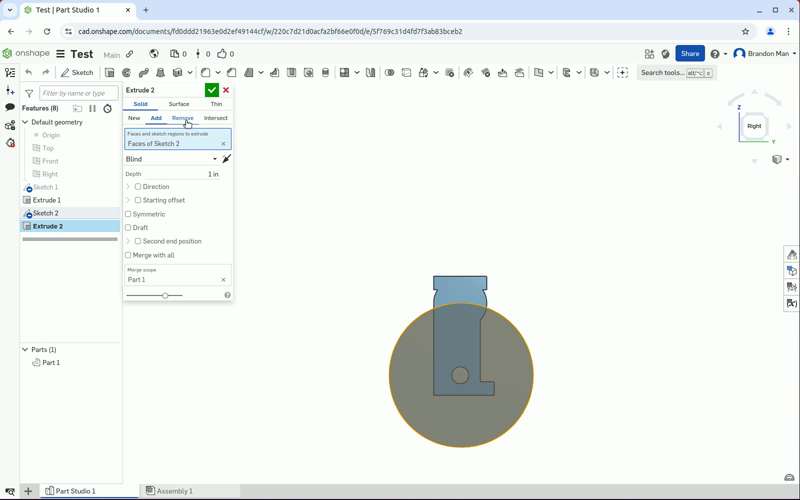
click(186, 120)
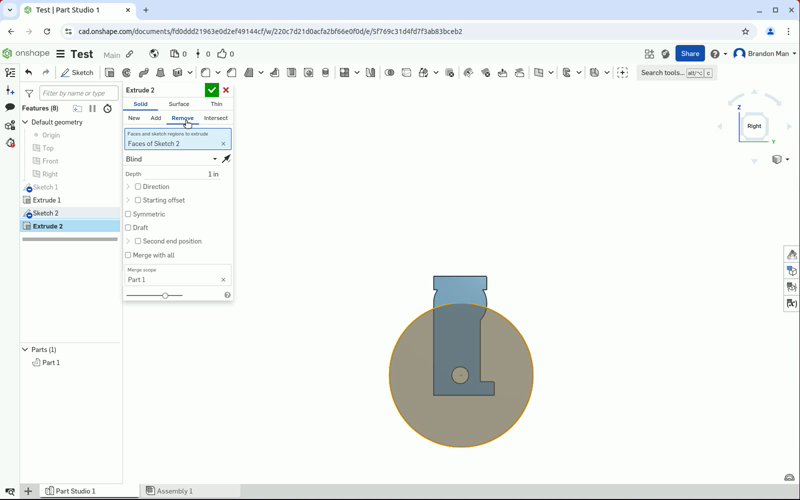
key(tab, 4)
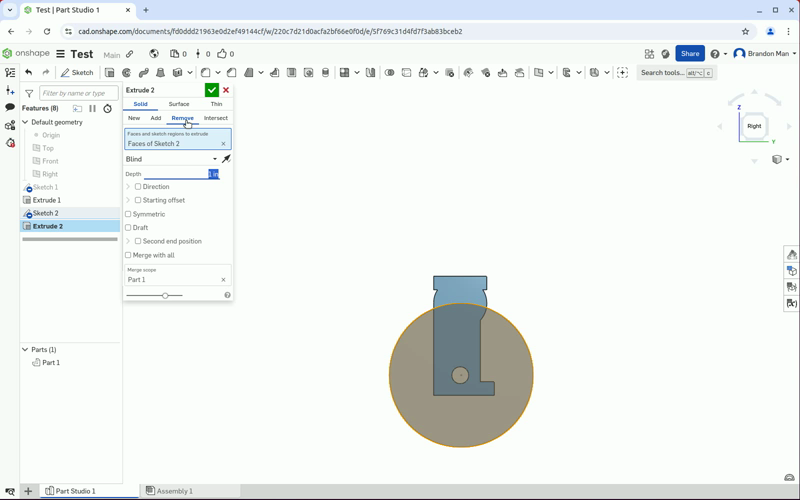
text(-3.37)
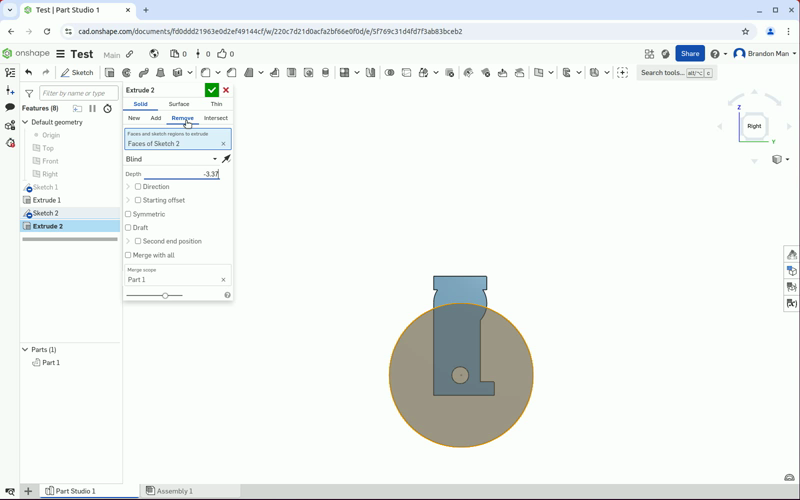
key(tab, 3)
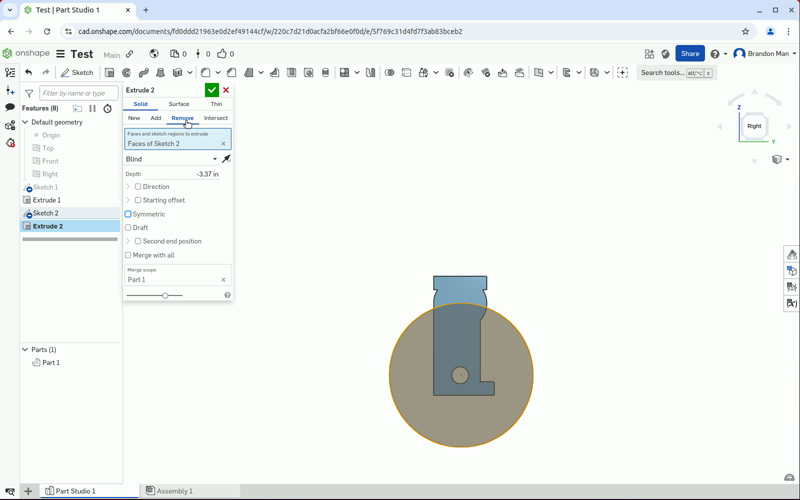
key(space)
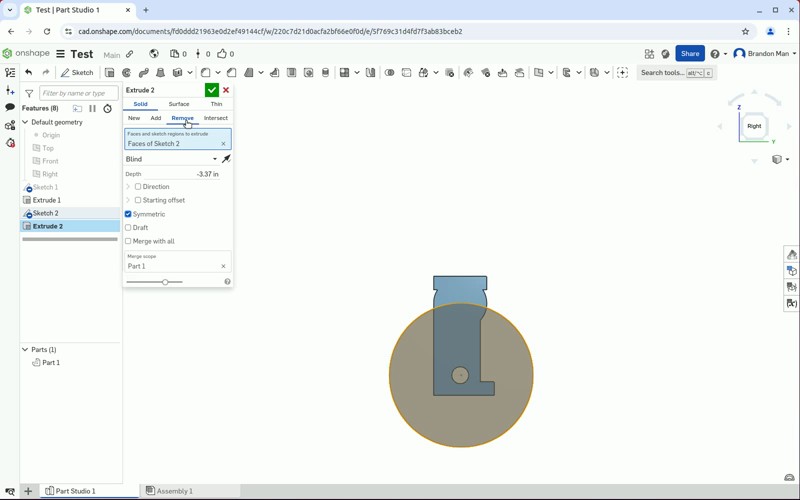
key(tab, 2)
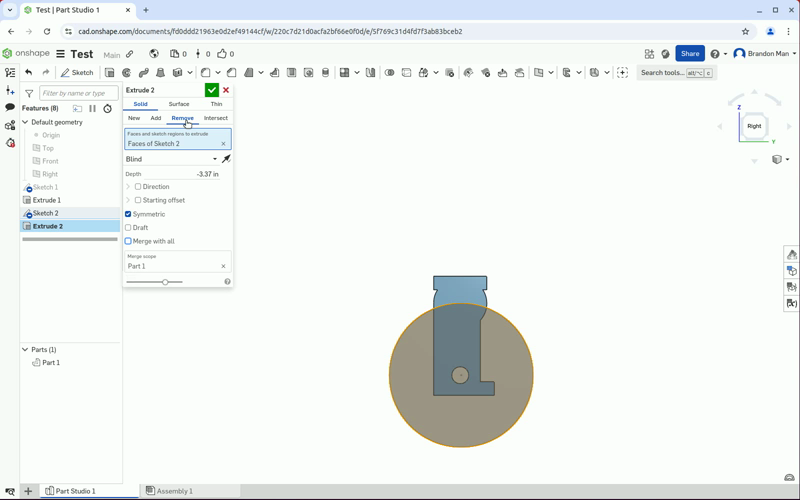
key(space)
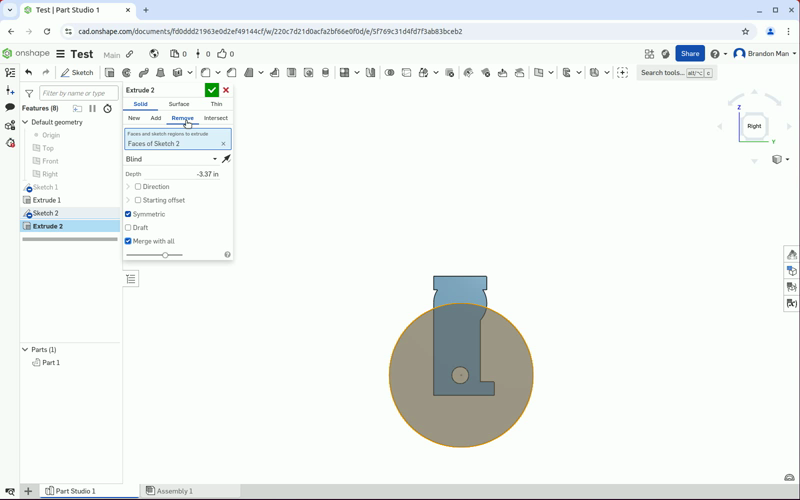
key(enter)
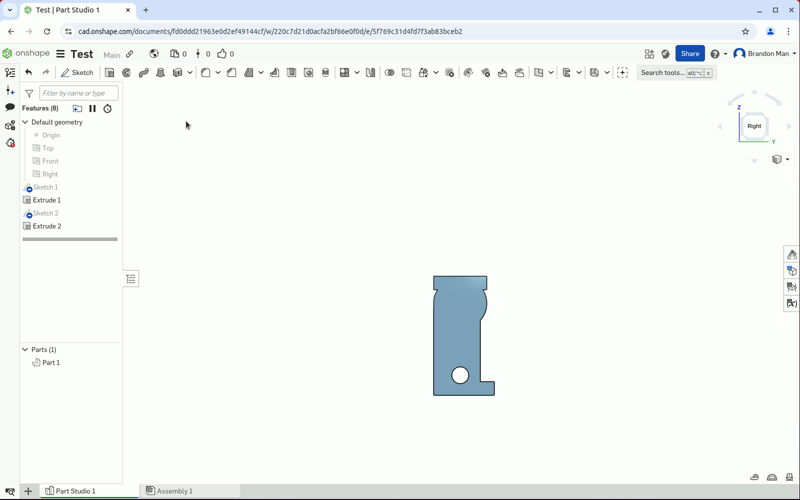
key(shift+h)
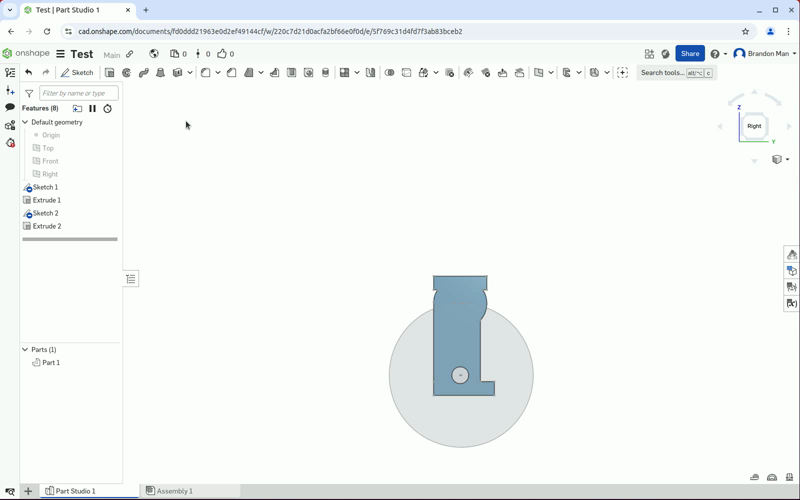
key(shift+h)
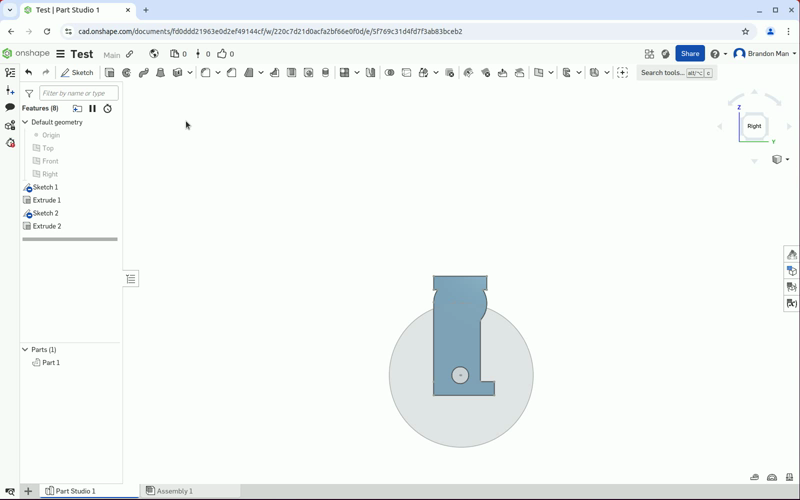
key(shift+7)
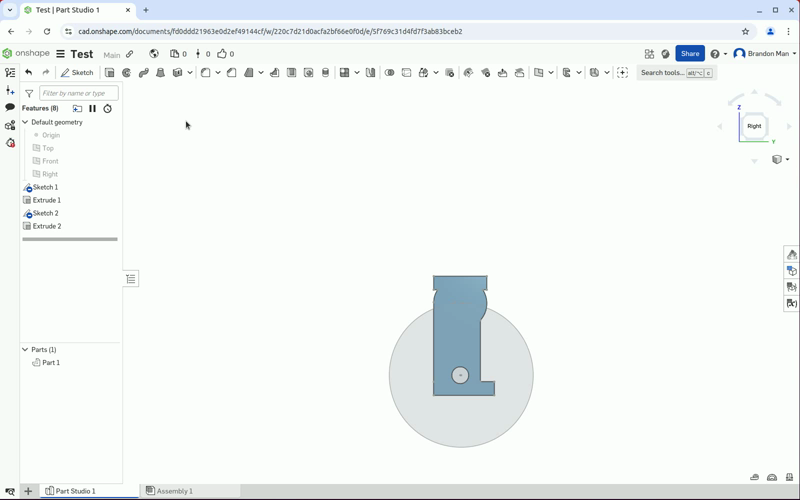
key(right, 2)
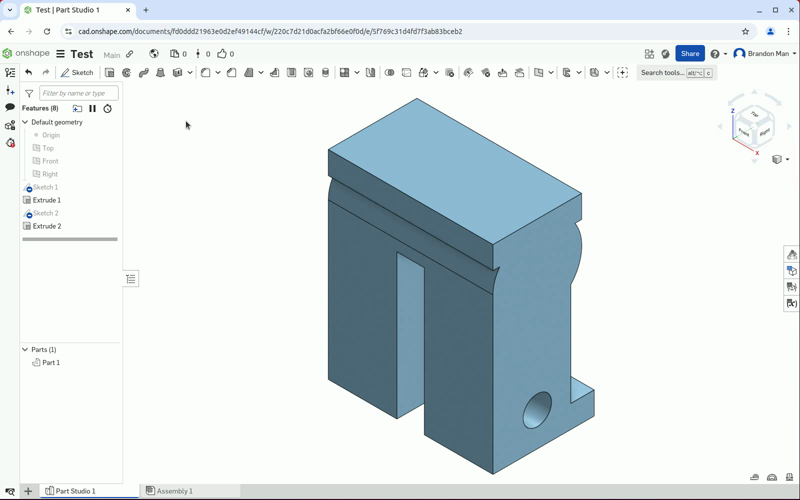
key(down, 2)
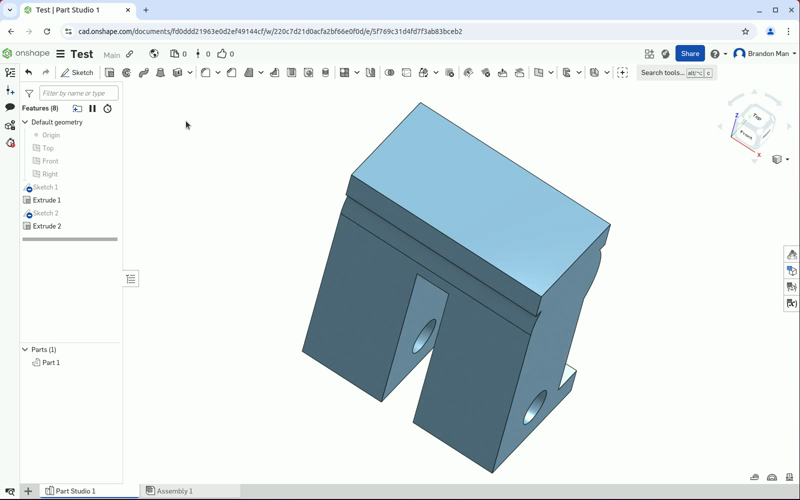
key(up, 2)
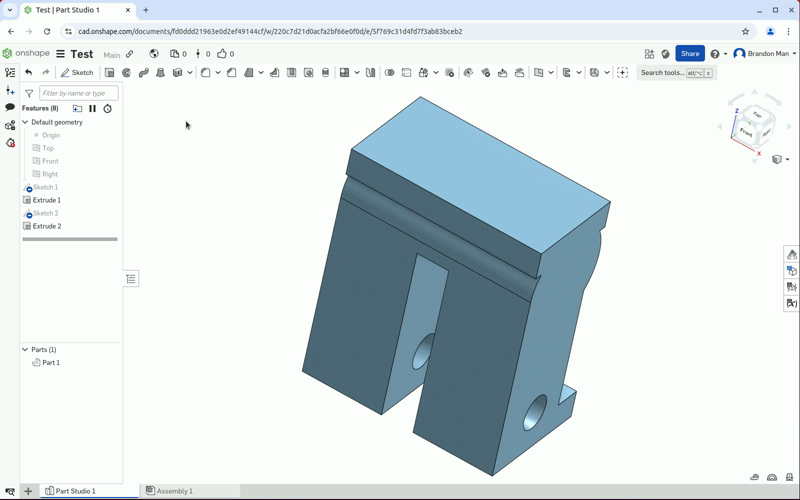
key(left, 2)
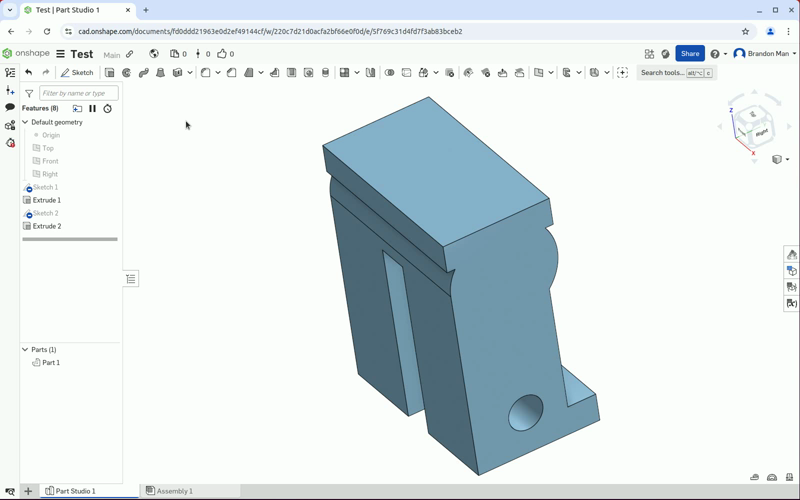
mouse_move(73, 189)
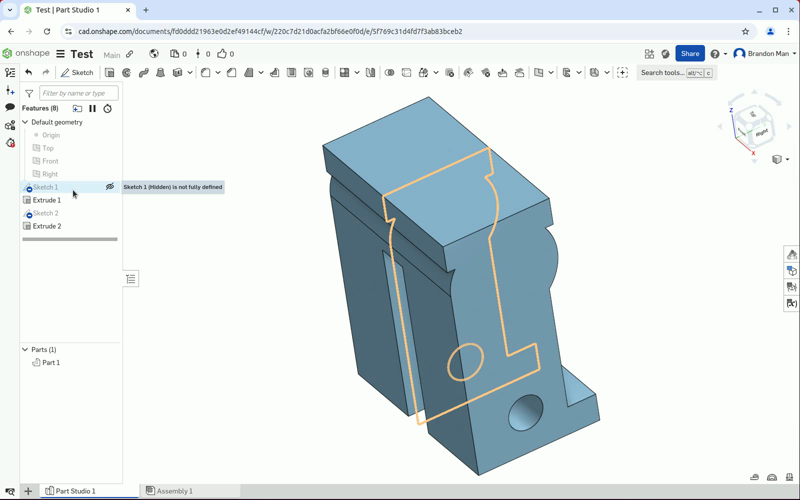
click(73, 189)